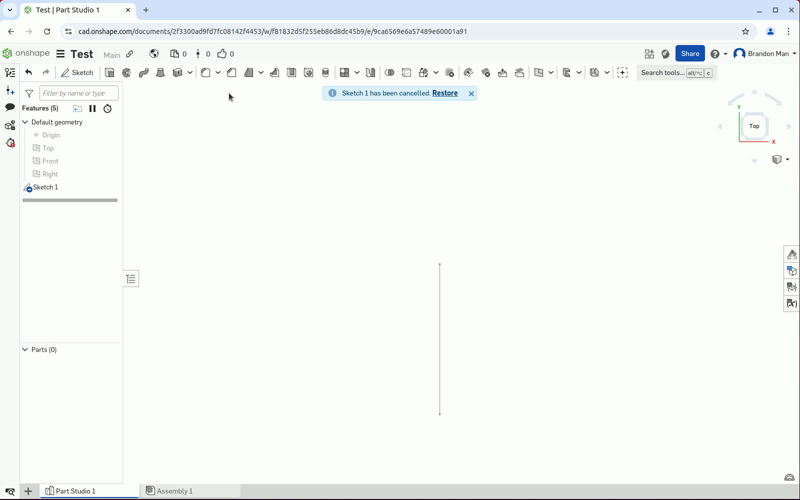
key(shift+h)
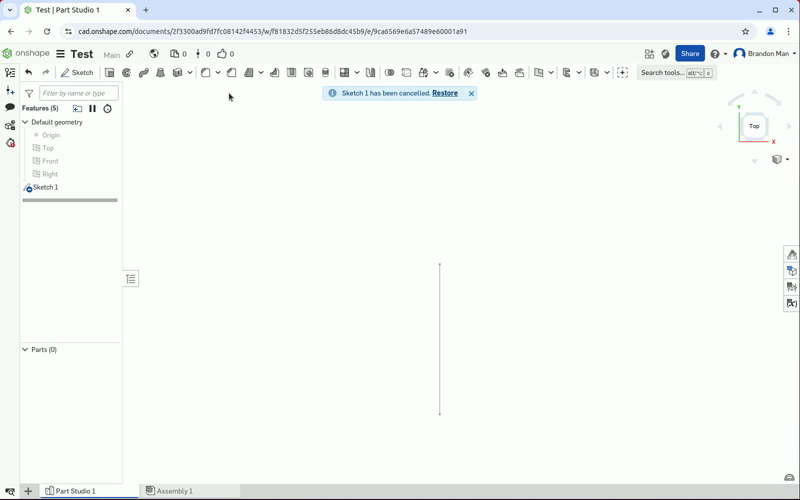
key(shift+s)
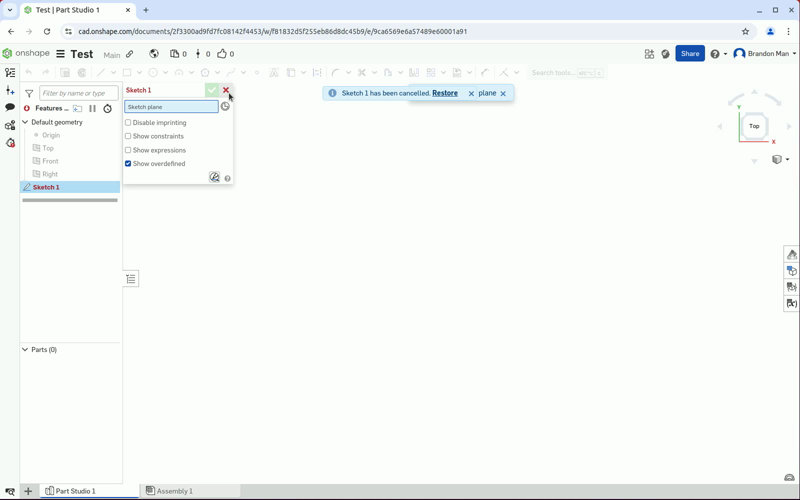
mouse_move(73, 150)
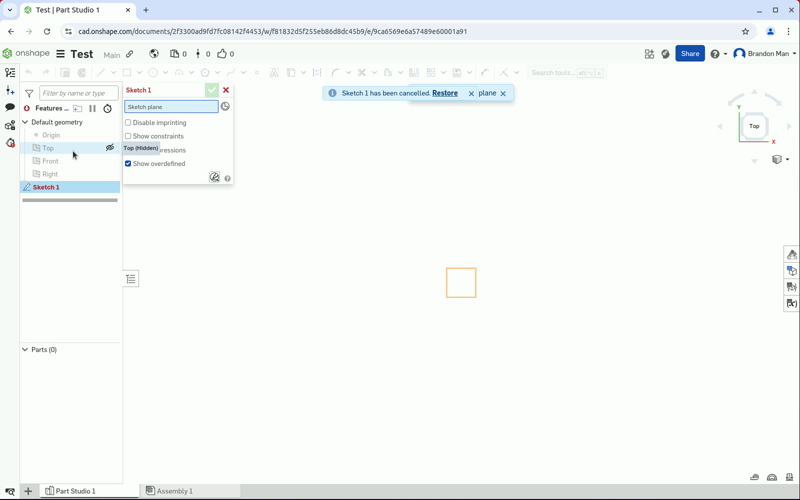
click(73, 150)
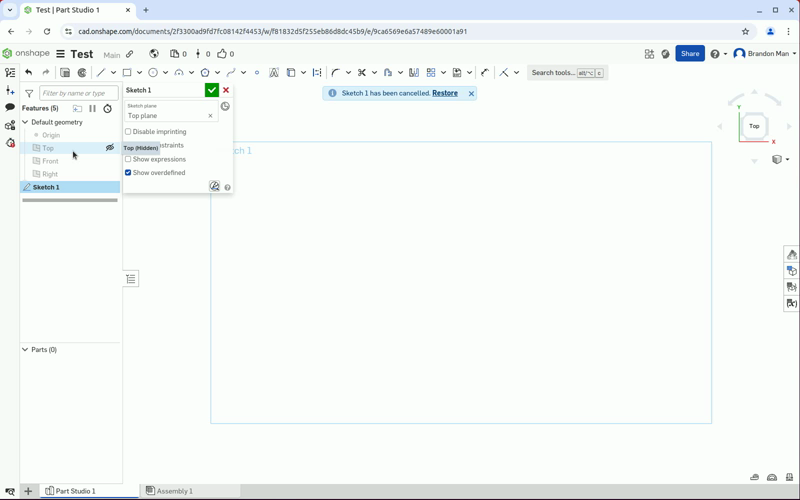
mouse_move(73, 352)
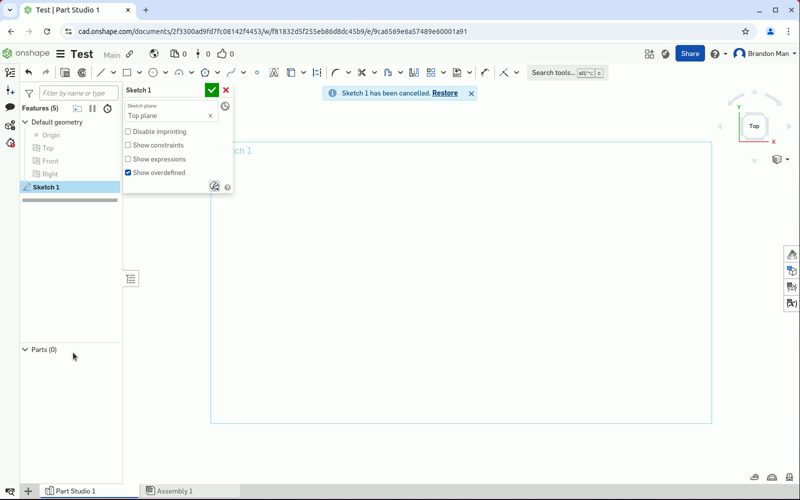
key(y)
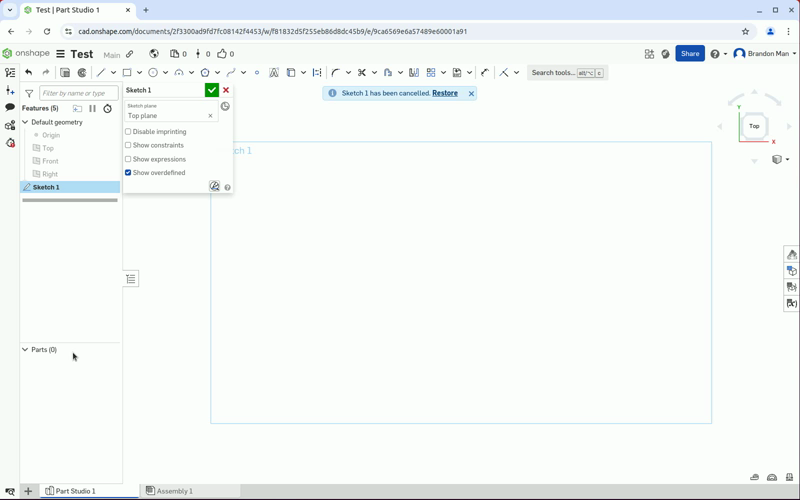
key(c)
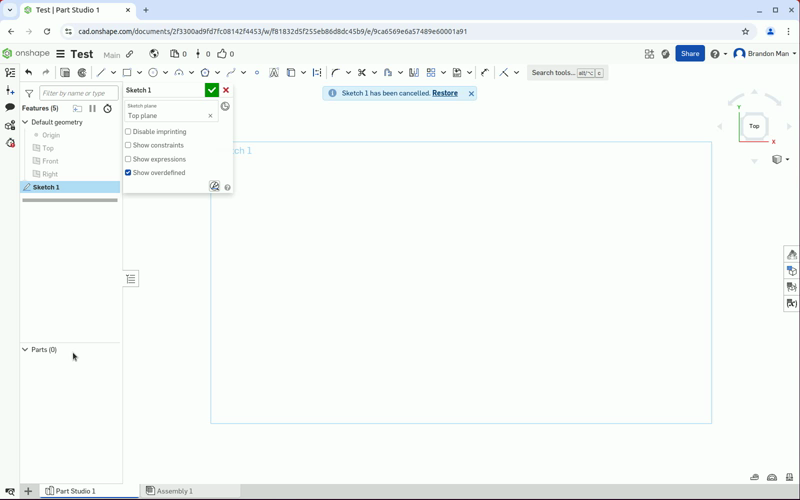
key_down(shift)
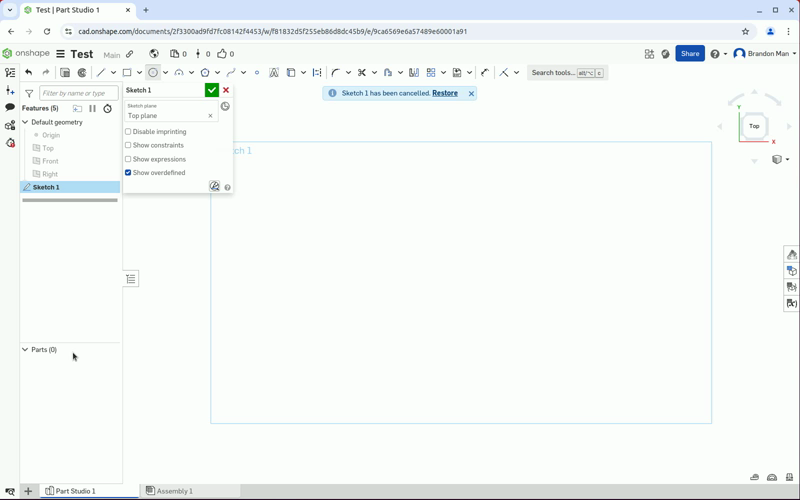
mouse_move(461, 282)
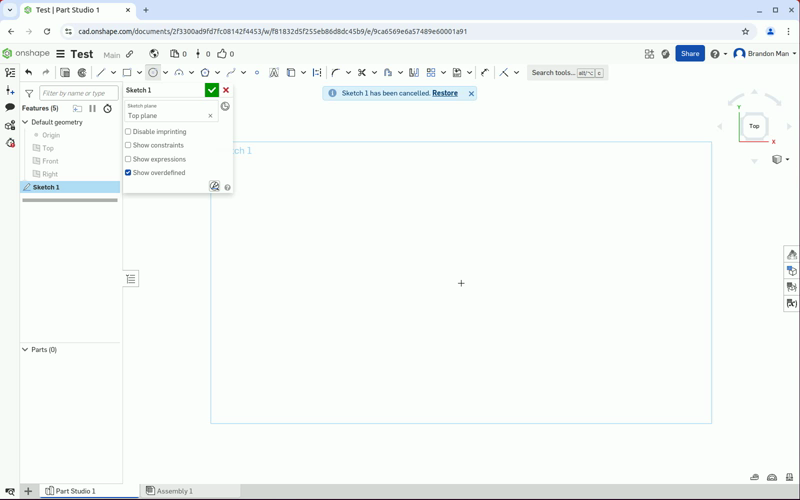
click(461, 282)
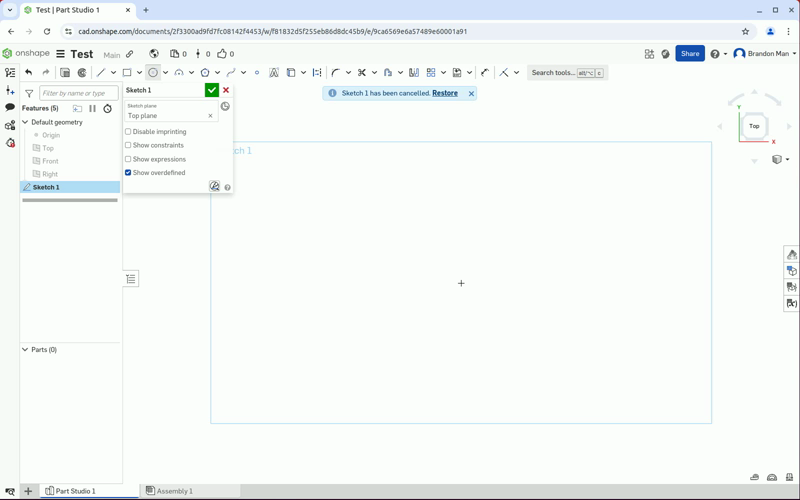
key_up(shift)
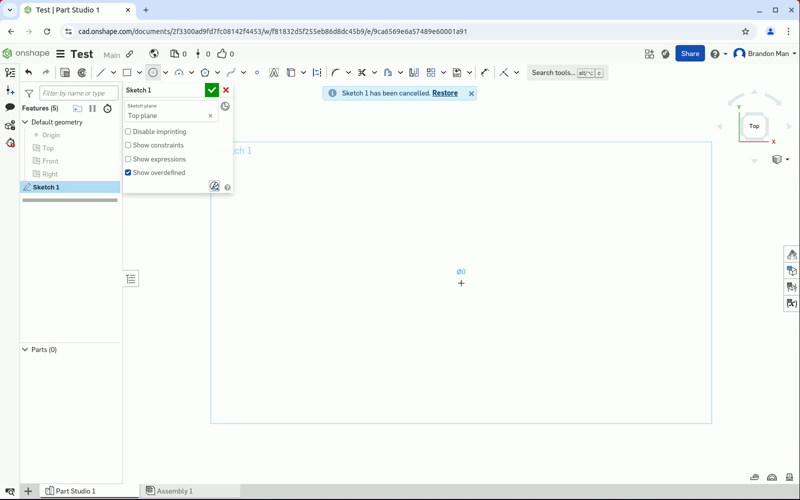
mouse_move(574, 282)
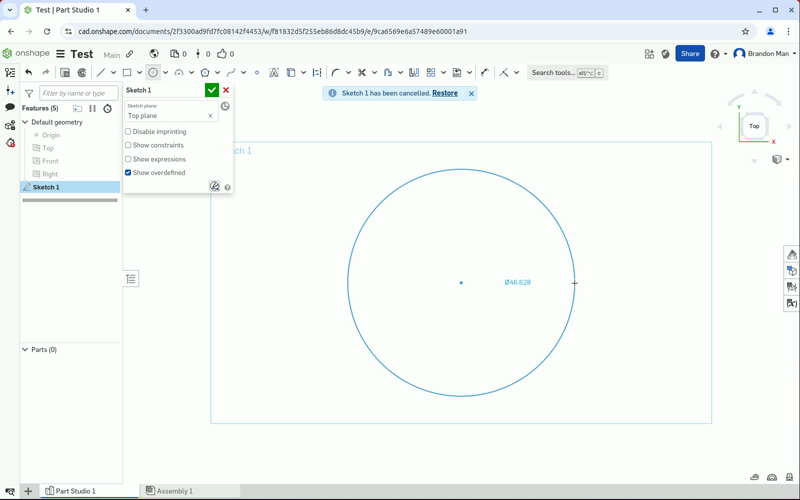
click(574, 282)
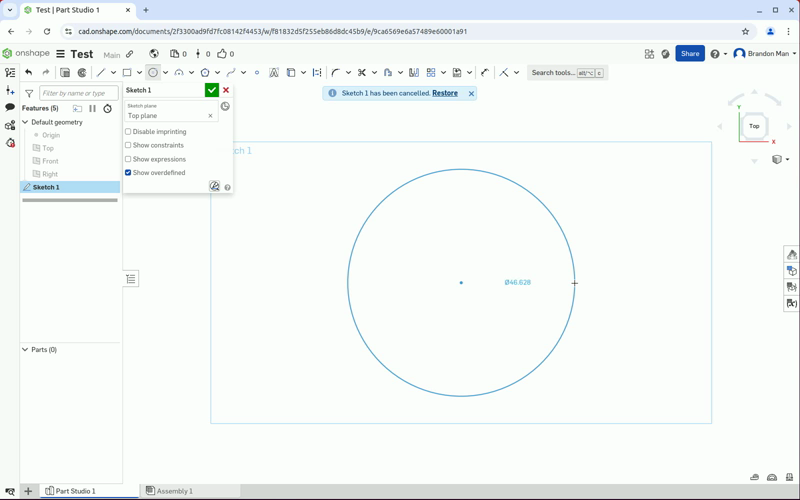
key(esc)
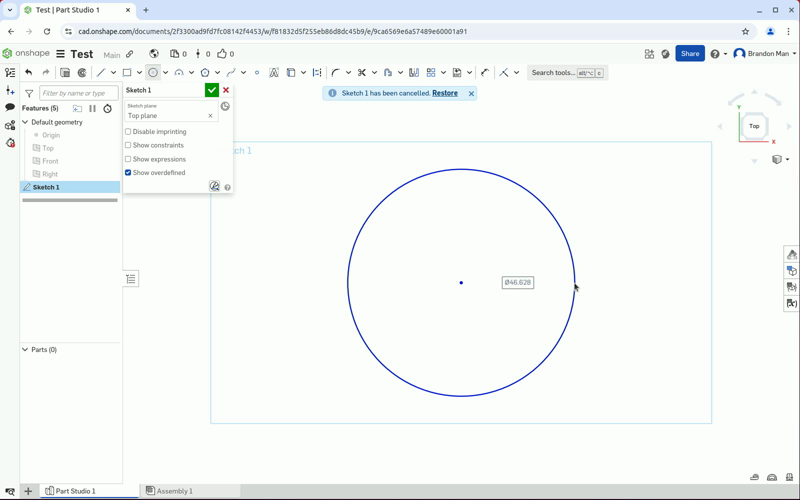
key(c)
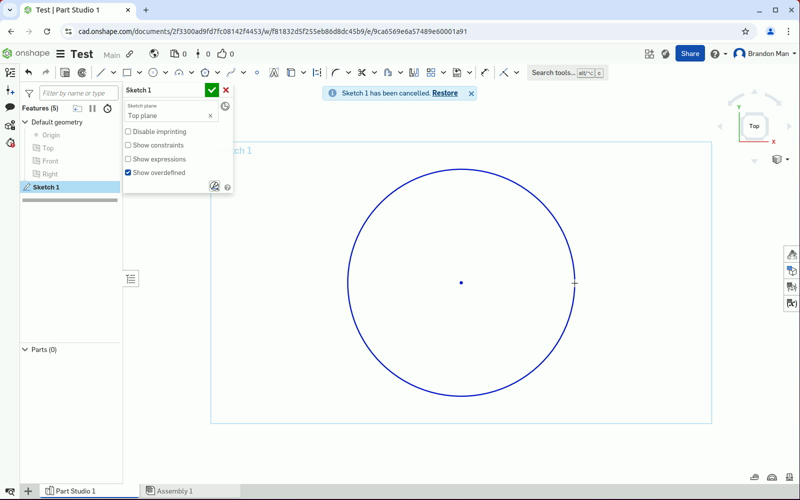
key_down(shift)
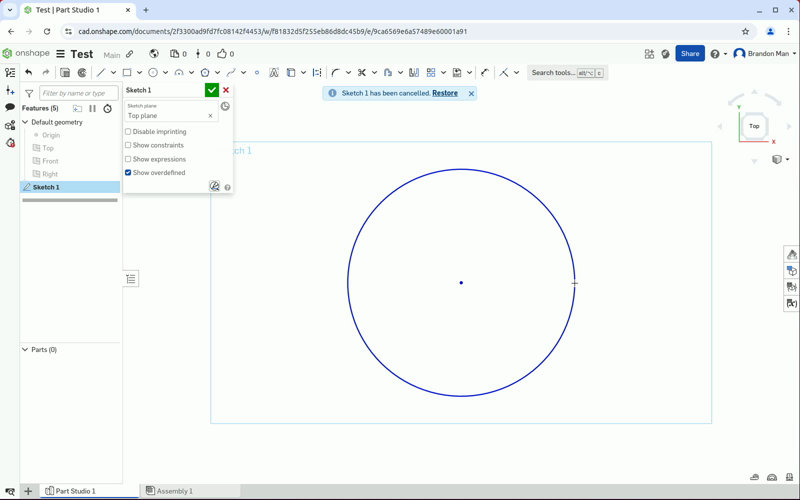
mouse_move(397, 344)
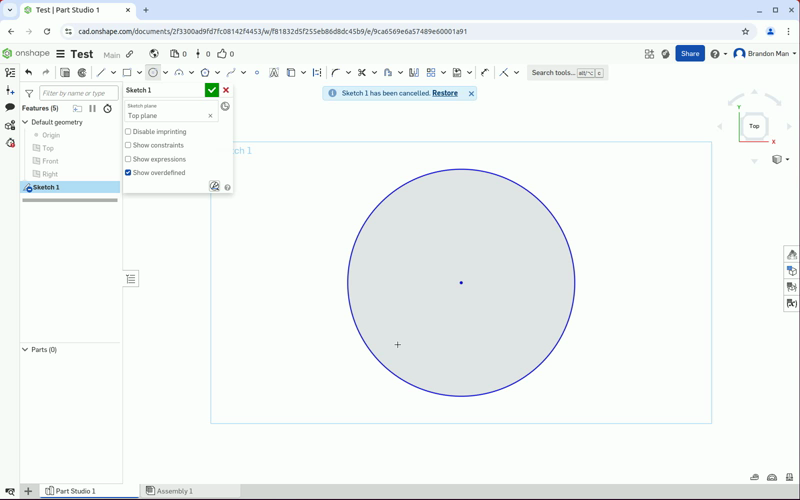
click(397, 344)
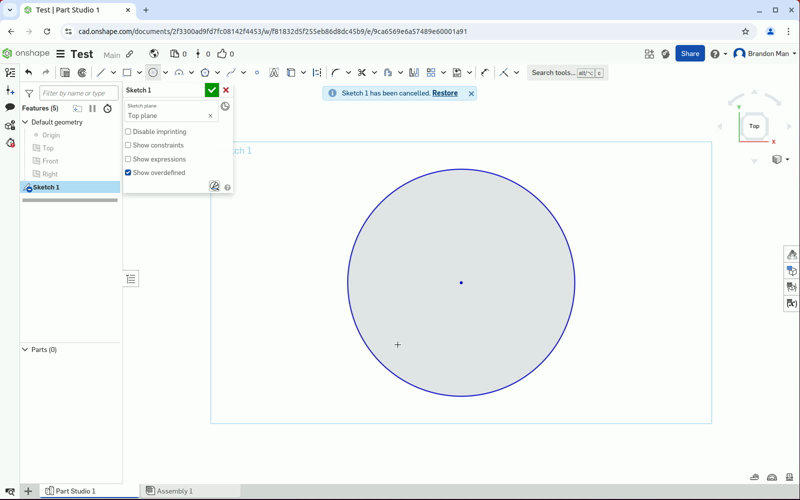
key_up(shift)
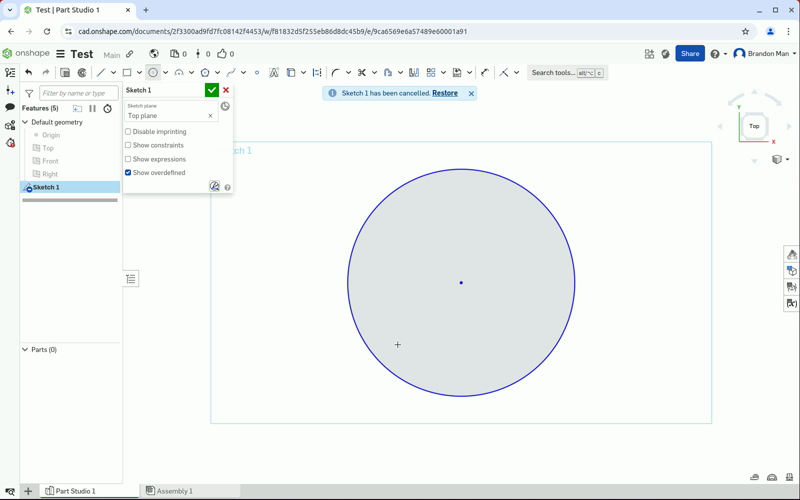
mouse_move(407, 344)
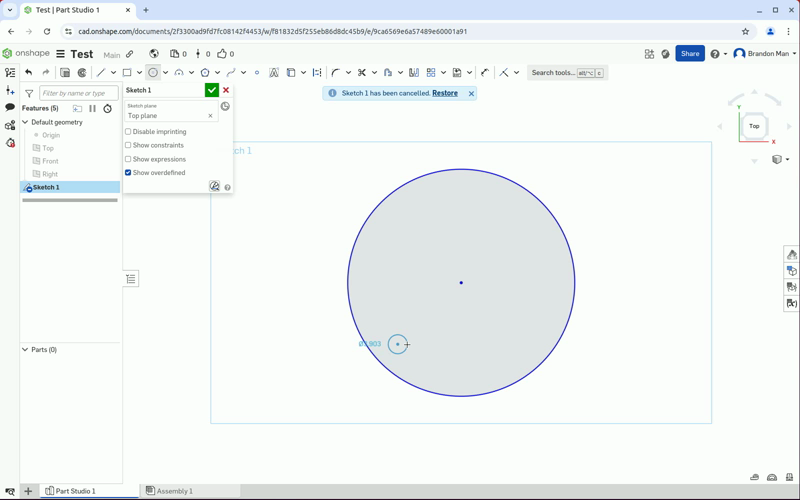
click(407, 344)
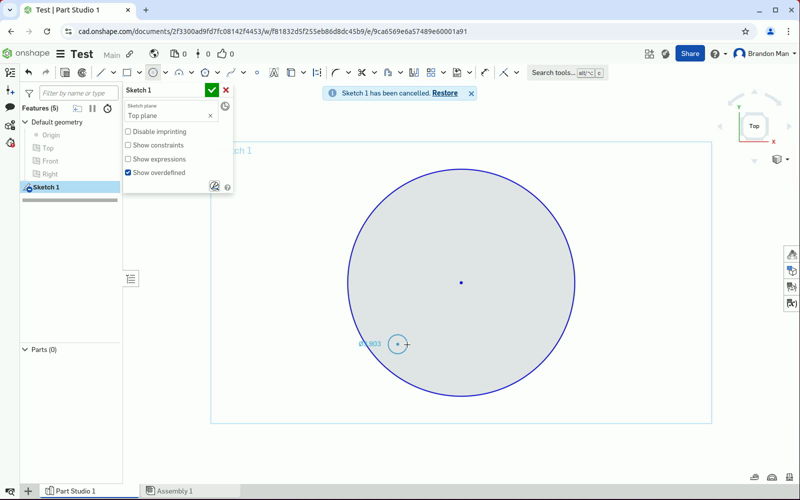
key(esc)
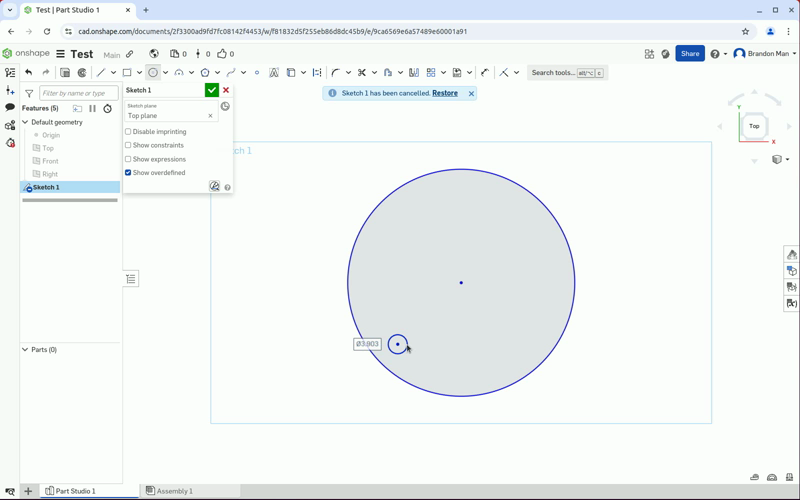
key(c)
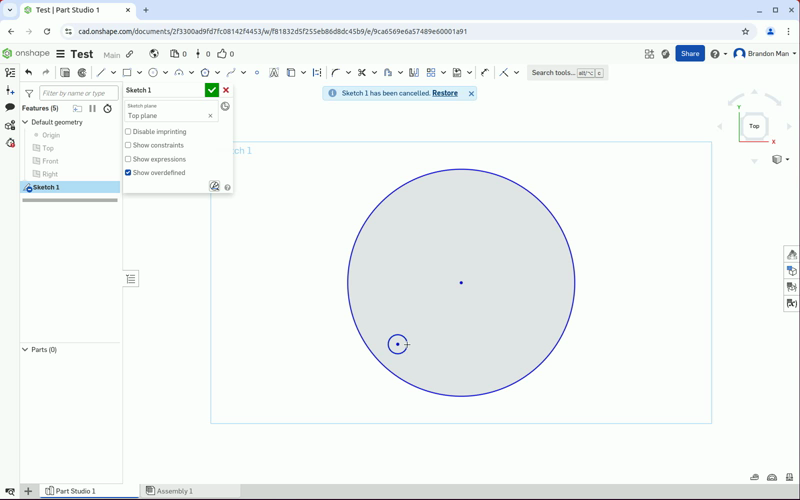
key_down(shift)
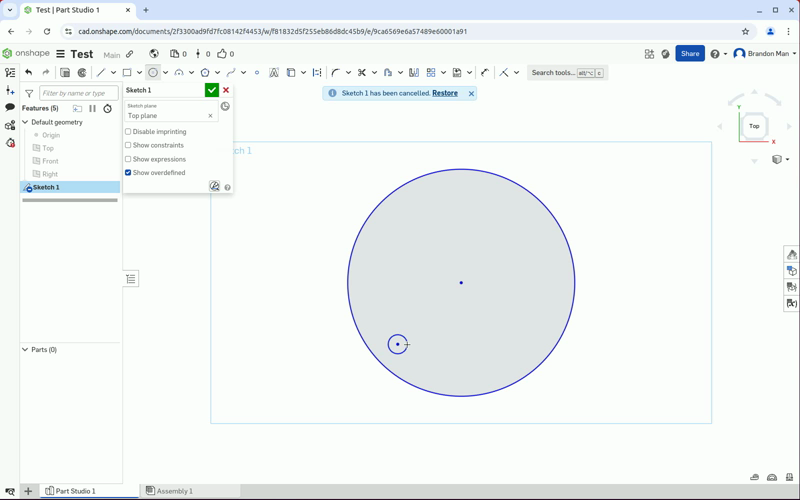
mouse_move(397, 221)
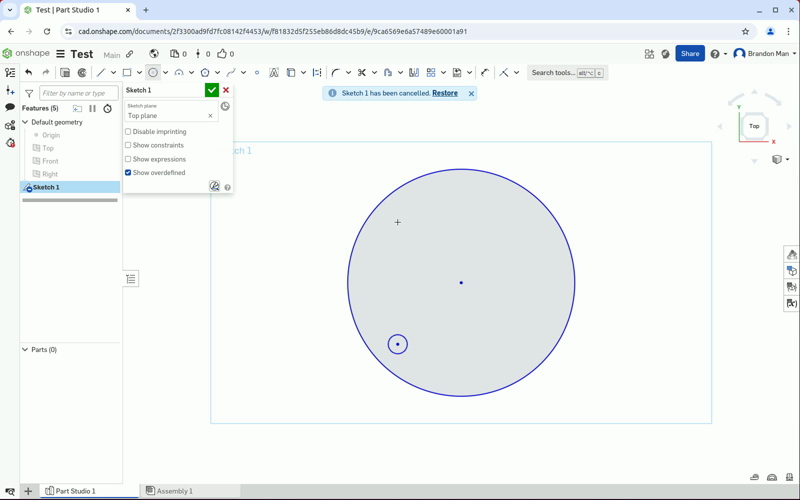
click(397, 221)
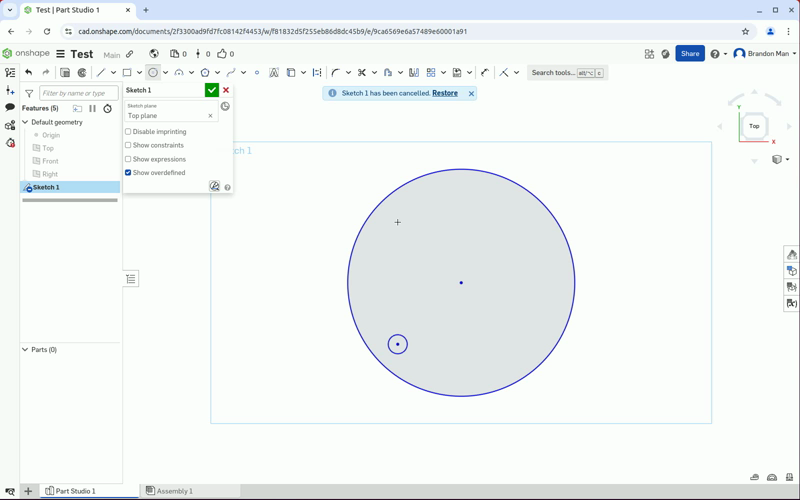
key_up(shift)
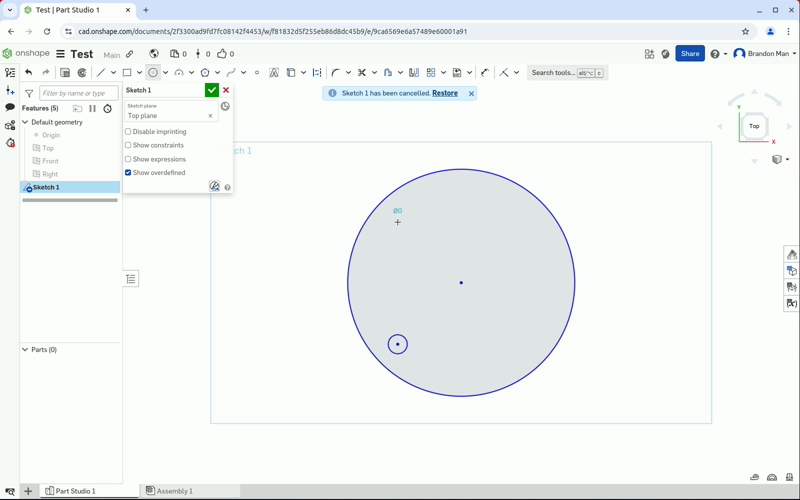
mouse_move(407, 221)
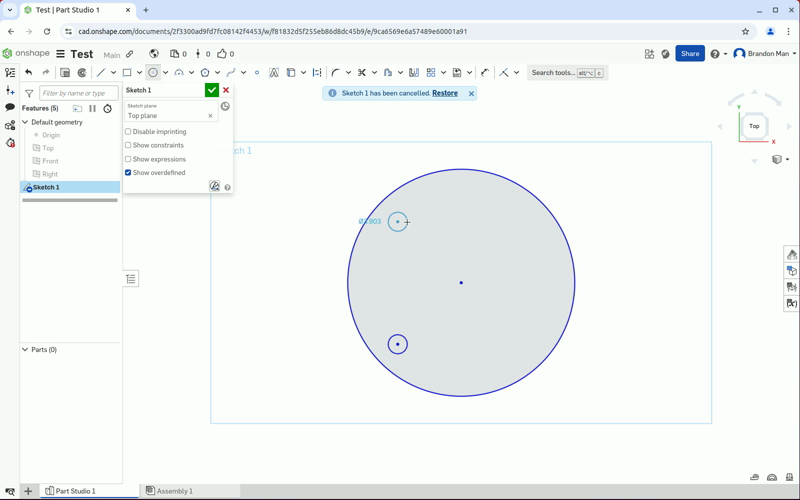
click(407, 221)
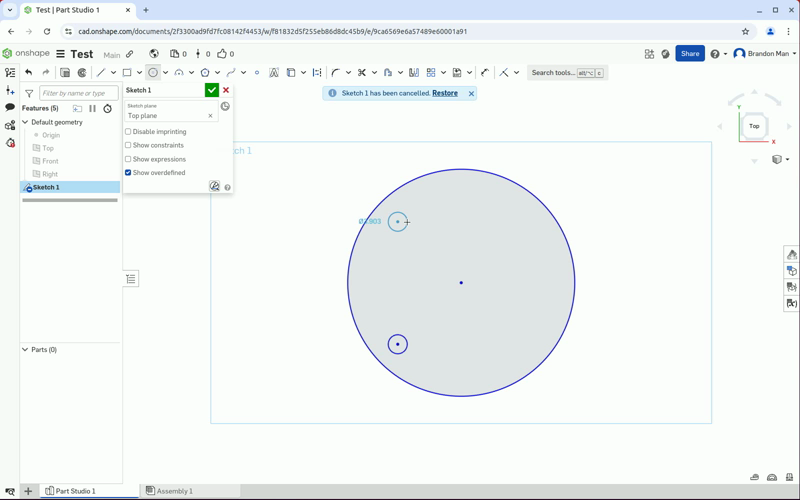
key(esc)
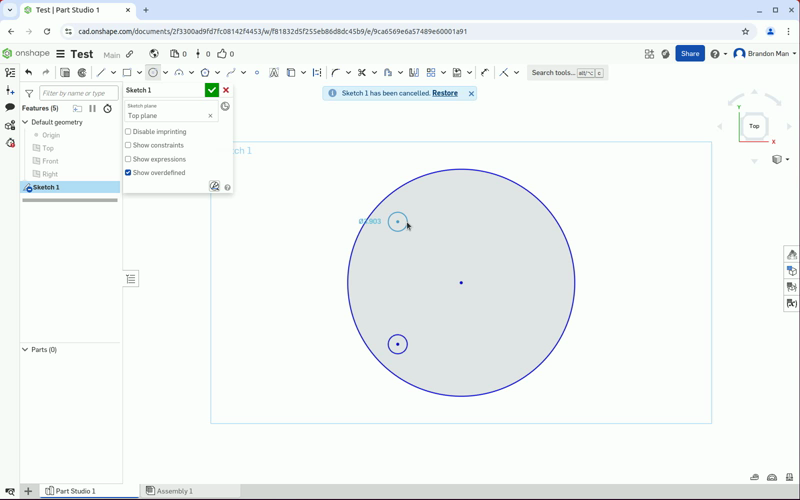
key(c)
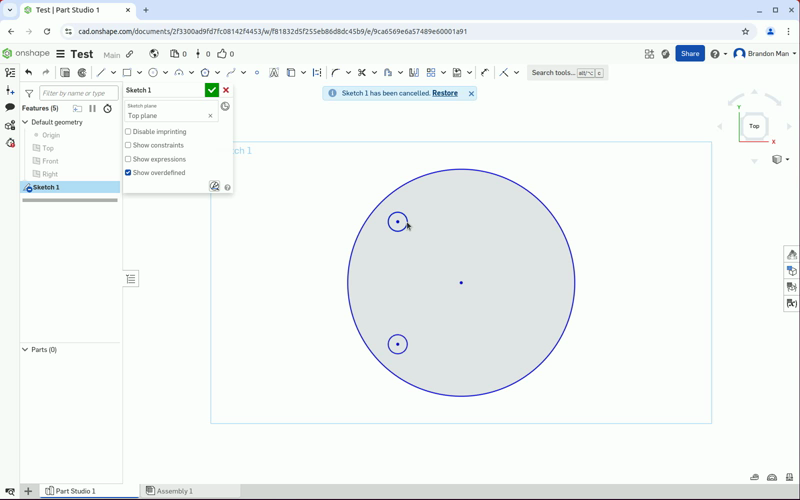
key_down(shift)
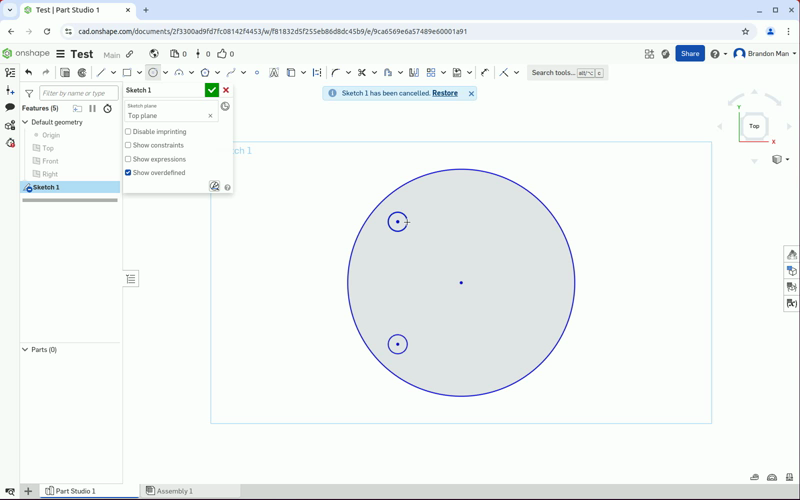
mouse_move(461, 282)
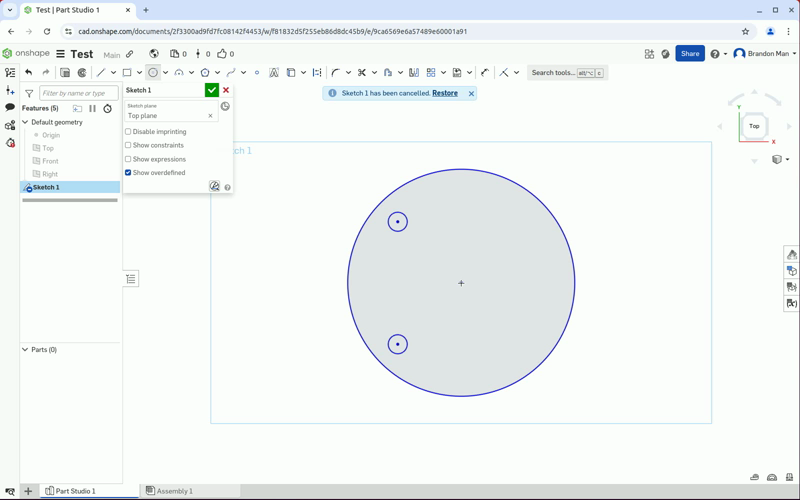
click(461, 282)
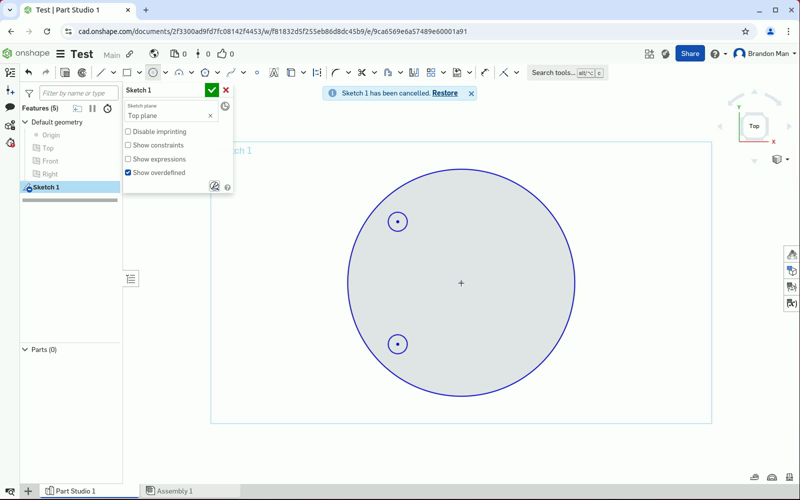
key_up(shift)
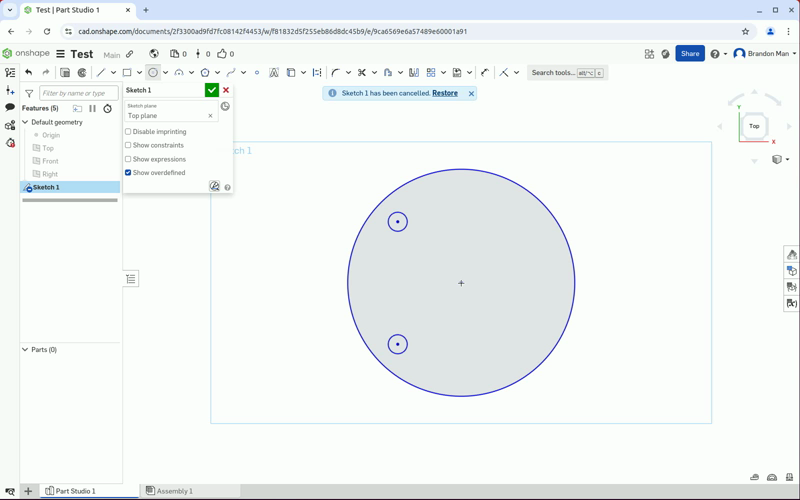
mouse_move(525, 282)
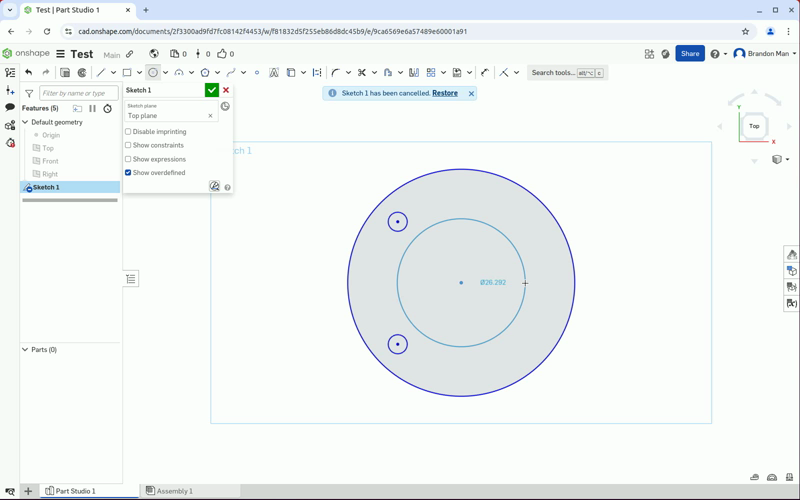
click(525, 282)
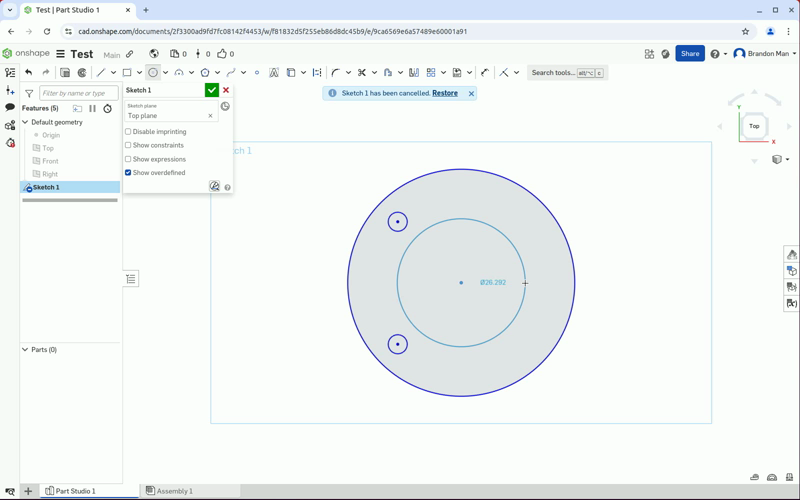
key(esc)
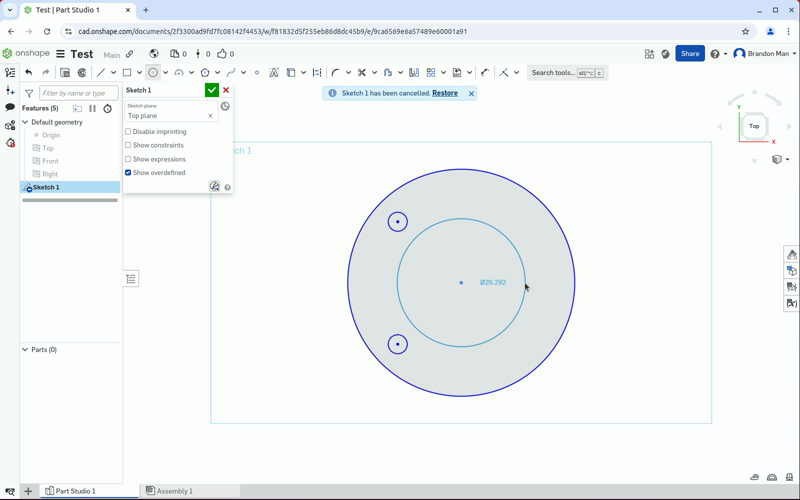
key(c)
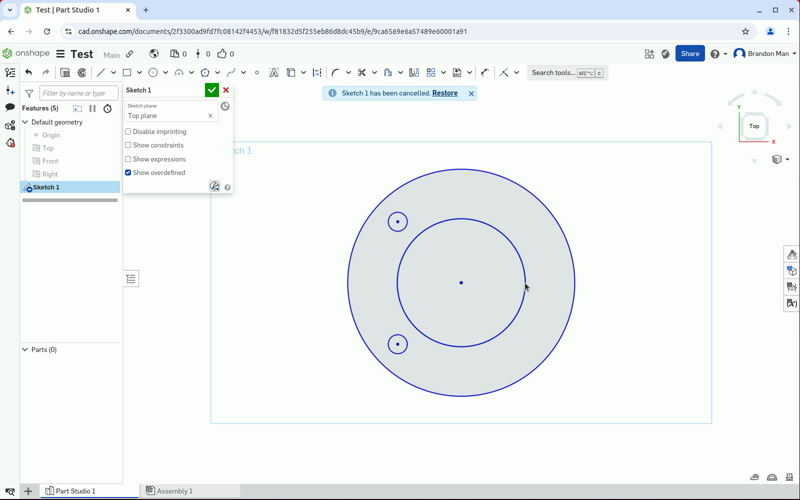
key_down(shift)
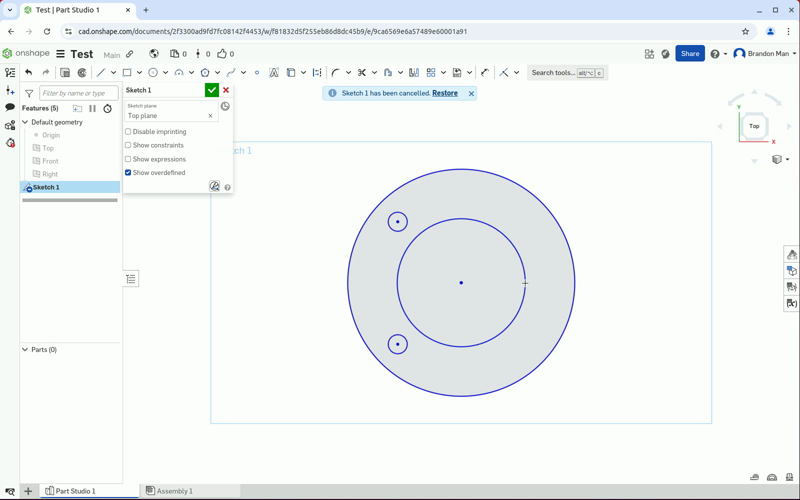
mouse_move(522, 344)
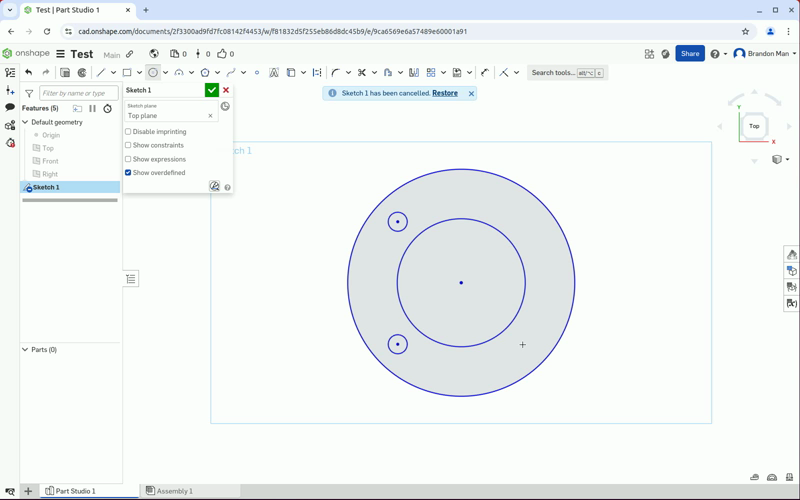
click(522, 344)
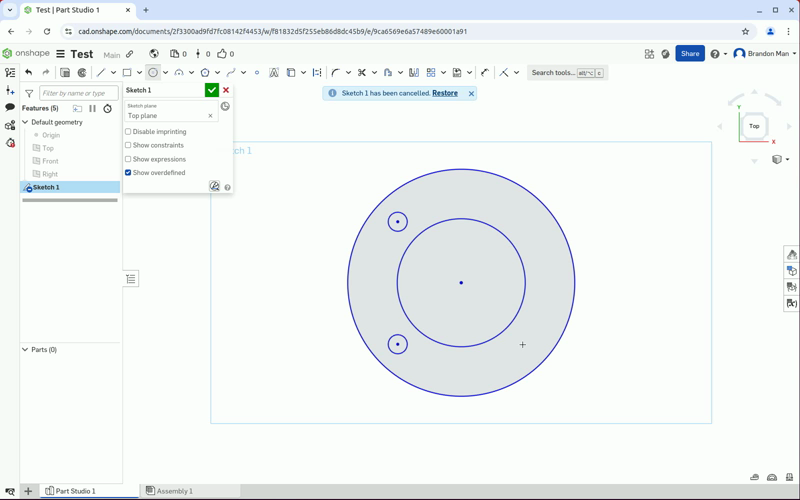
key_up(shift)
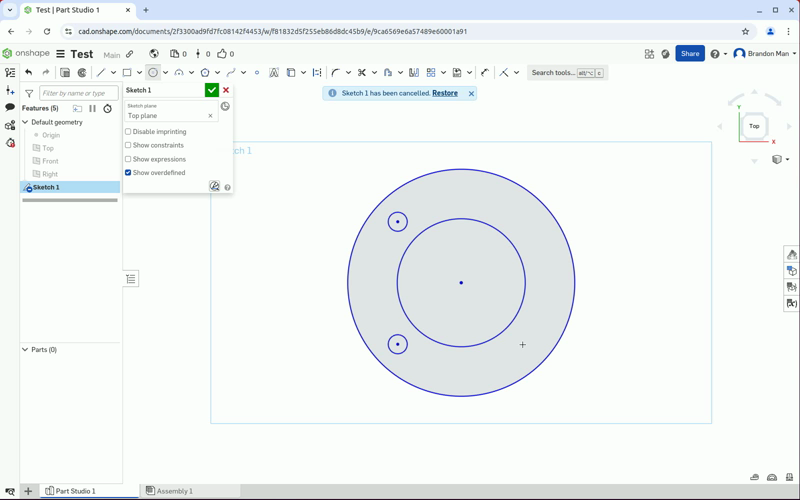
mouse_move(531, 344)
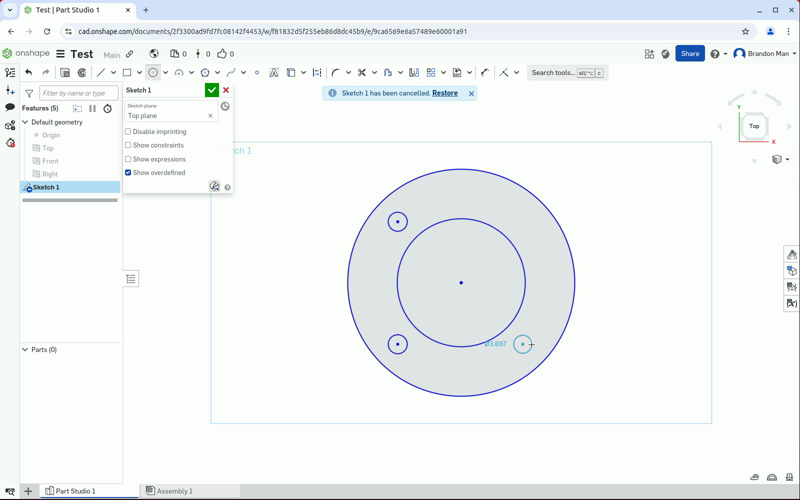
click(531, 344)
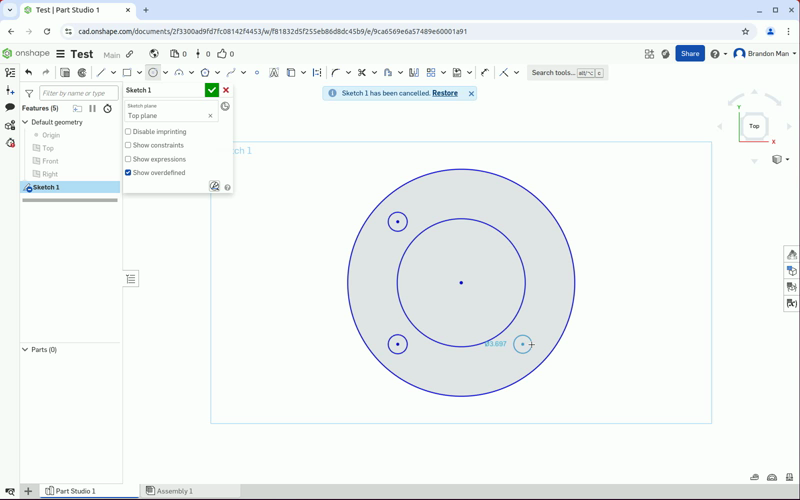
key(esc)
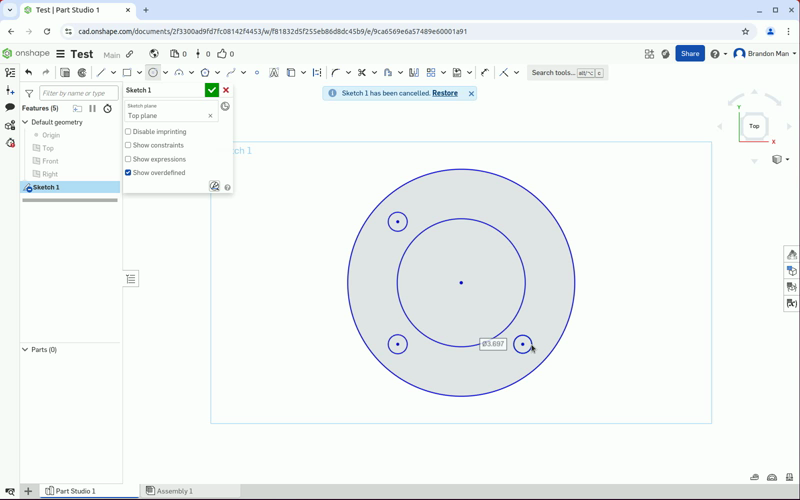
key(c)
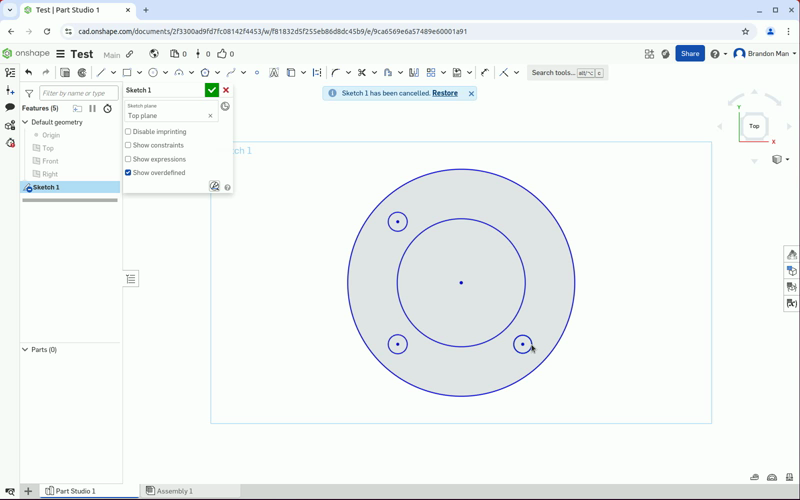
key_down(shift)
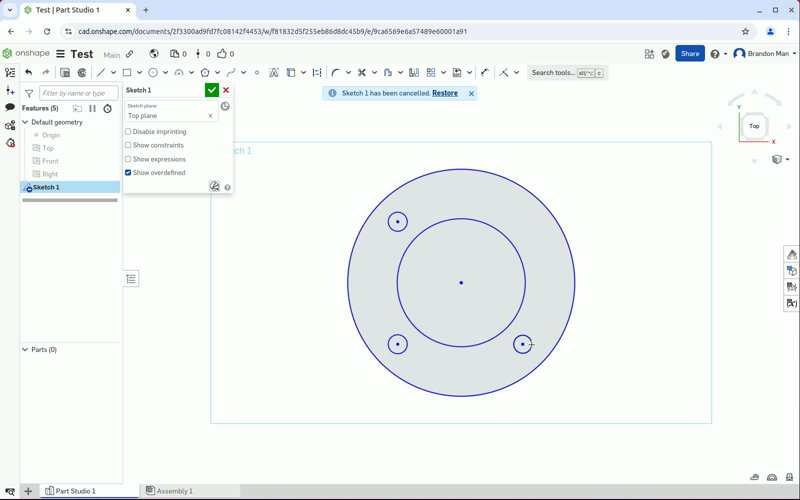
mouse_move(522, 221)
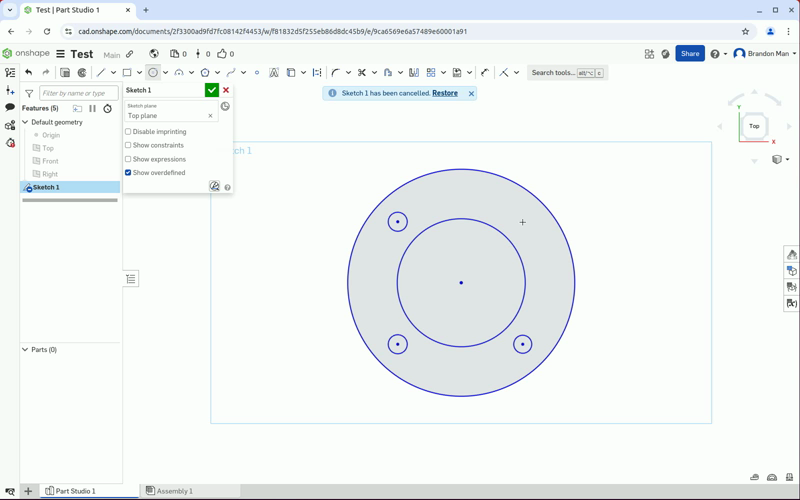
click(522, 221)
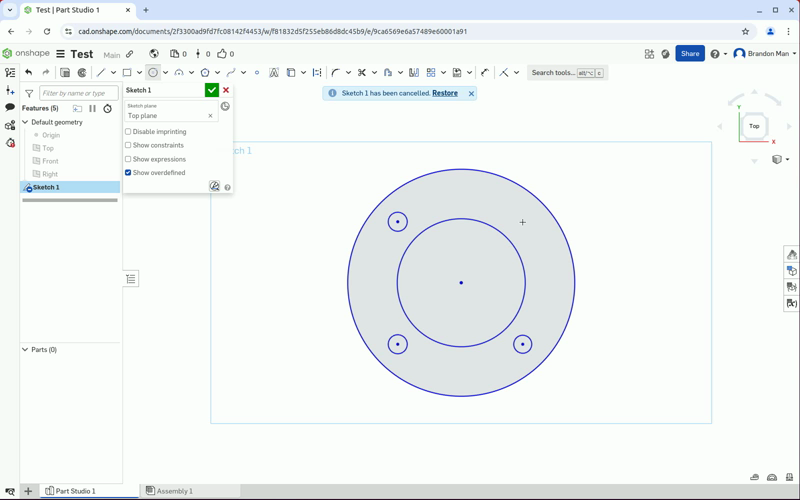
key_up(shift)
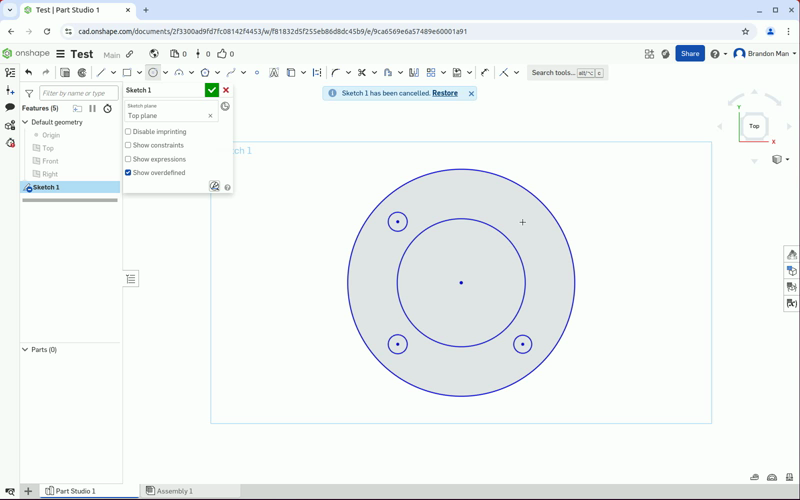
mouse_move(531, 221)
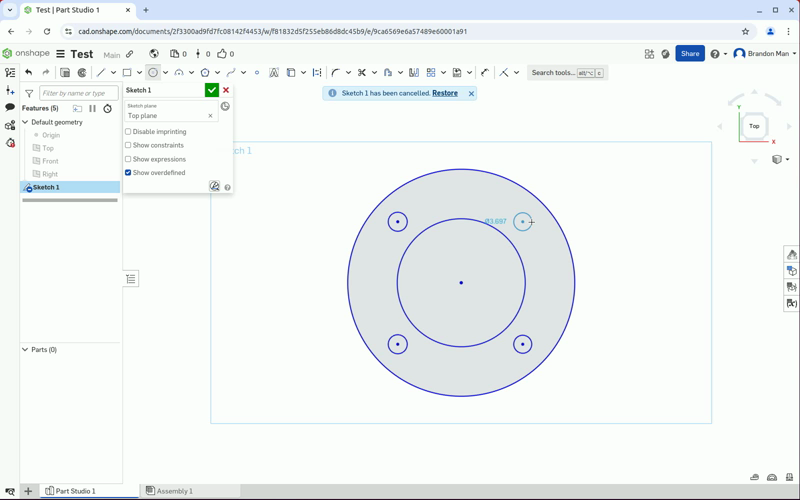
click(531, 221)
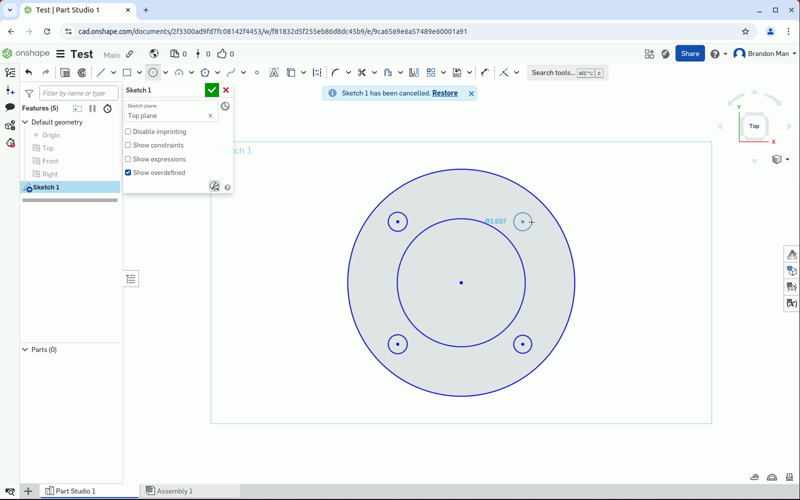
key(esc)
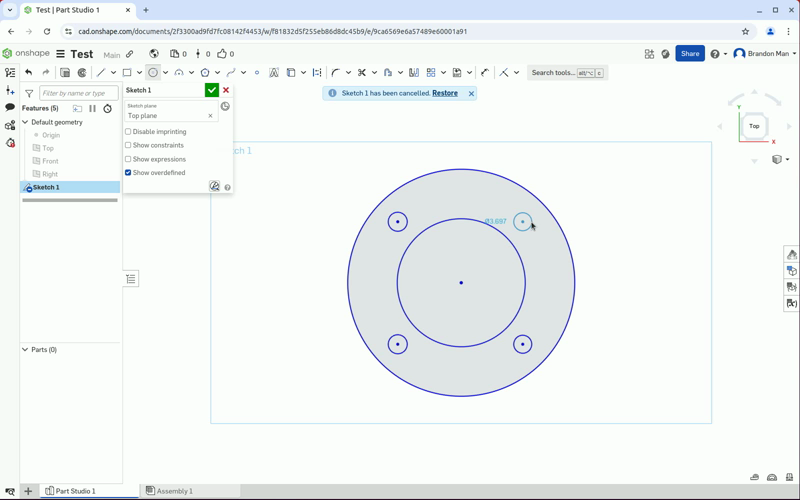
mouse_move(554, 286)
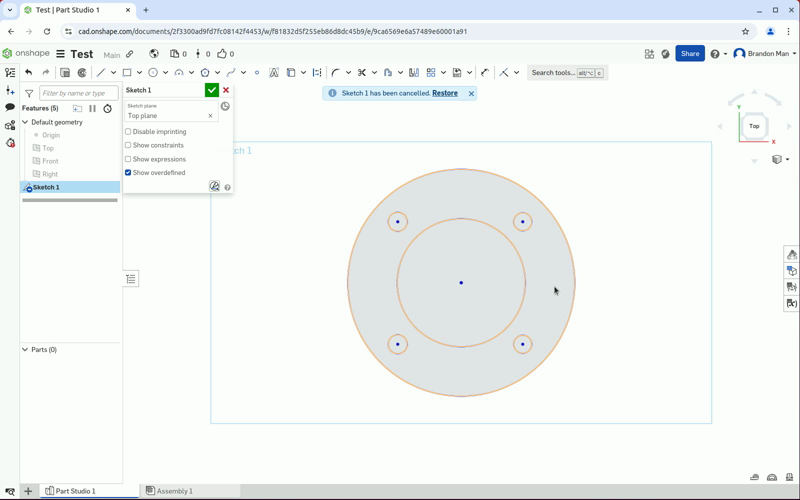
click(554, 286)
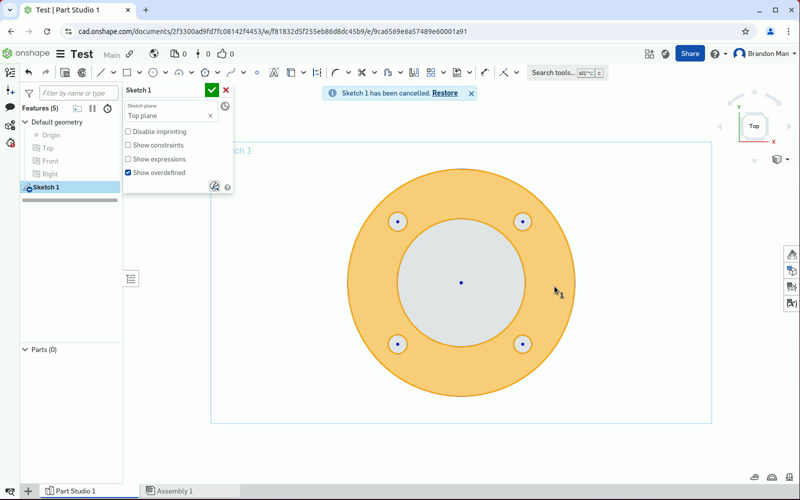
mouse_move(73, 352)
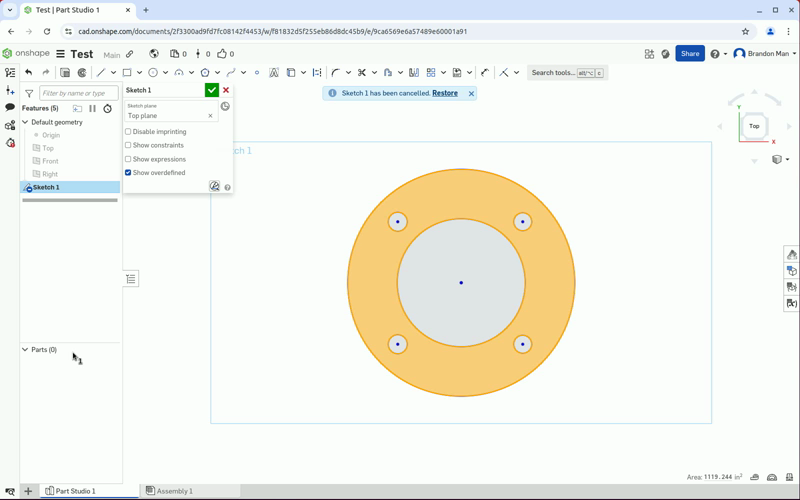
key(shift+y)
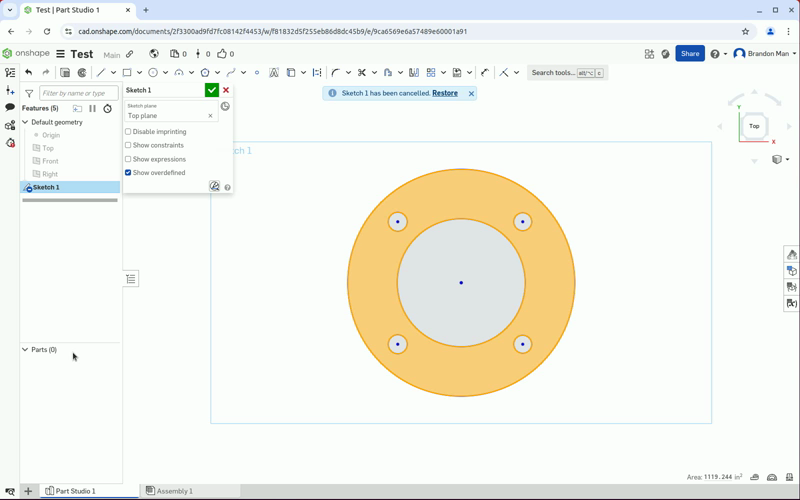
key(shift+e)
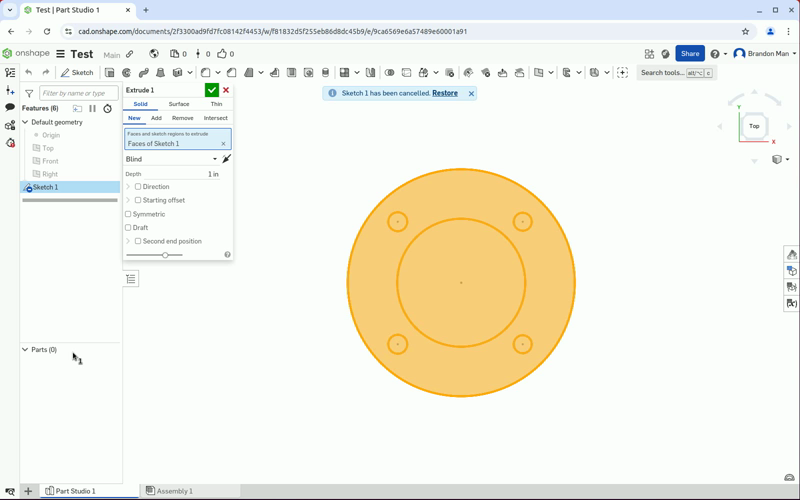
mouse_move(143, 106)
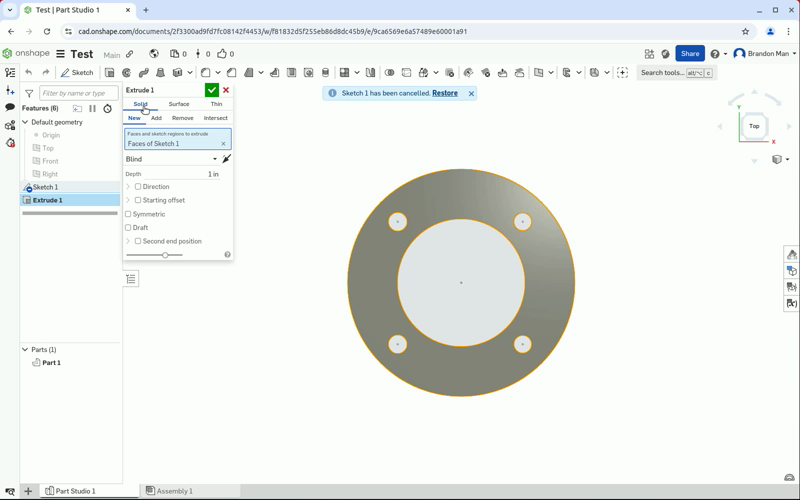
click(143, 106)
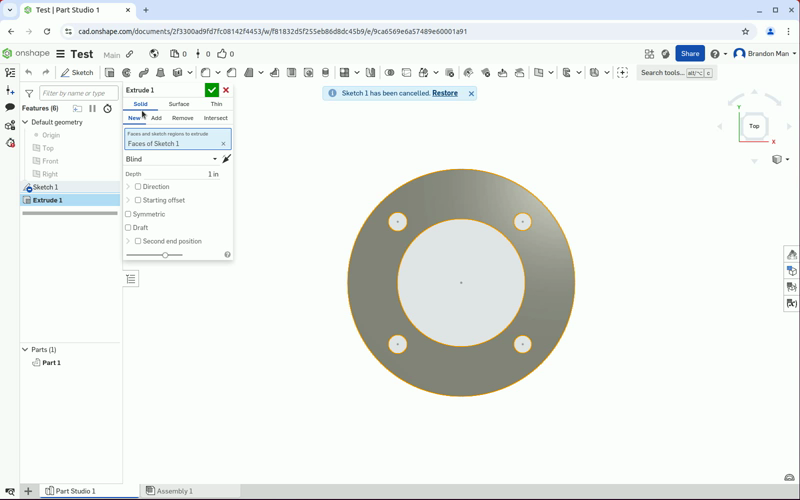
mouse_move(137, 120)
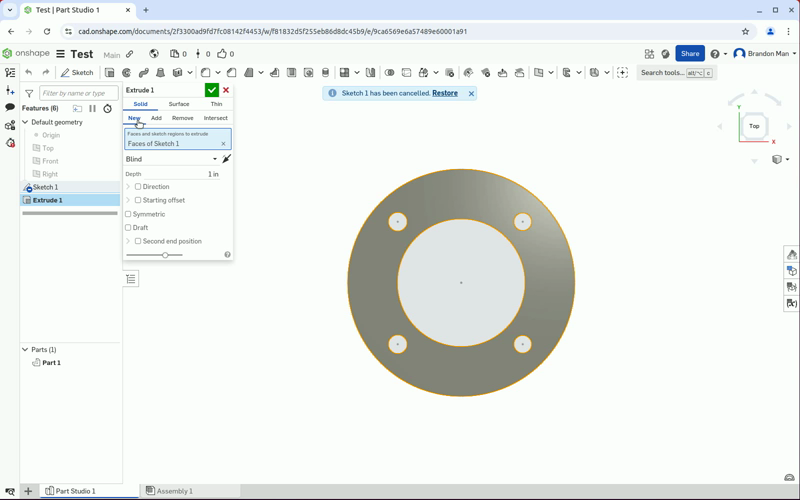
click(137, 120)
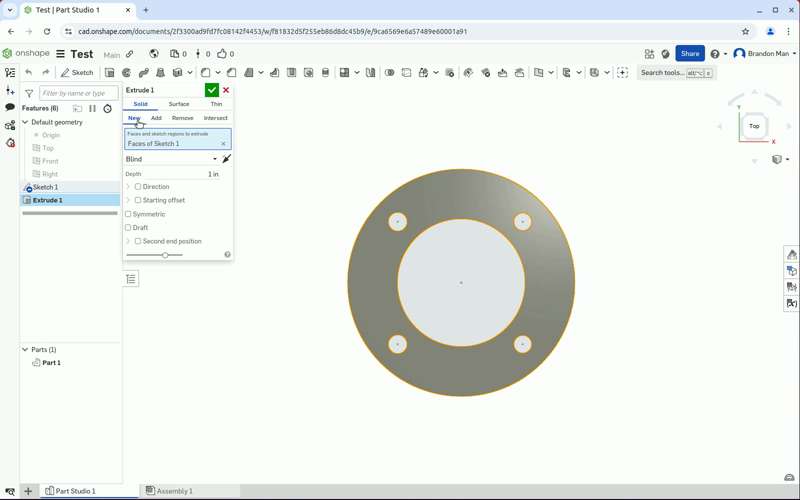
key(tab, 4)
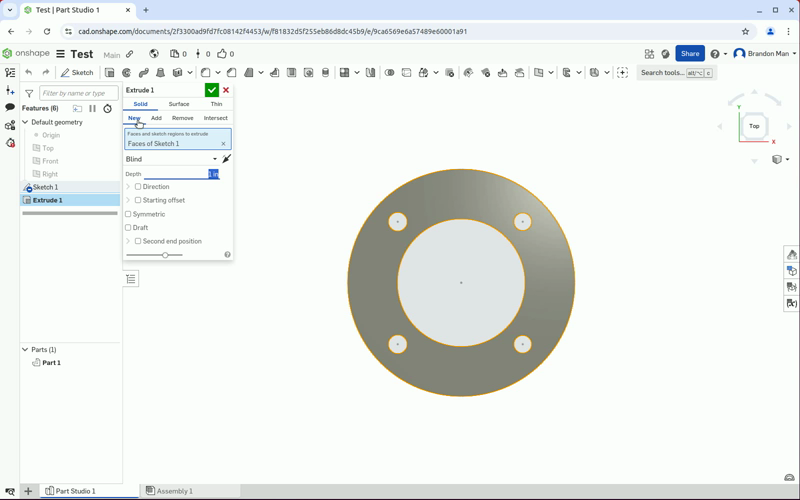
text(4.574)
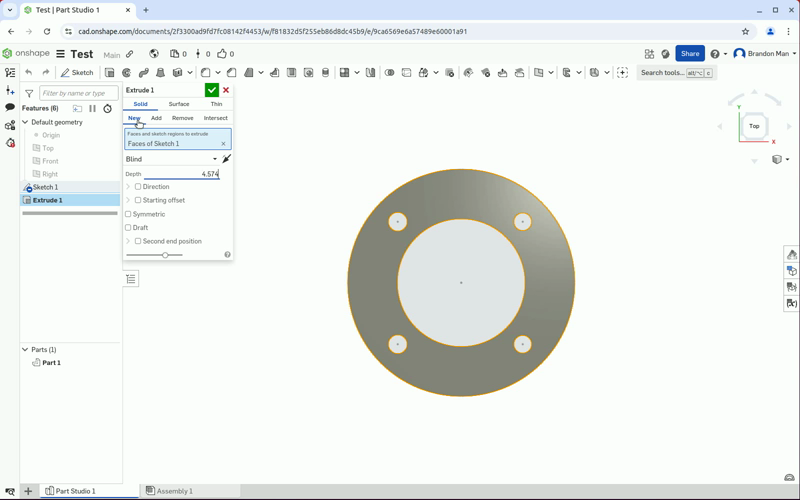
key(enter)
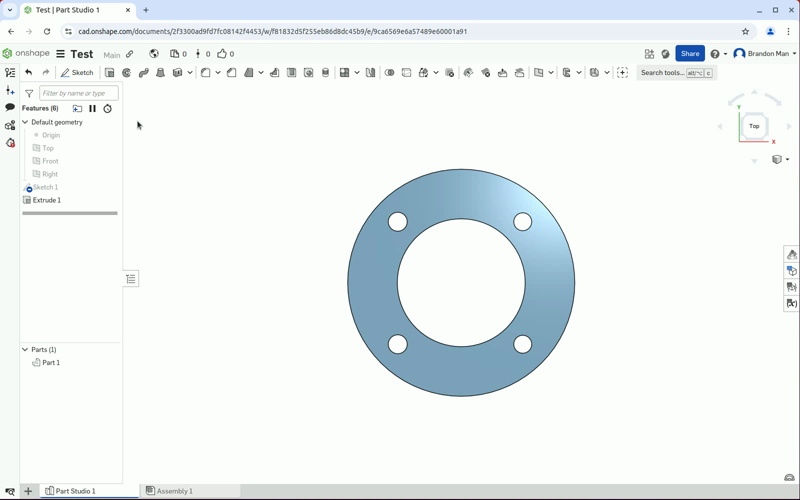
key(shift+h)
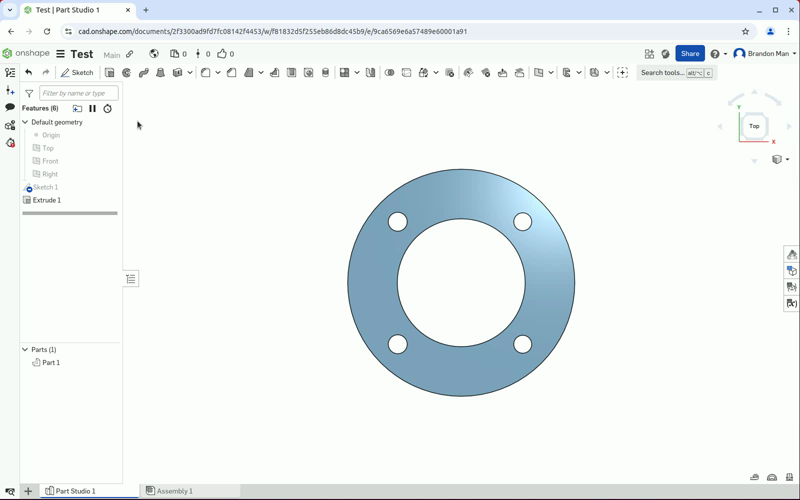
key(shift+h)
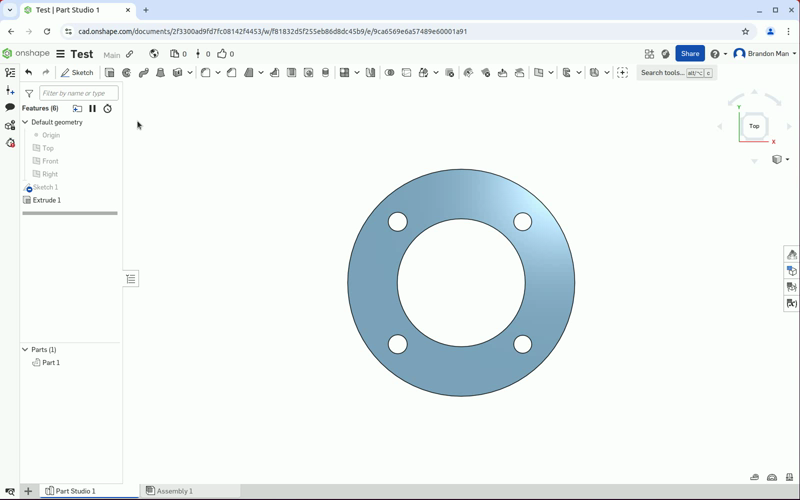
mouse_move(73, 189)
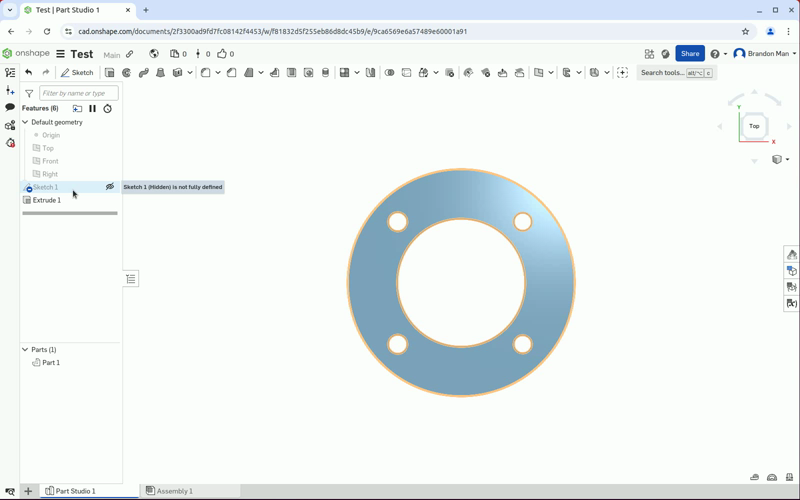
click(73, 189)
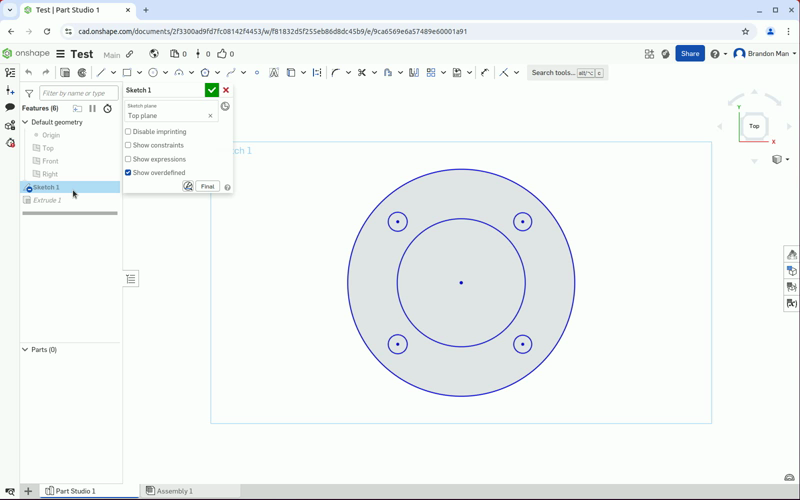
mouse_move(229, 92)
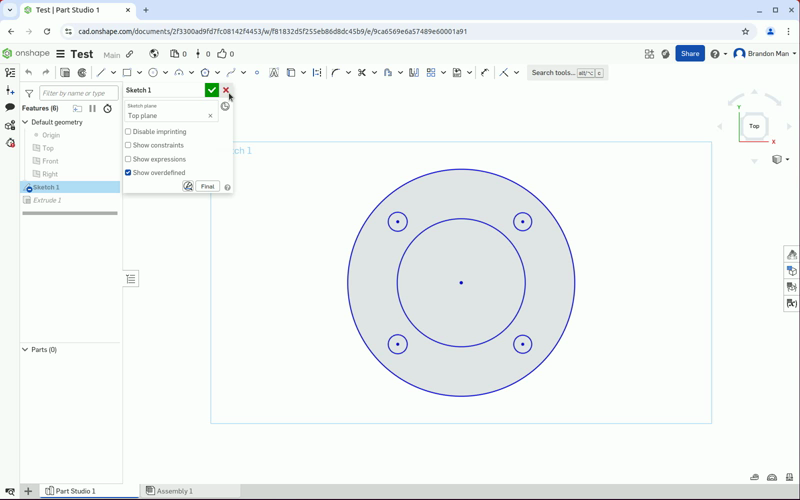
click(229, 92)
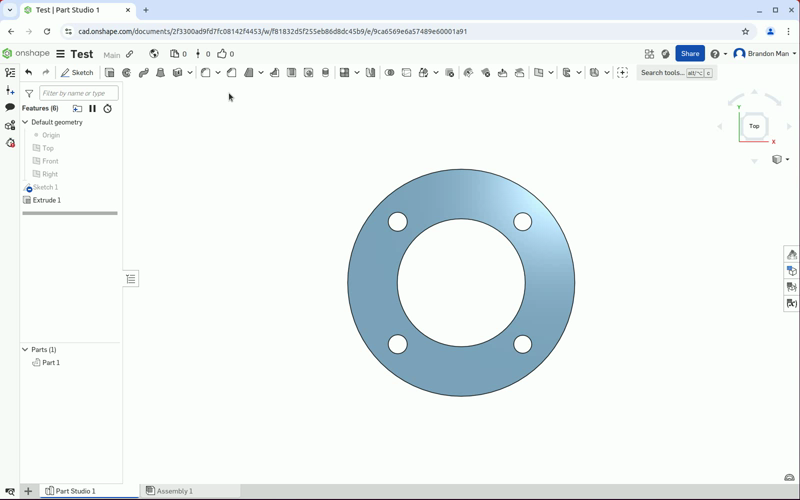
mouse_move(541, 75)
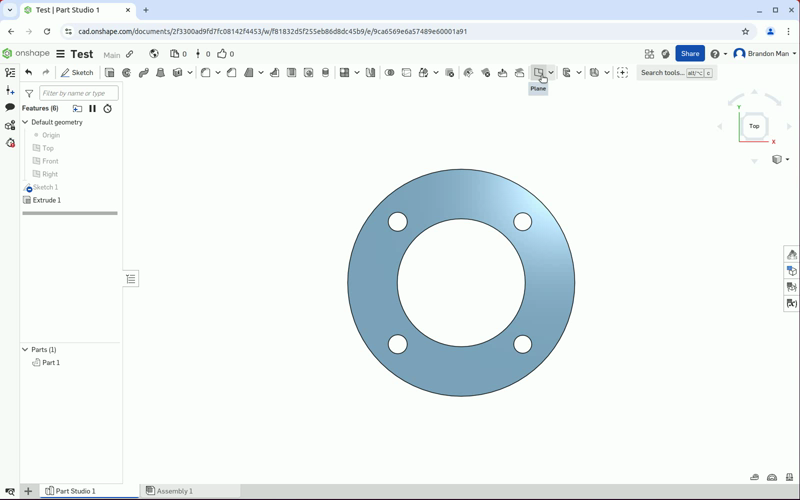
click(541, 75)
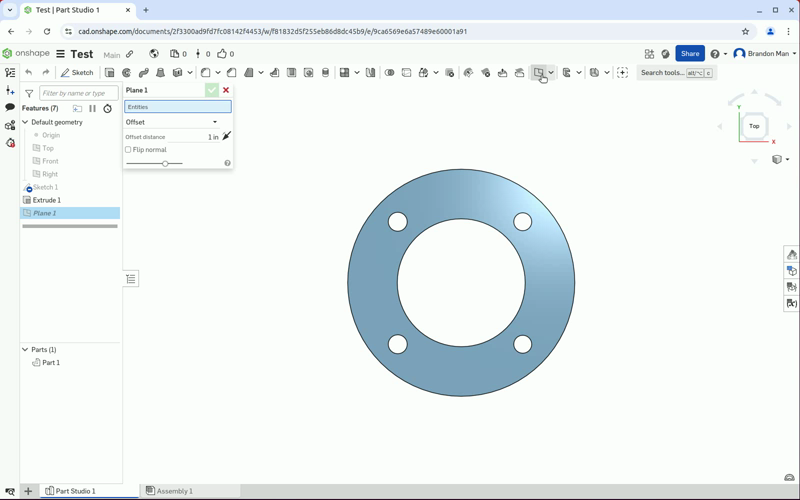
mouse_move(73, 150)
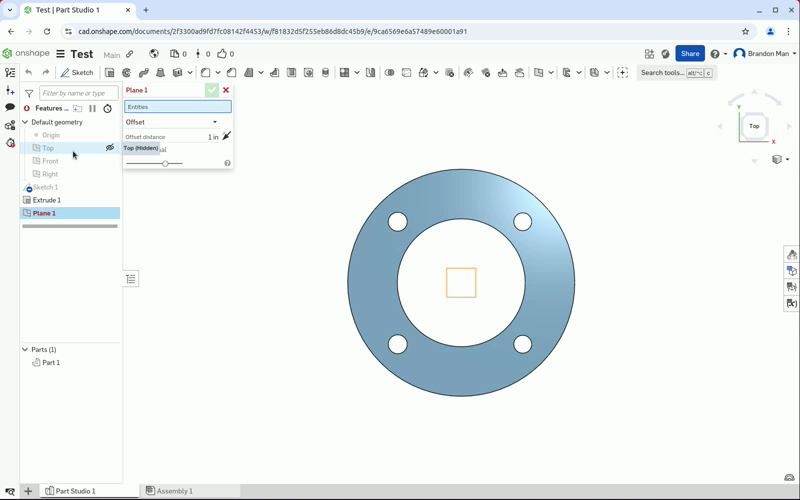
click(73, 150)
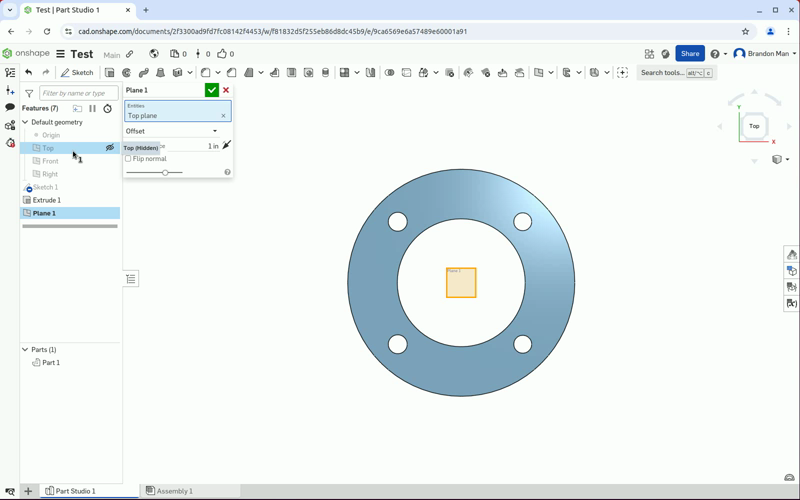
key(tab, 2)
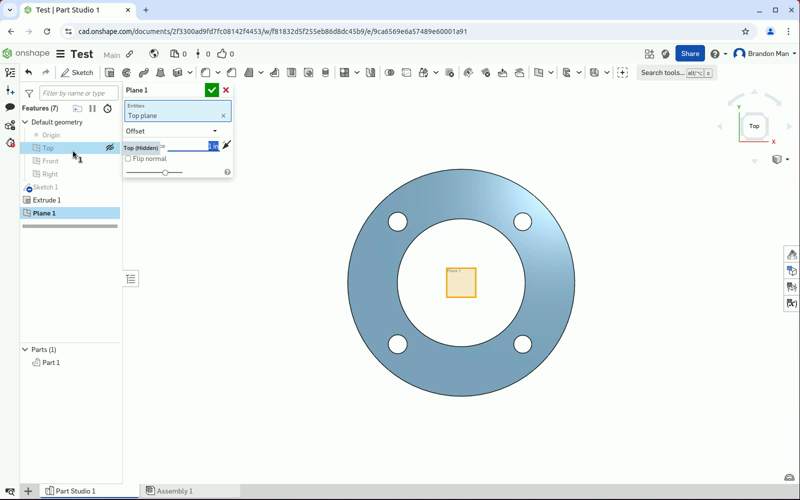
text(4.56)
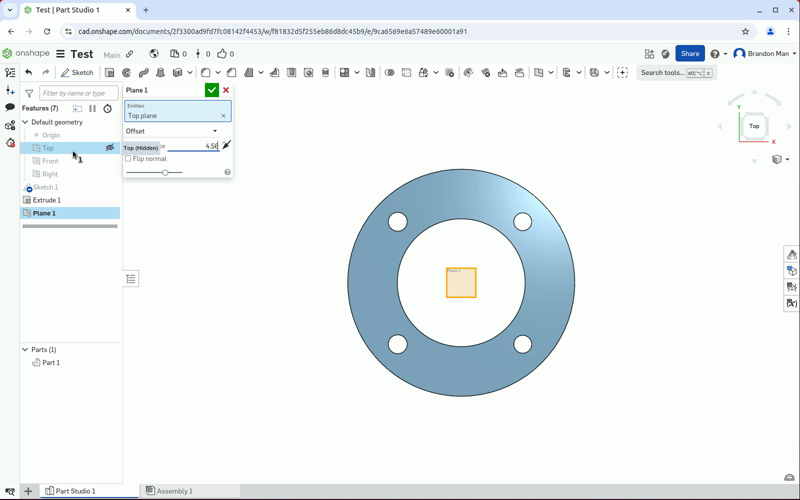
key(enter, 2)
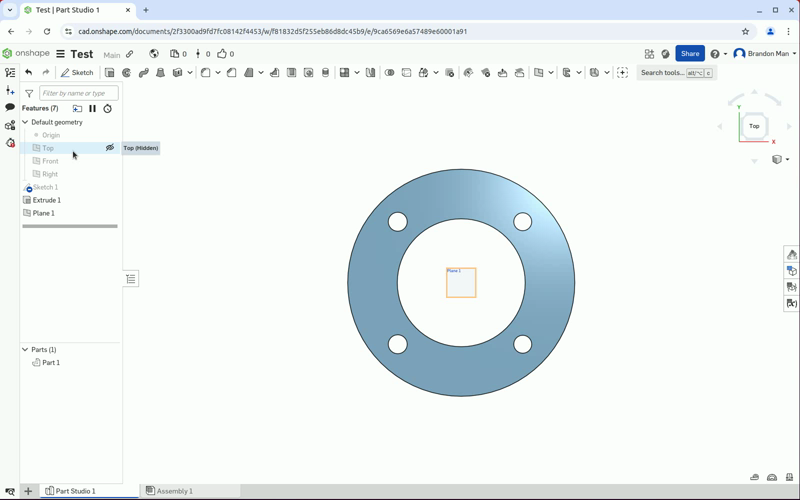
key(shift+s)
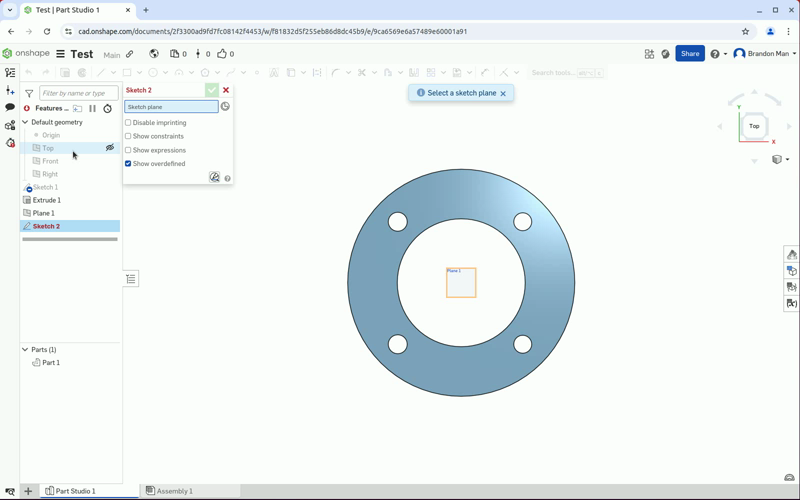
mouse_move(73, 215)
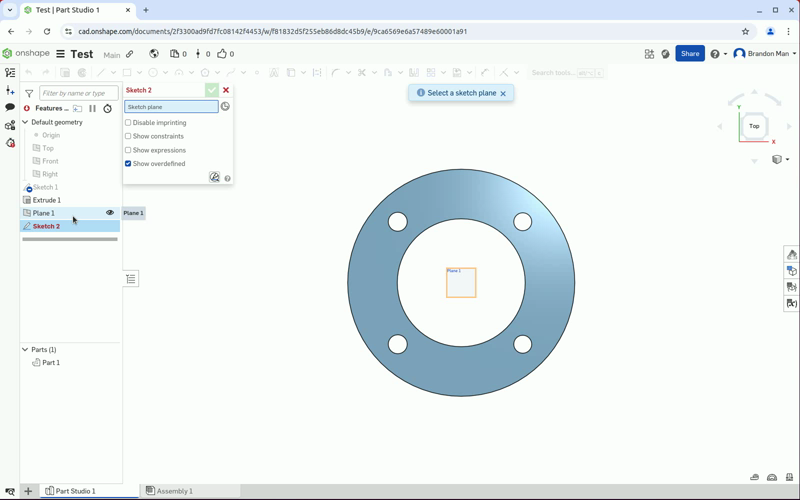
click(73, 215)
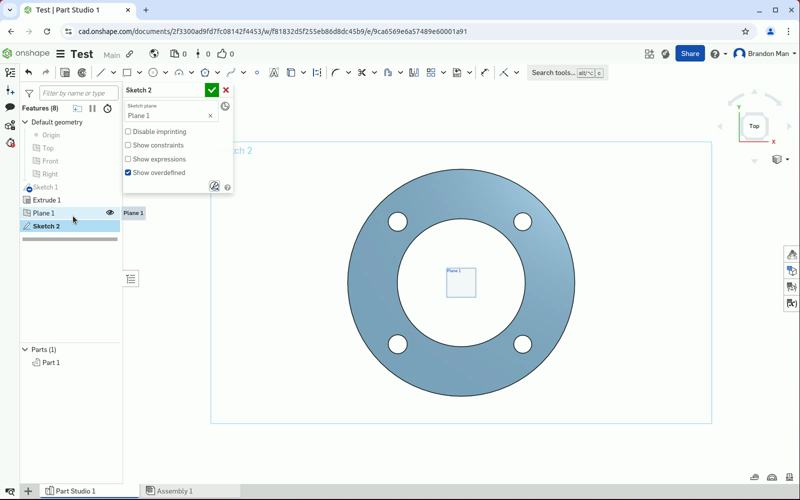
mouse_move(73, 352)
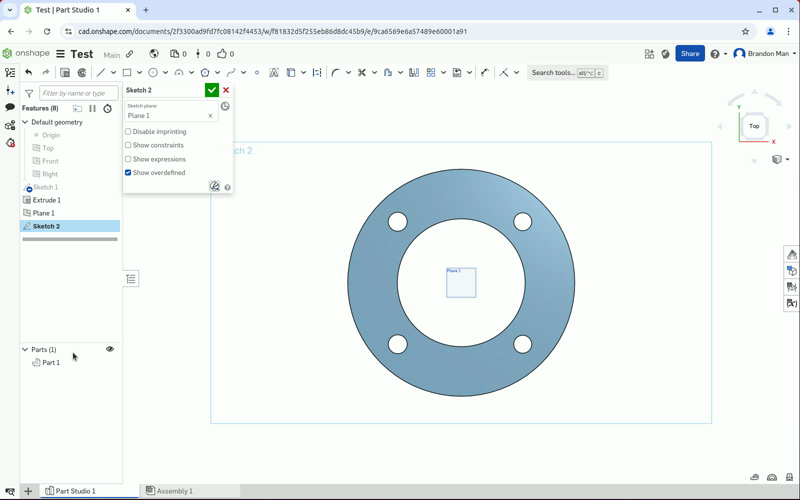
key(y)
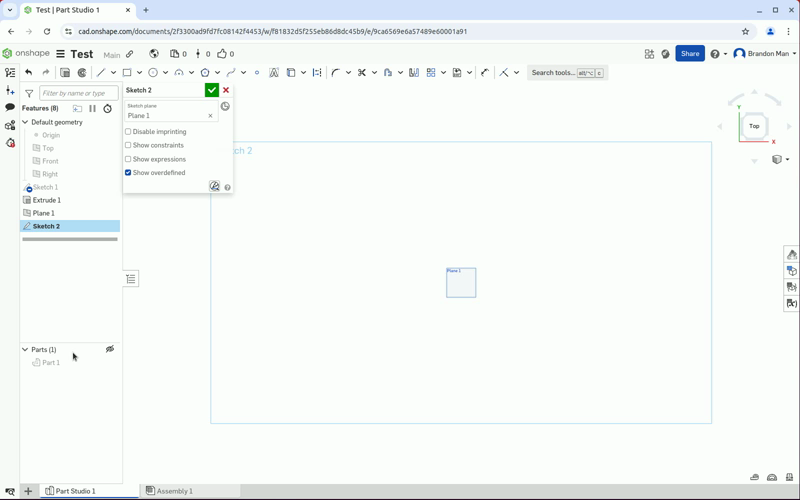
key(c)
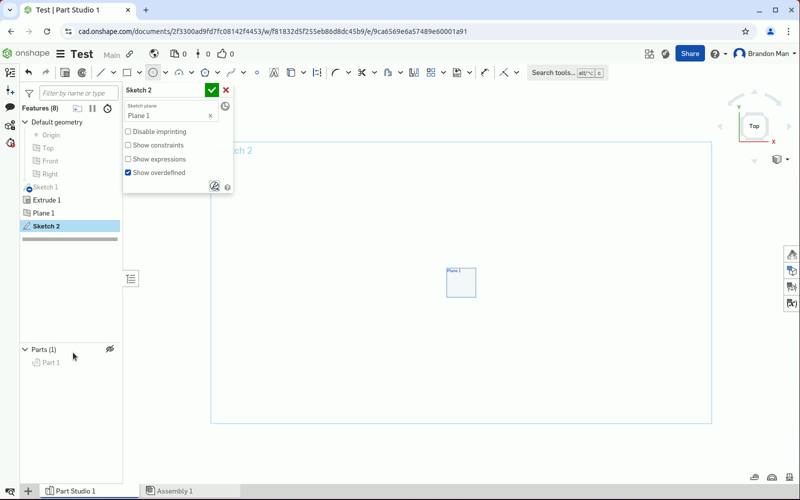
key_down(shift)
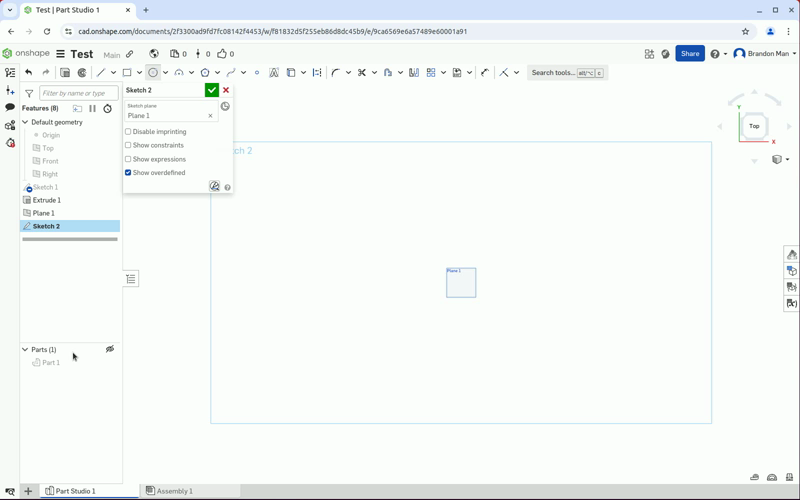
mouse_move(523, 345)
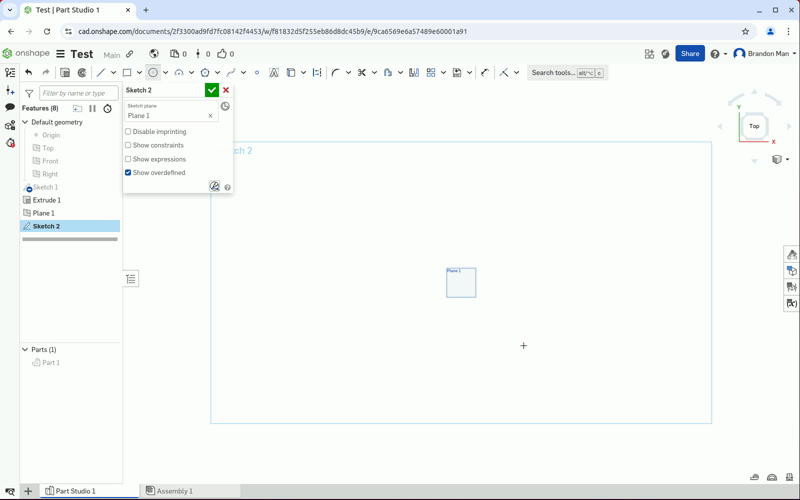
click(523, 345)
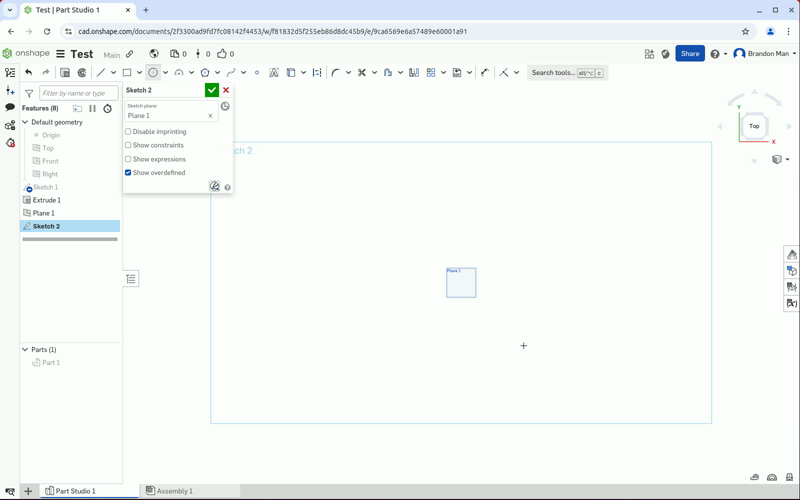
key_up(shift)
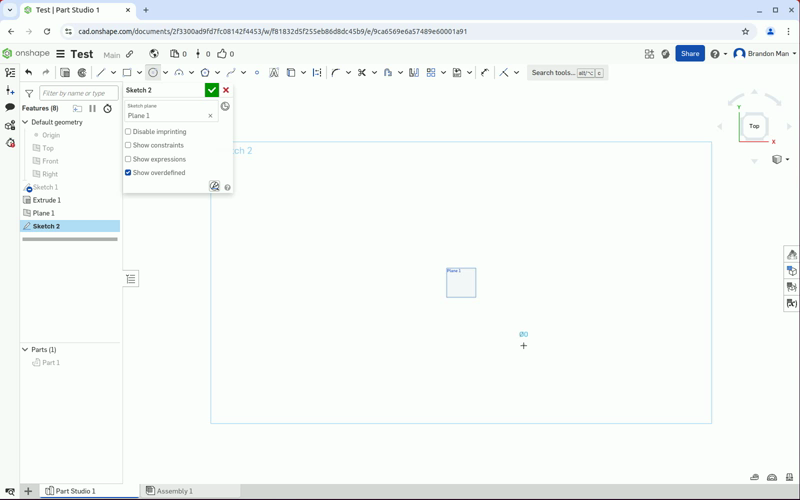
mouse_move(533, 345)
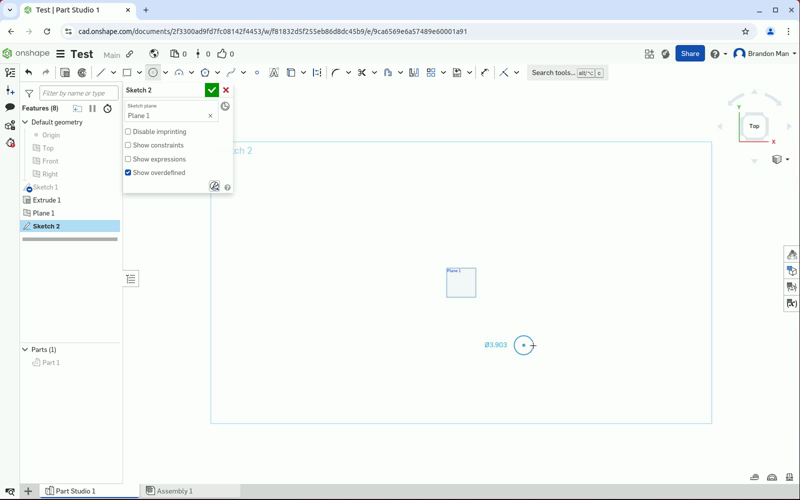
click(533, 345)
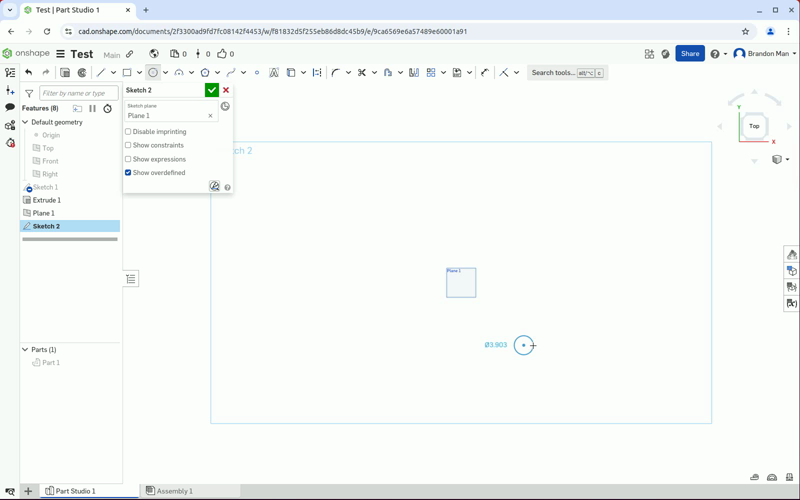
key(esc)
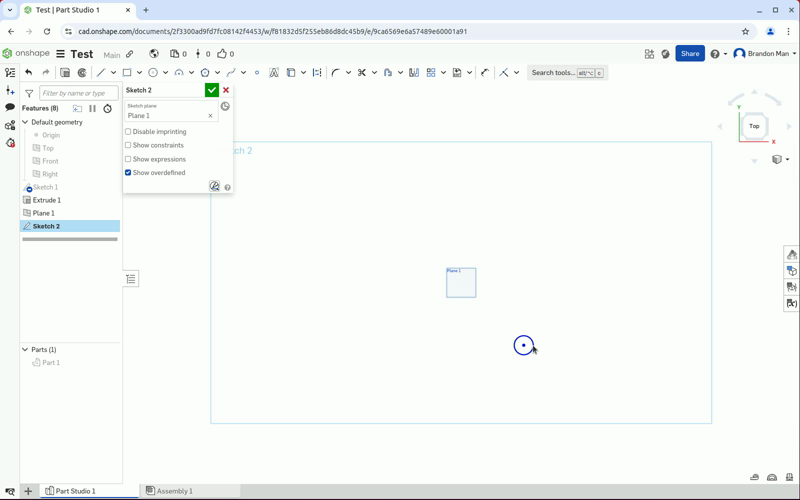
mouse_move(521, 352)
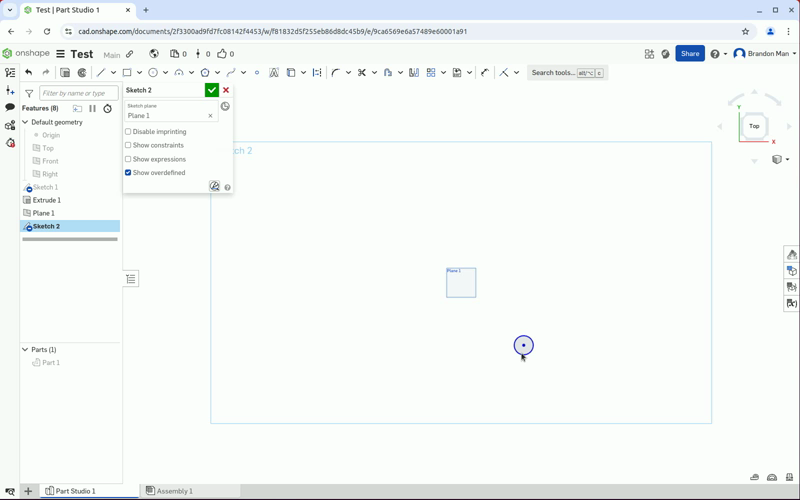
scroll(6)
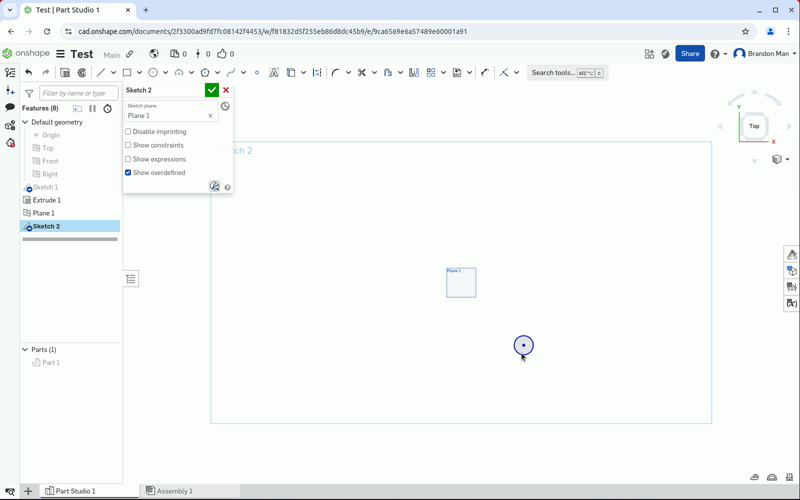
scroll(6)
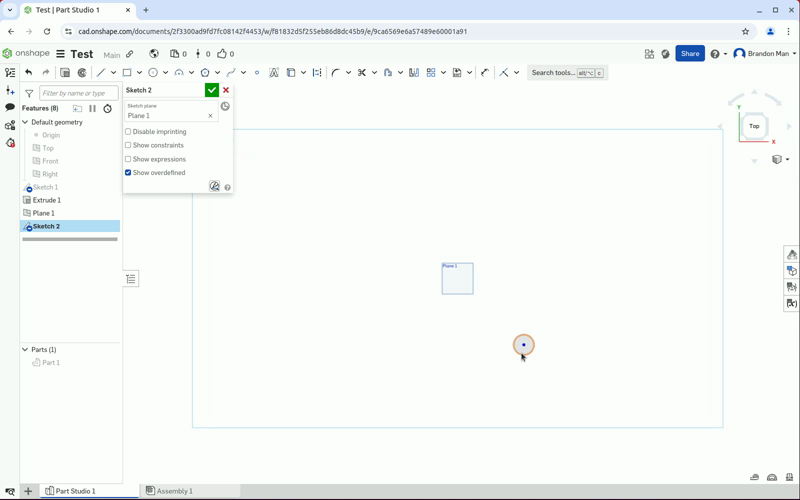
scroll(6)
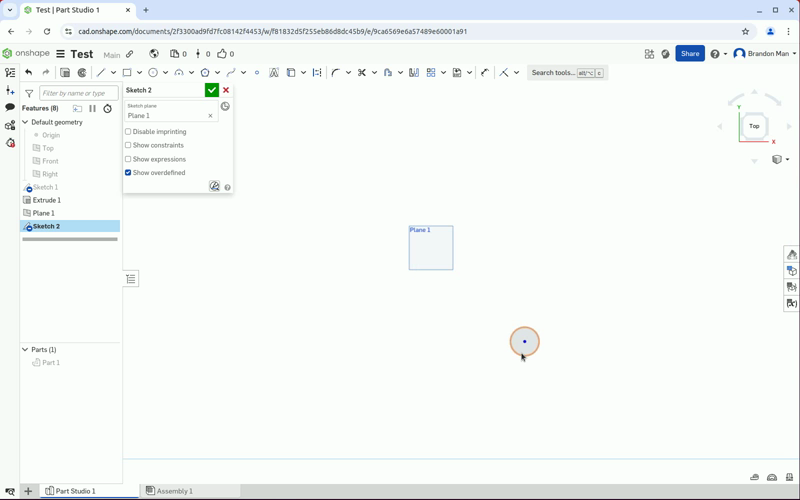
scroll(6)
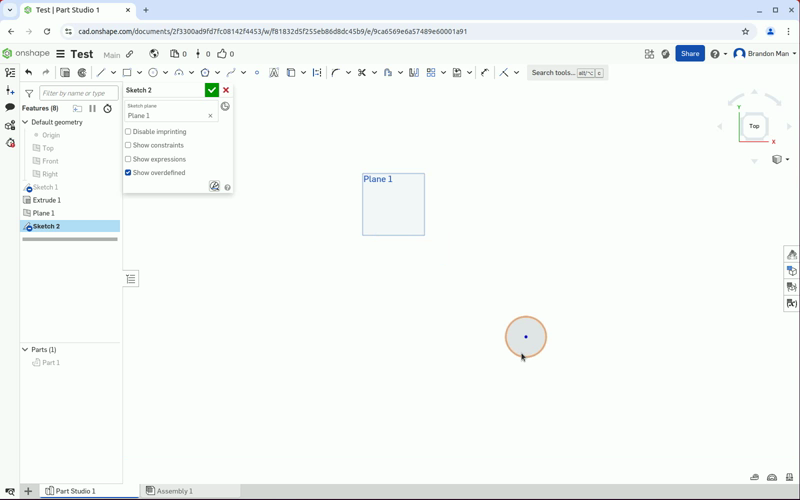
scroll(6)
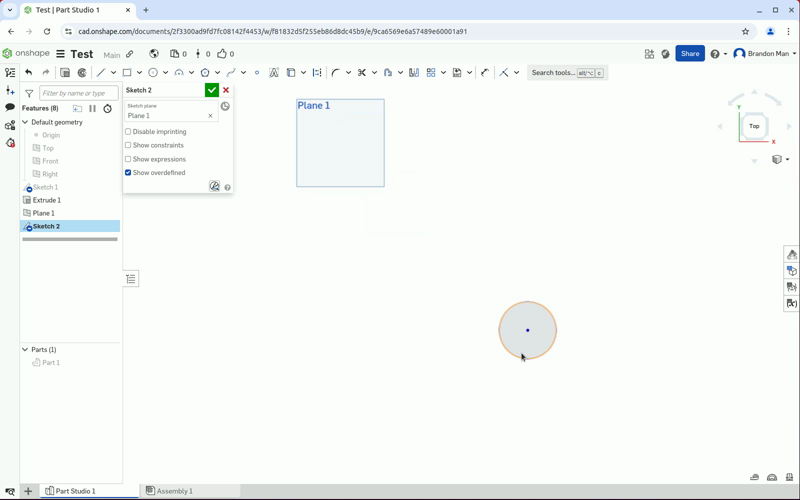
scroll(6)
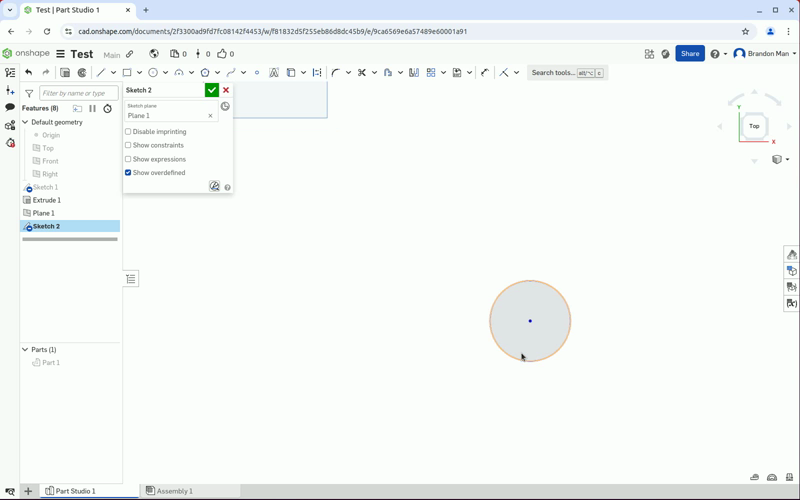
scroll(6)
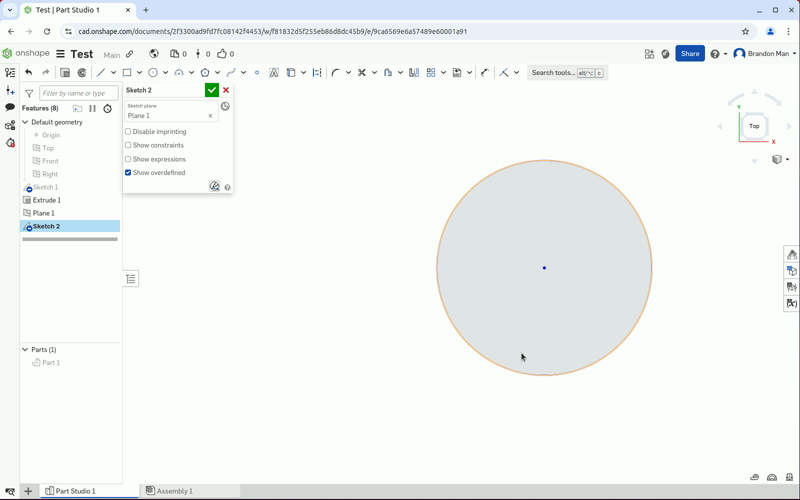
click(521, 352)
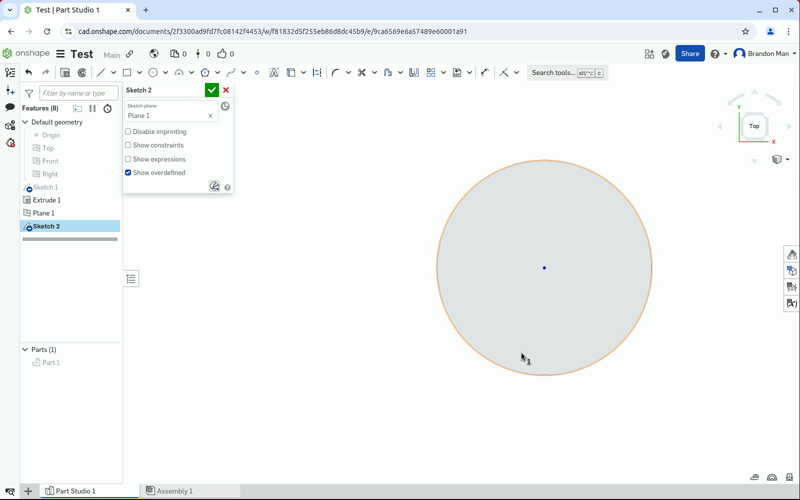
scroll(-6)
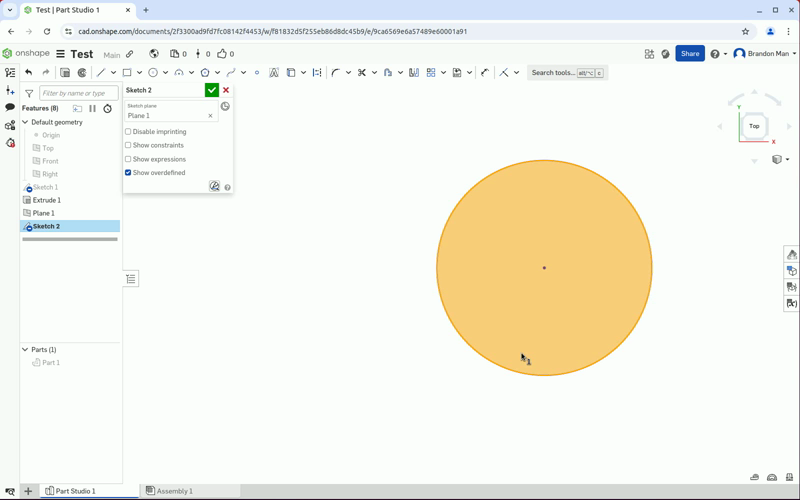
scroll(-6)
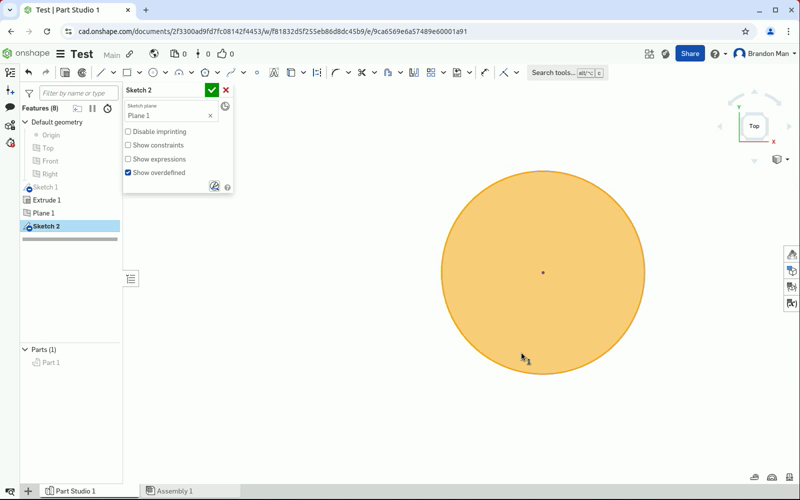
scroll(-6)
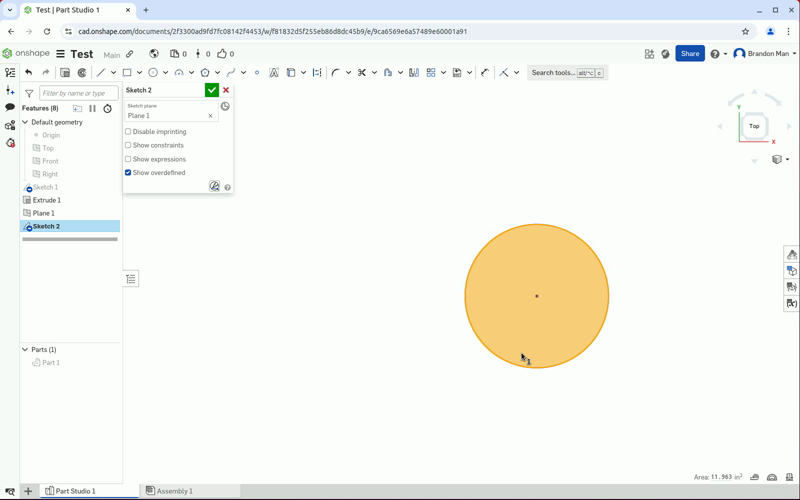
scroll(-6)
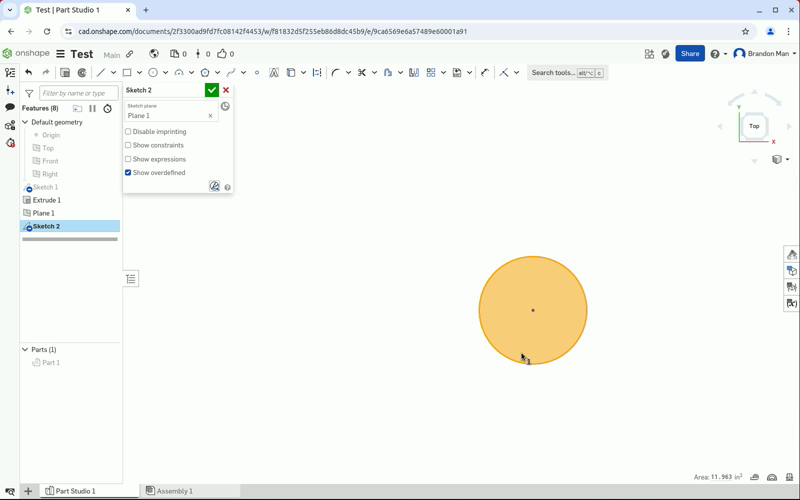
scroll(-6)
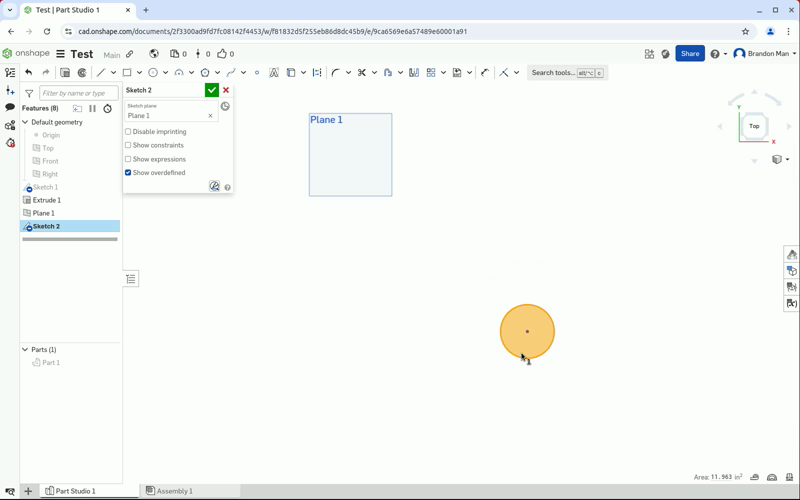
scroll(-6)
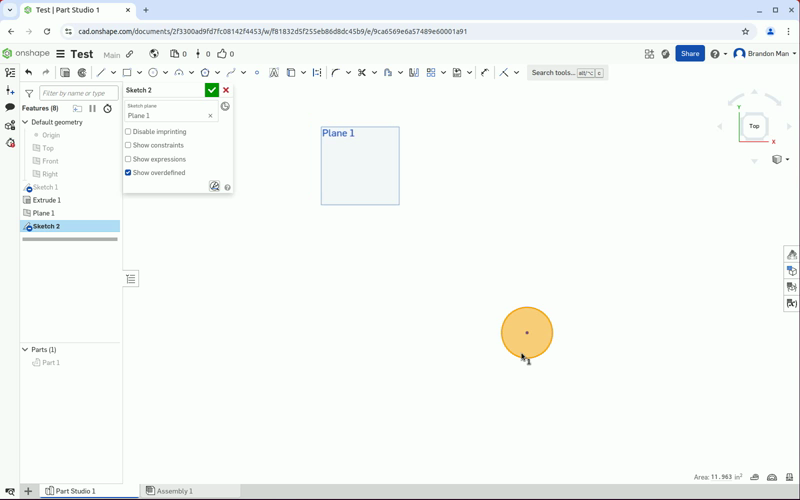
scroll(-6)
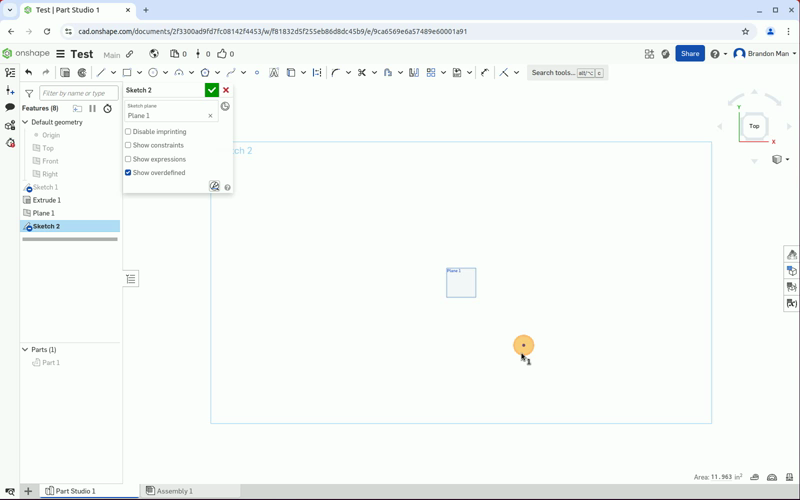
mouse_move(73, 352)
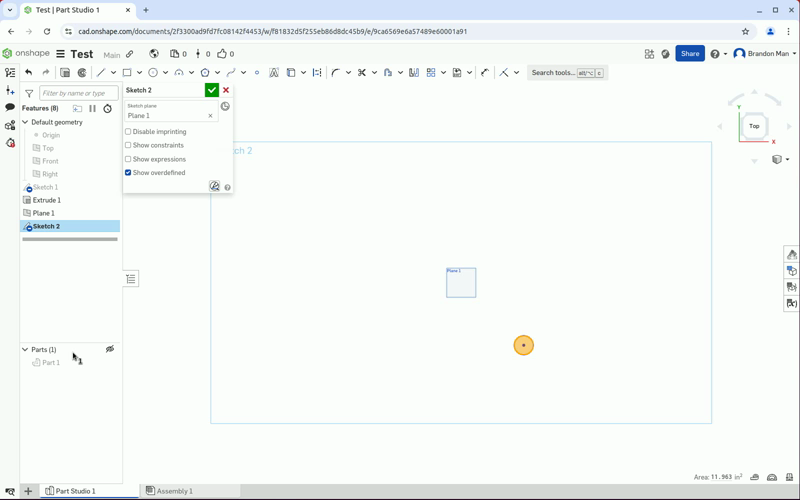
key(shift+y)
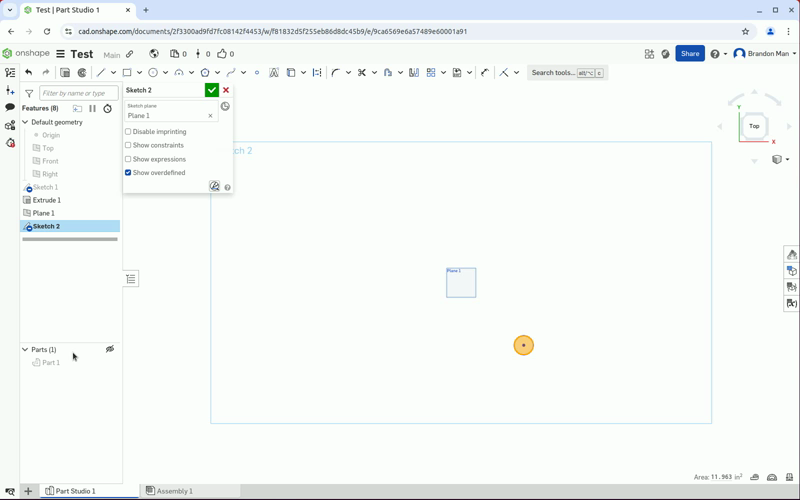
key(shift+e)
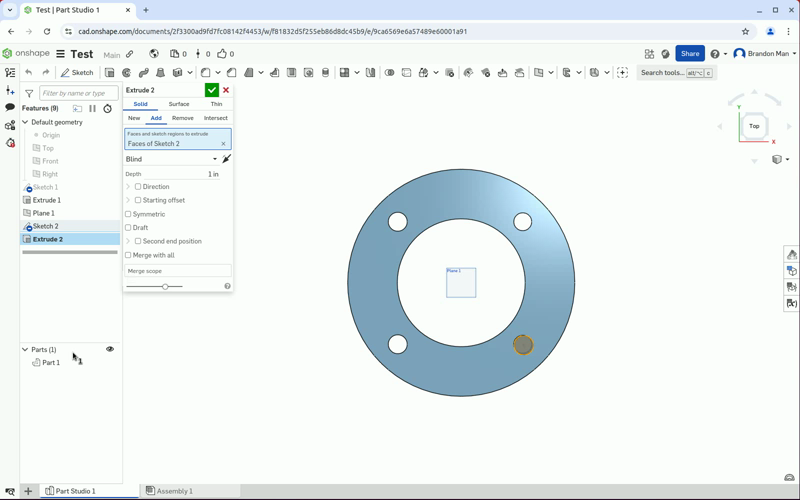
mouse_move(143, 106)
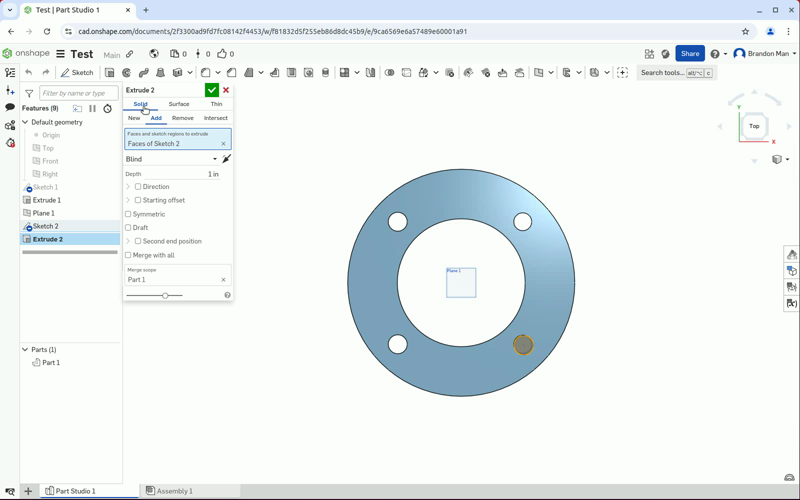
click(143, 106)
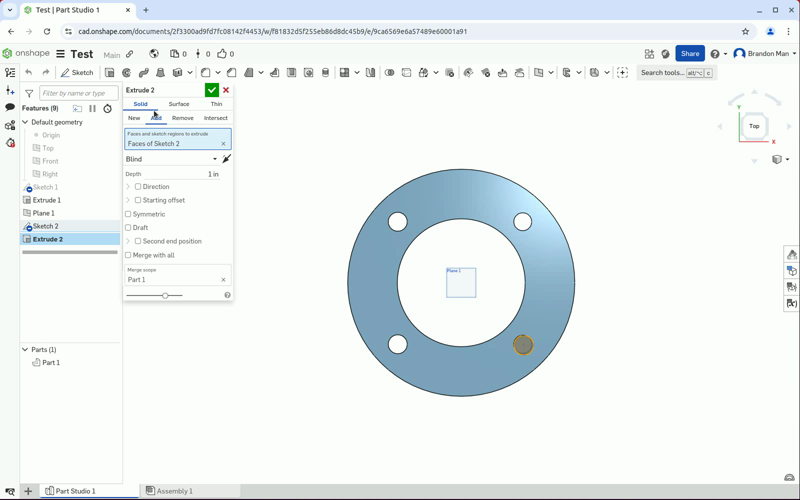
mouse_move(186, 120)
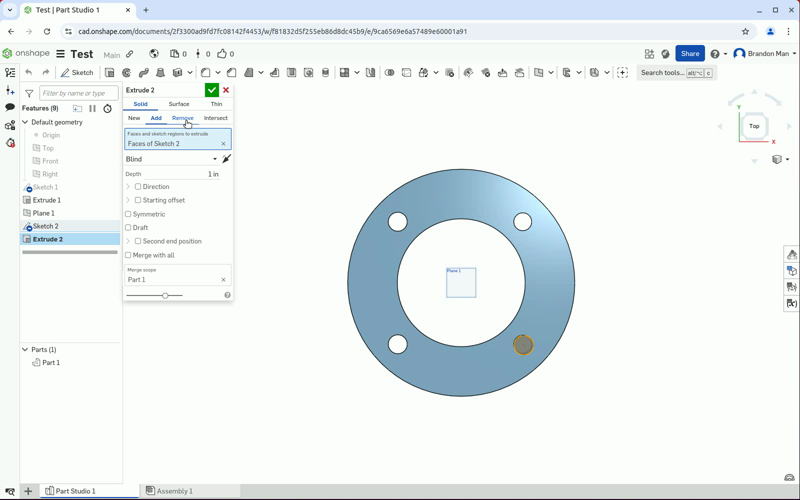
click(186, 120)
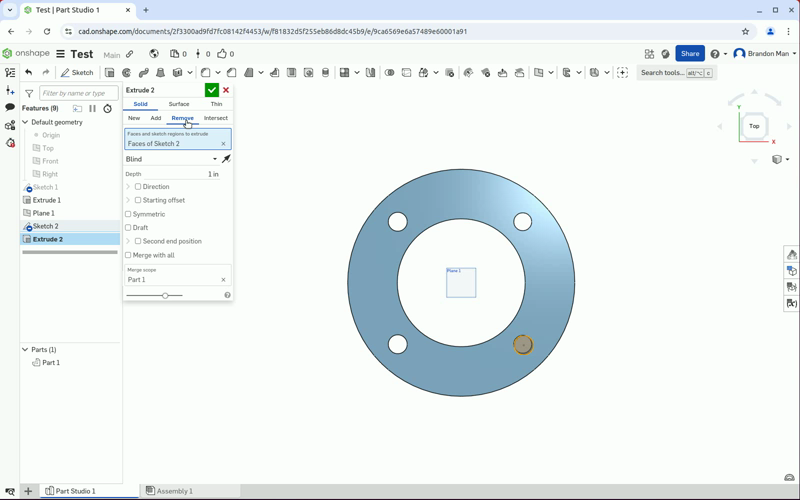
key(tab, 4)
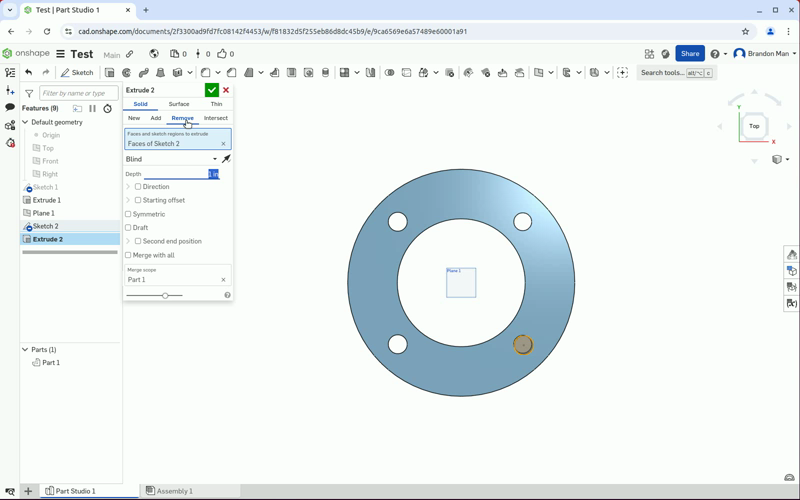
text(0.963)
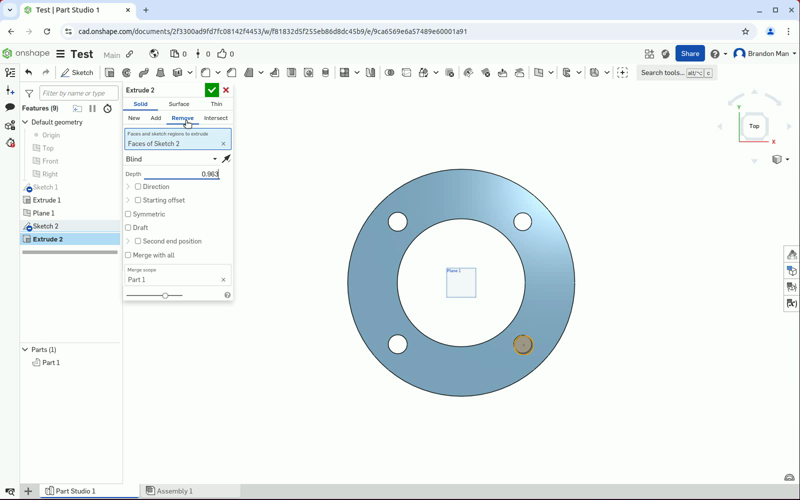
key(tab, 6)
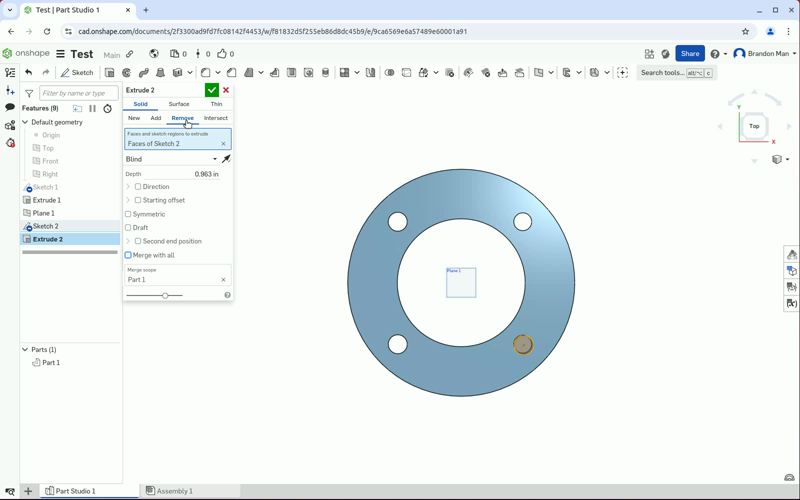
key(space)
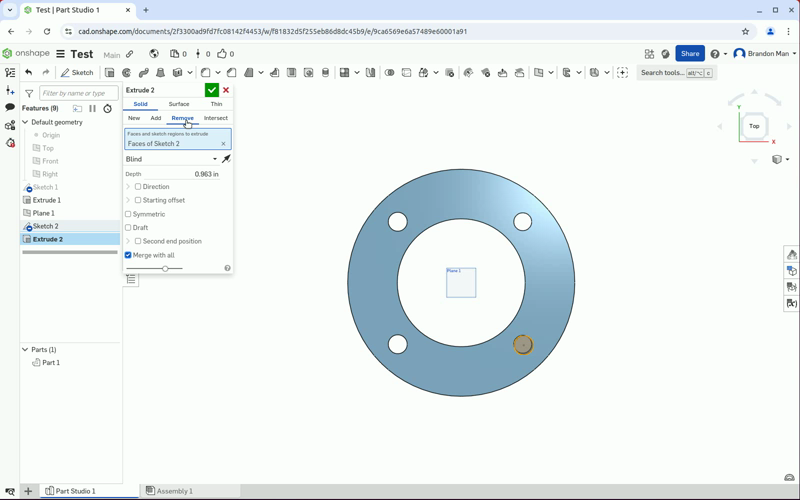
key(enter)
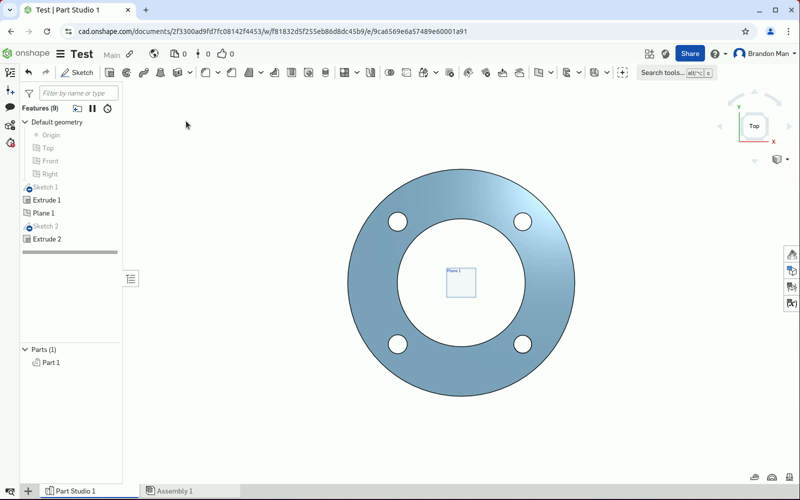
key(shift+h)
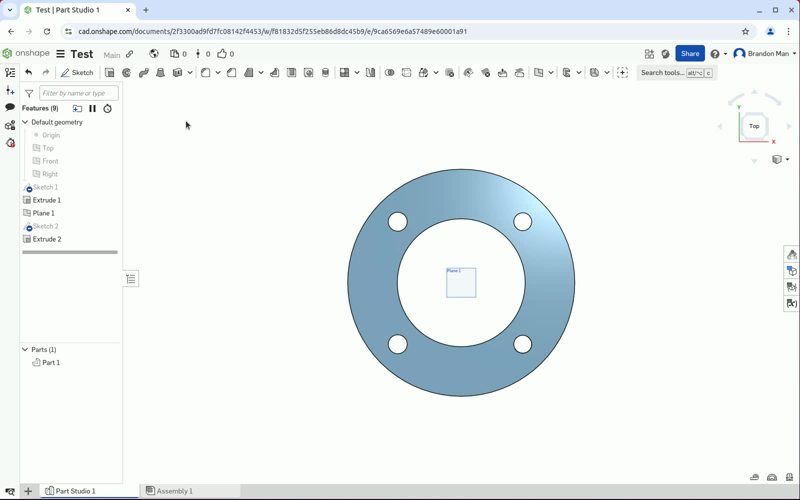
key(shift+h)
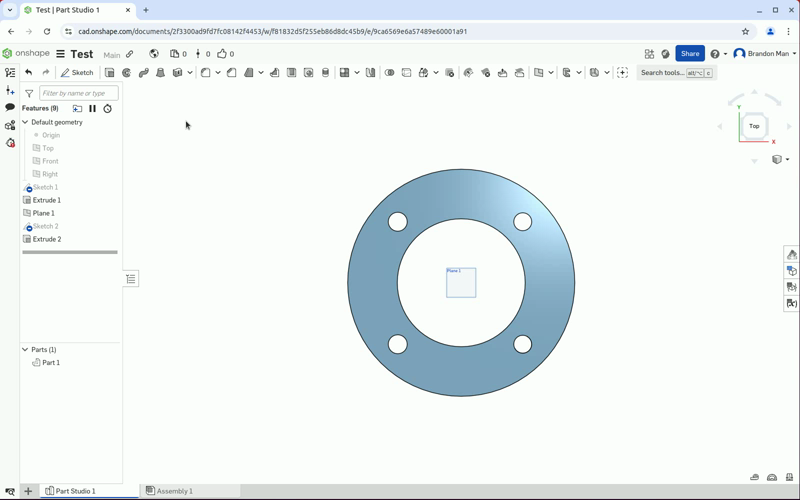
mouse_move(73, 189)
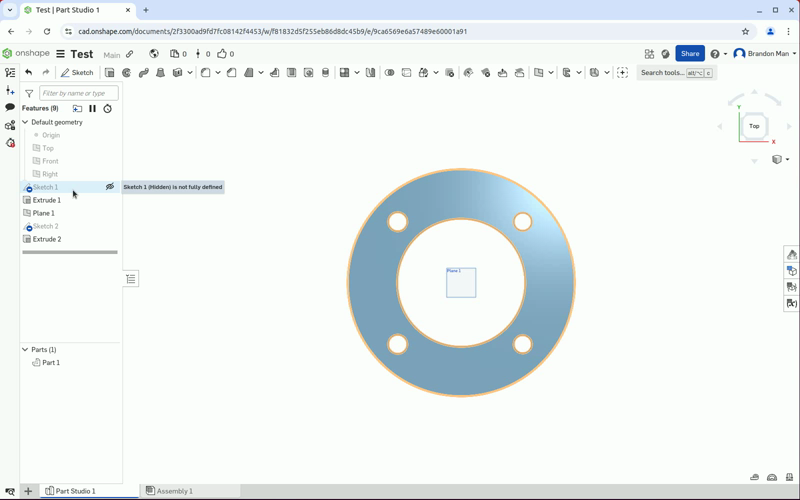
click(73, 189)
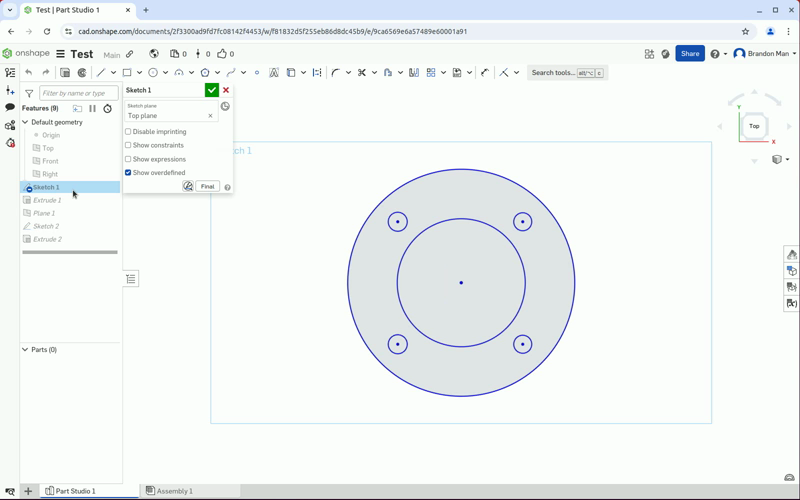
mouse_move(229, 92)
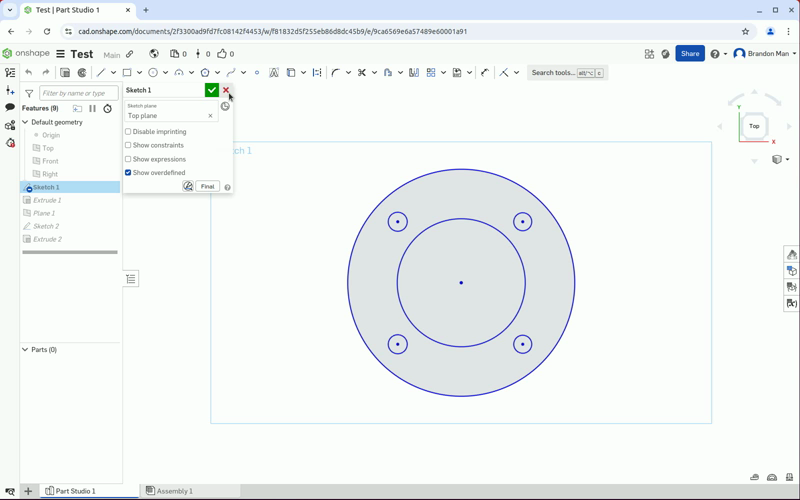
click(229, 92)
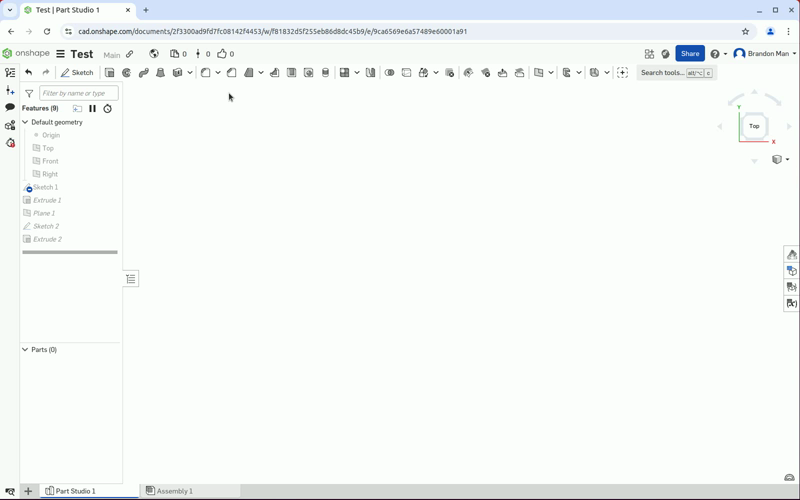
key(shift+s)
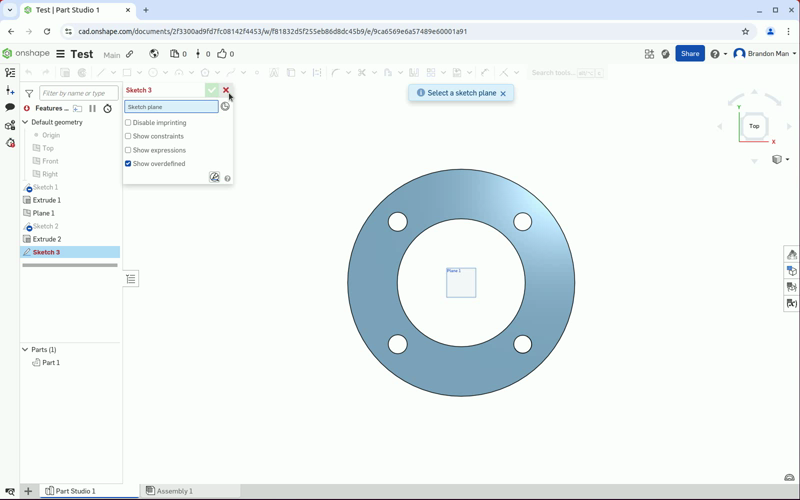
mouse_move(73, 215)
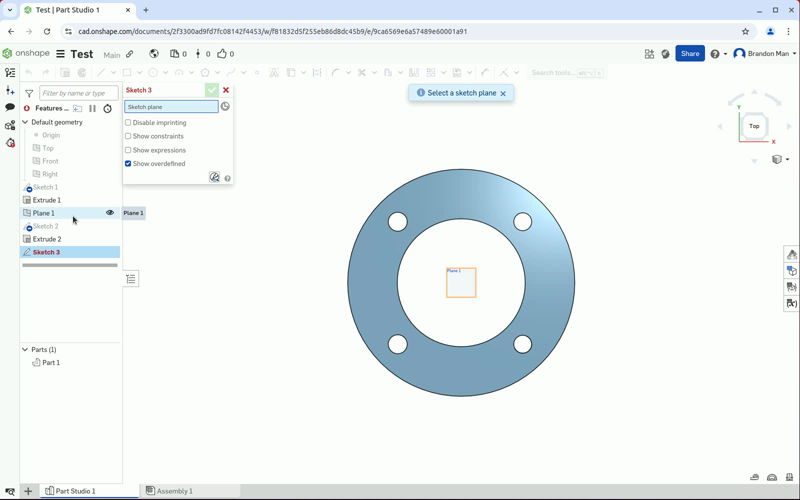
click(73, 215)
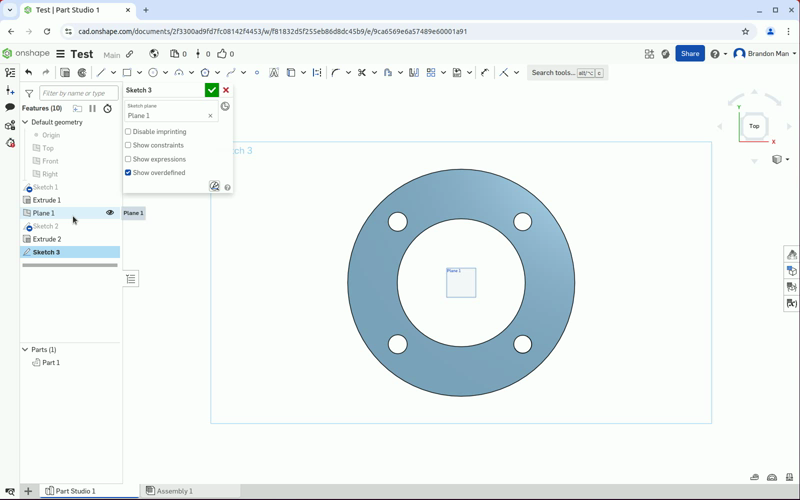
mouse_move(73, 352)
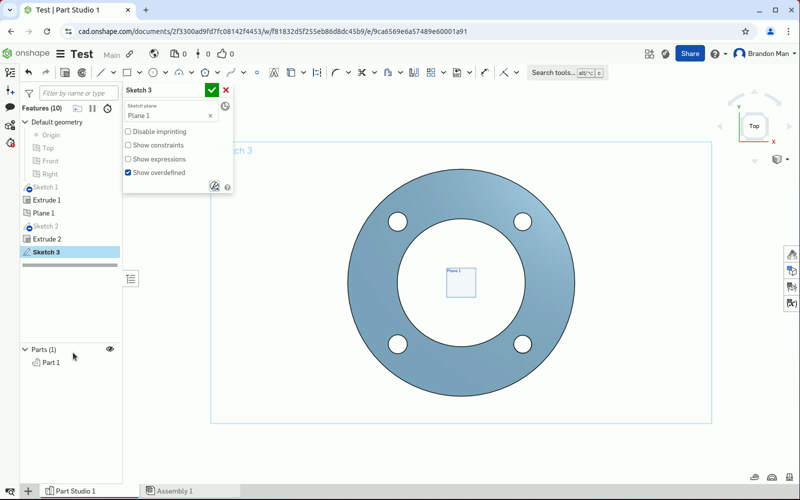
key(y)
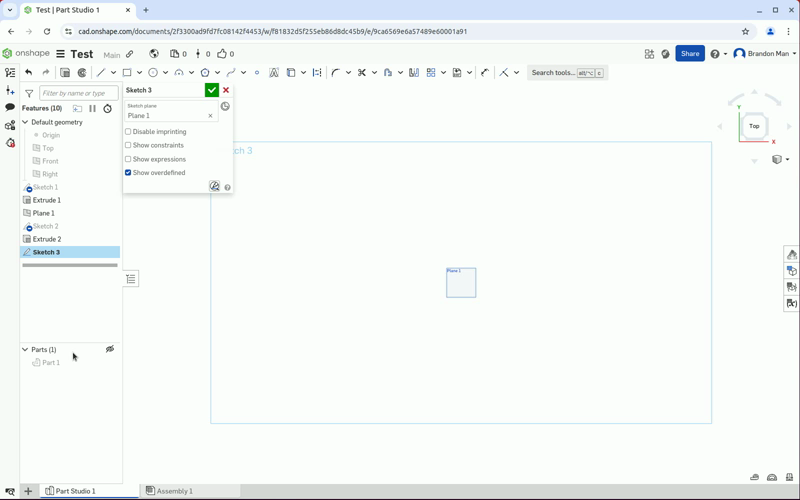
key(c)
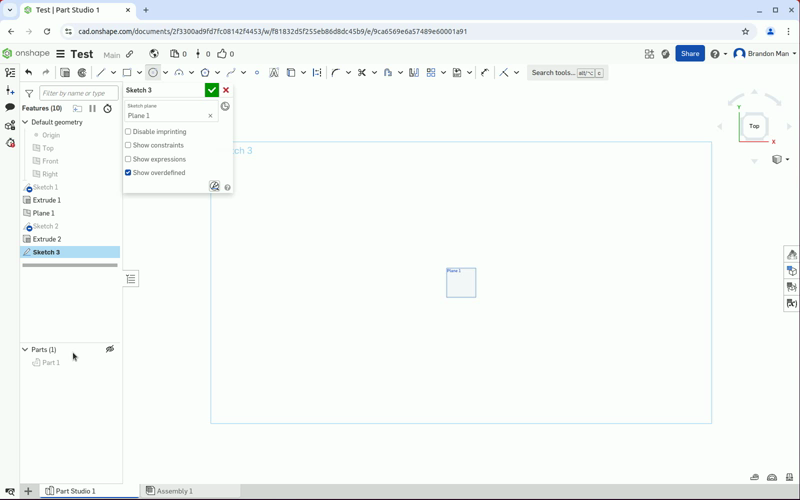
key_down(shift)
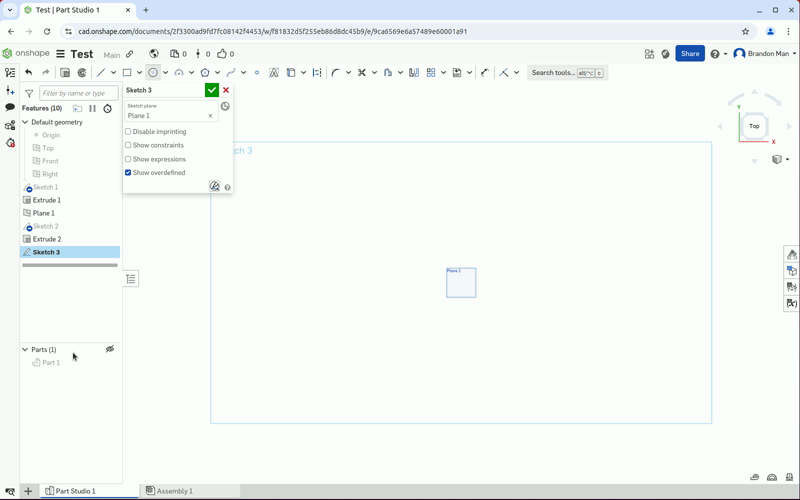
mouse_move(399, 220)
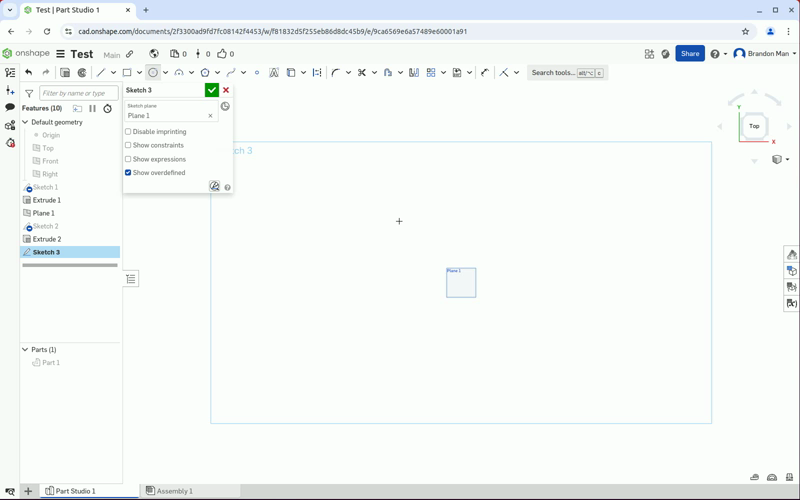
click(399, 220)
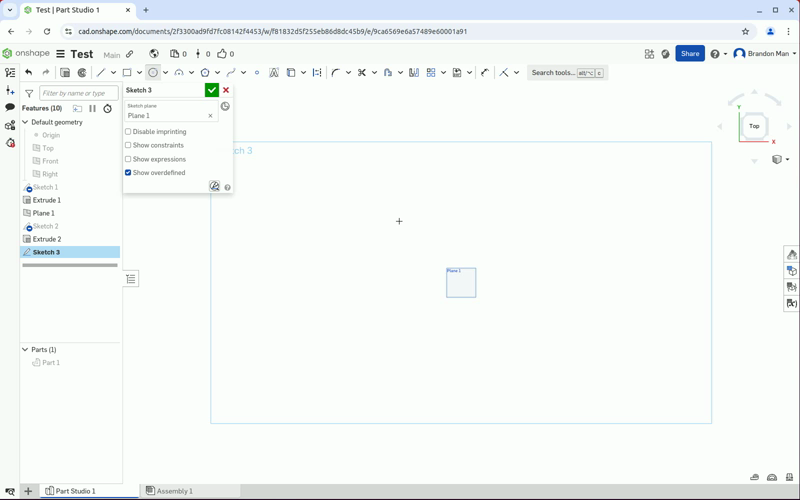
key_up(shift)
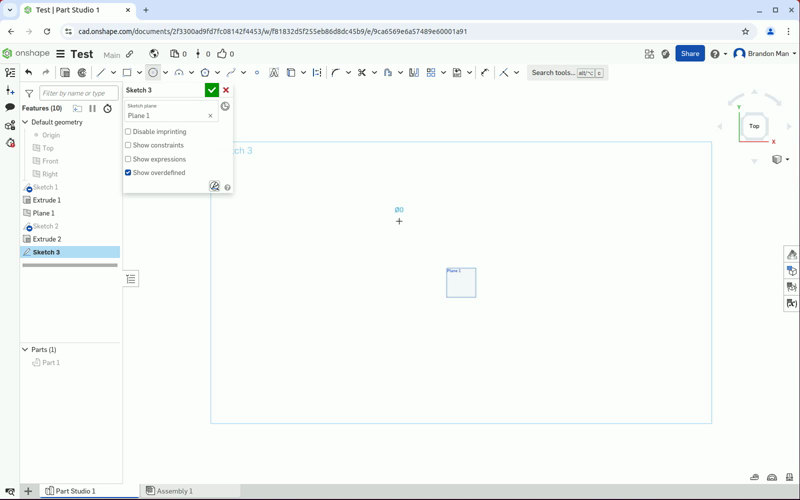
mouse_move(409, 220)
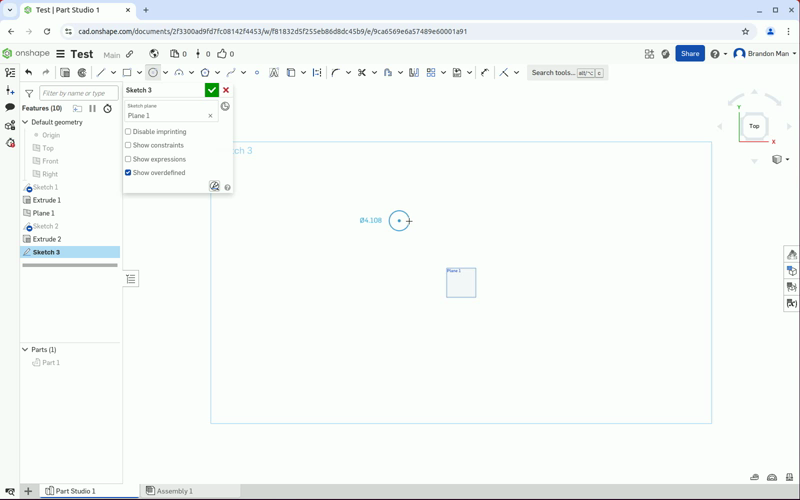
click(409, 220)
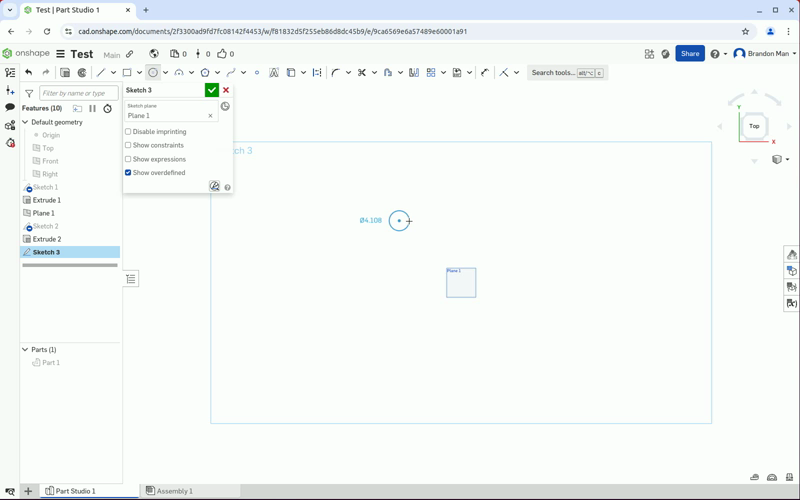
key(esc)
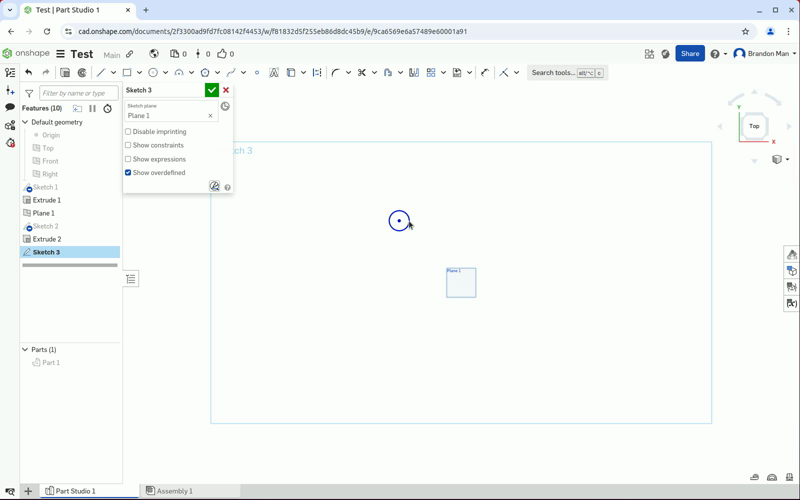
mouse_move(399, 220)
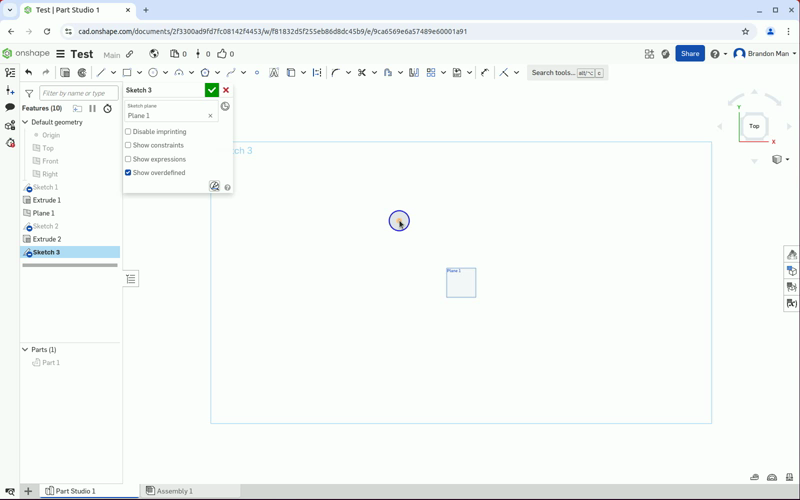
scroll(6)
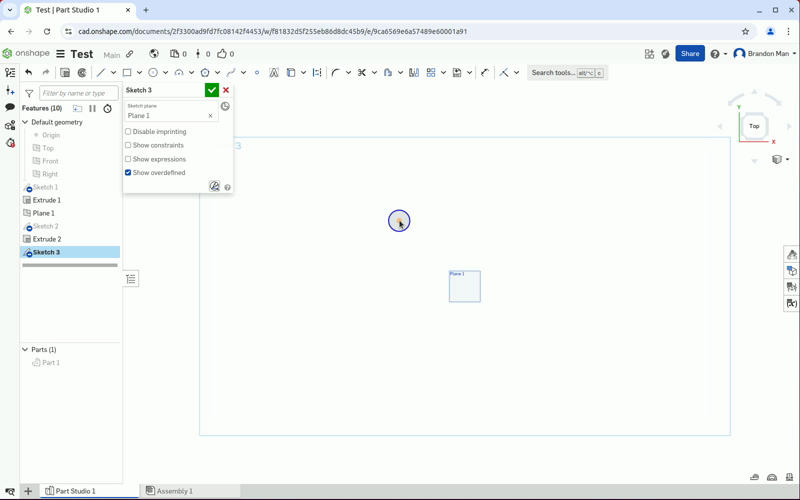
scroll(6)
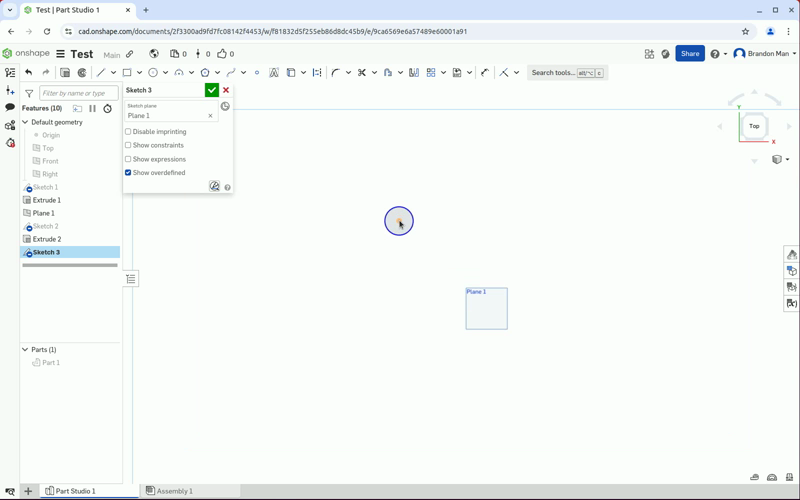
scroll(6)
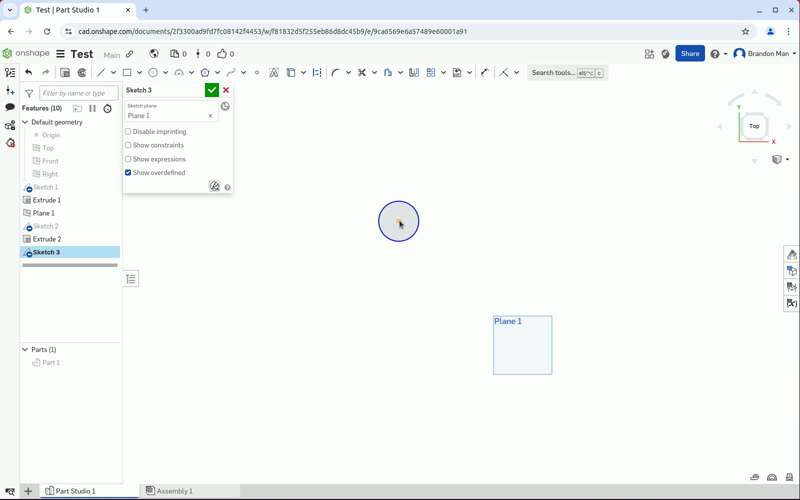
scroll(6)
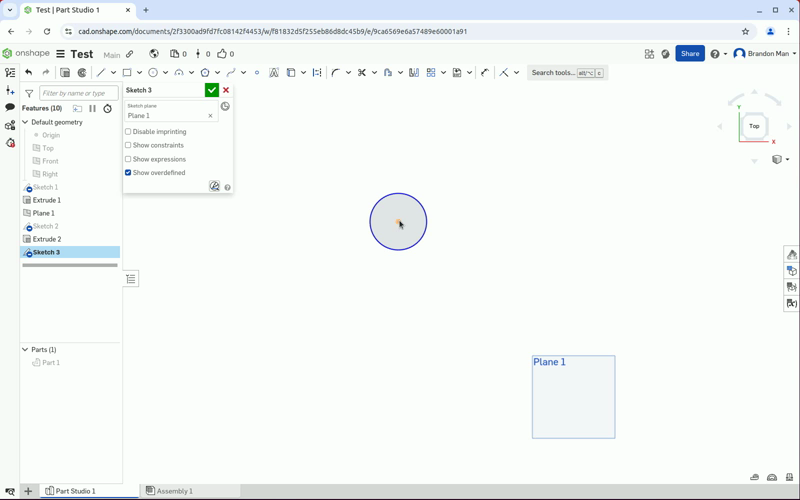
scroll(6)
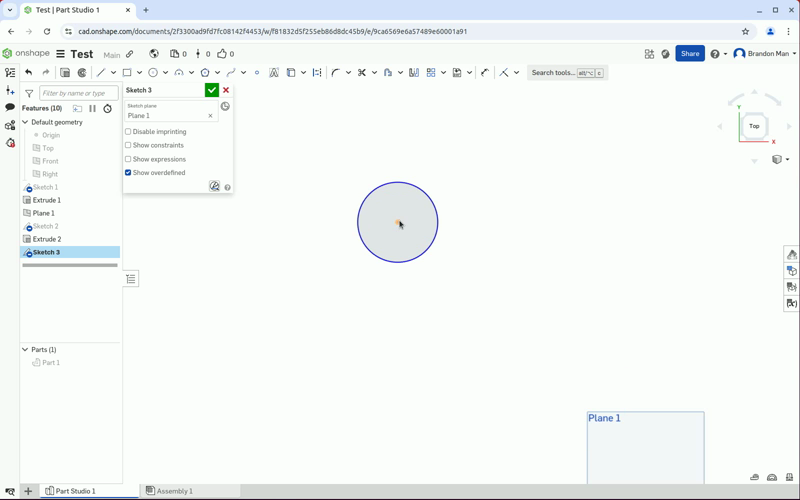
scroll(6)
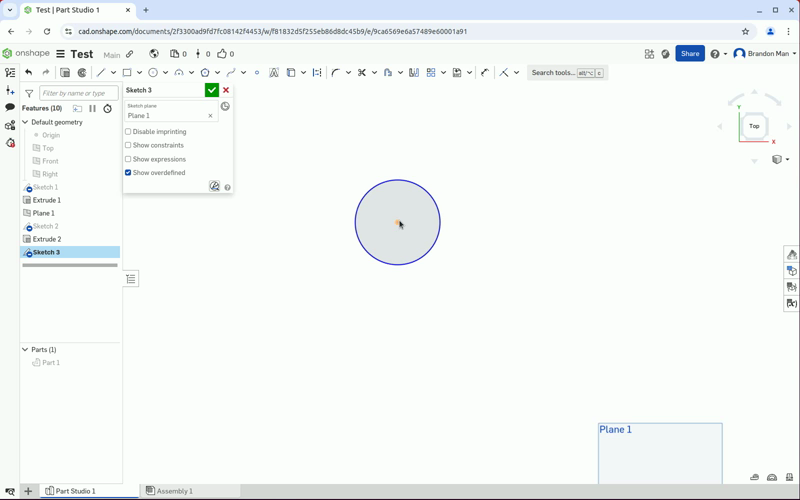
scroll(6)
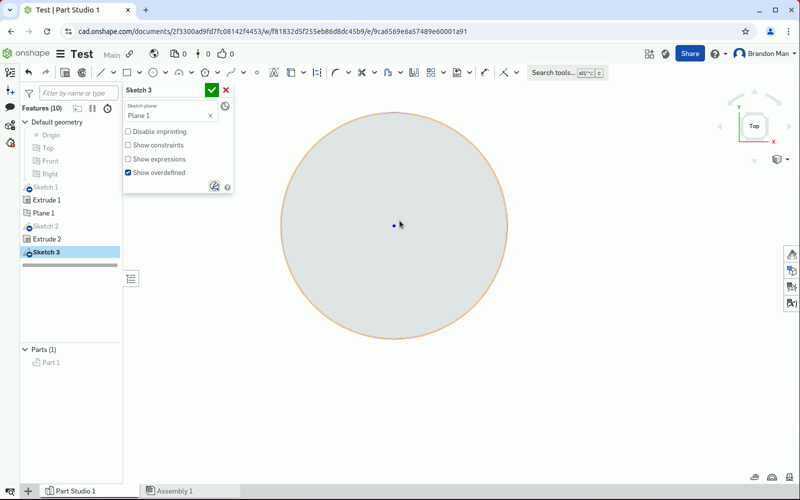
click(399, 220)
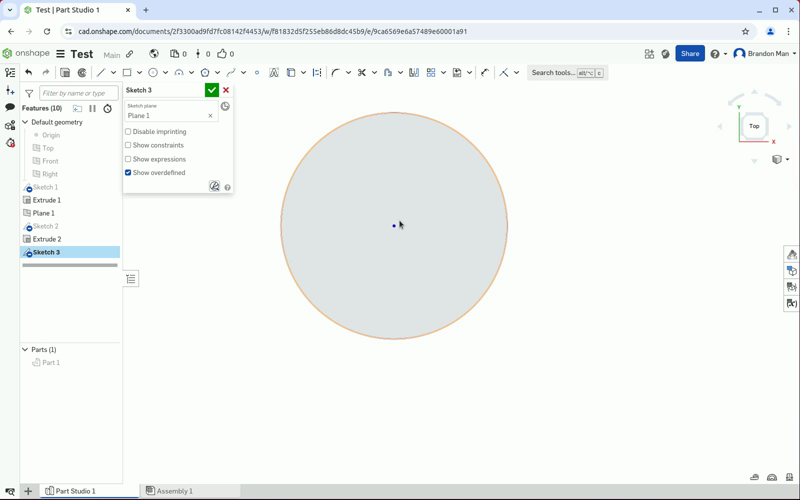
scroll(-6)
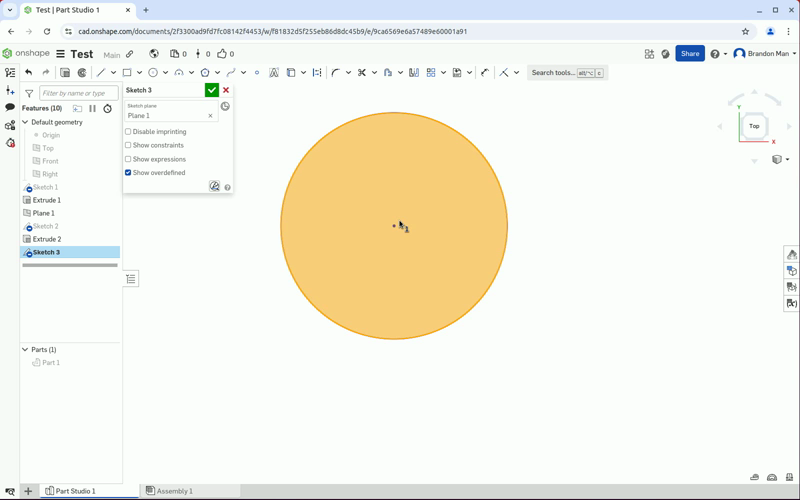
scroll(-6)
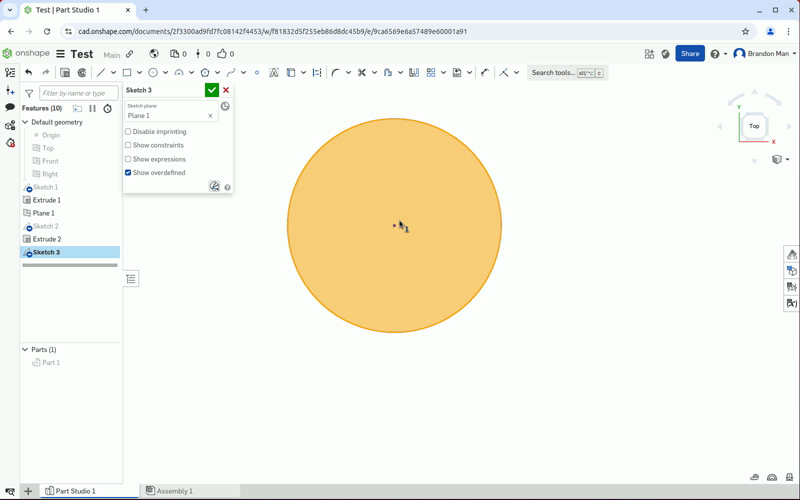
scroll(-6)
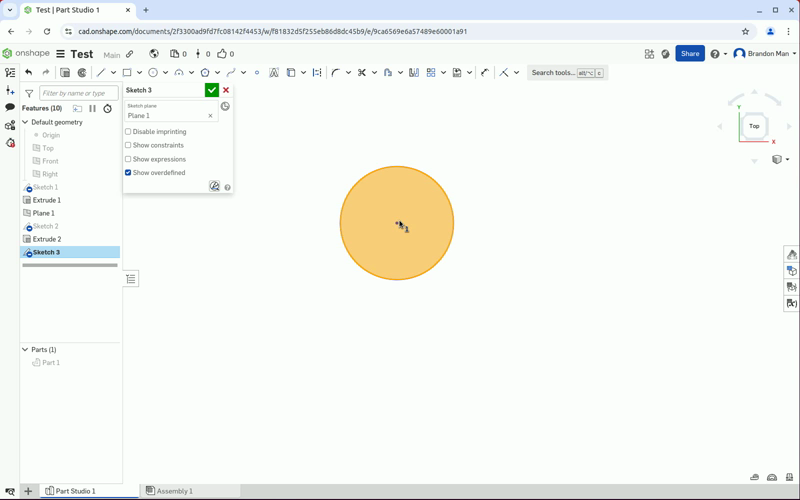
scroll(-6)
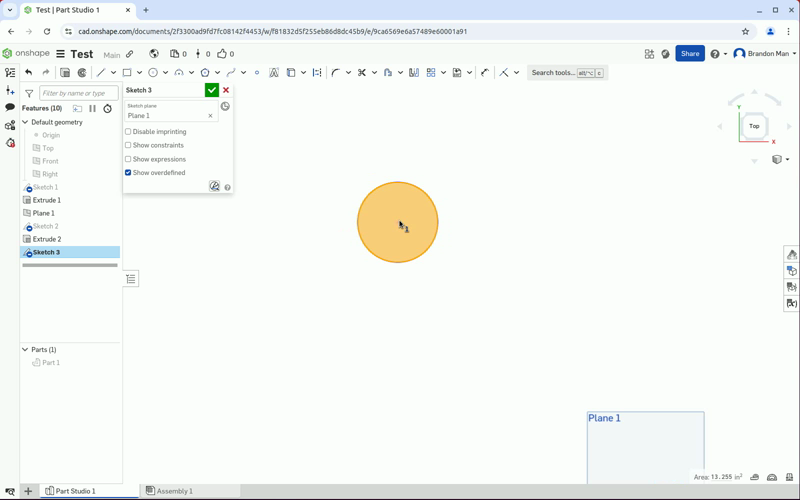
scroll(-6)
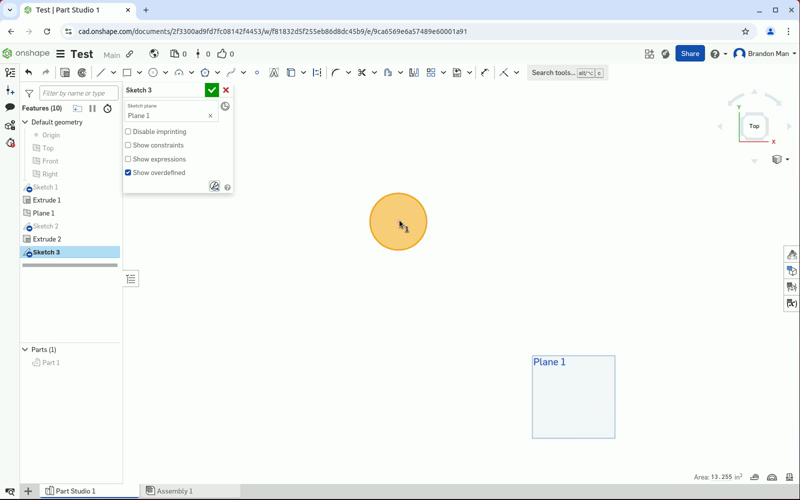
scroll(-6)
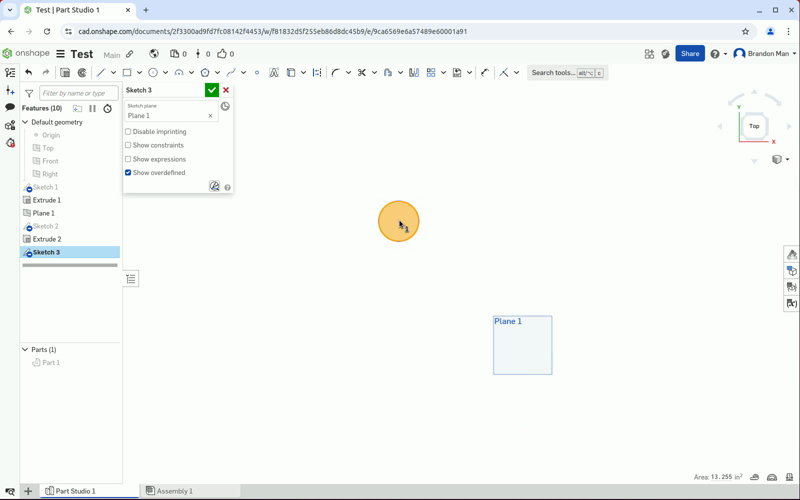
scroll(-6)
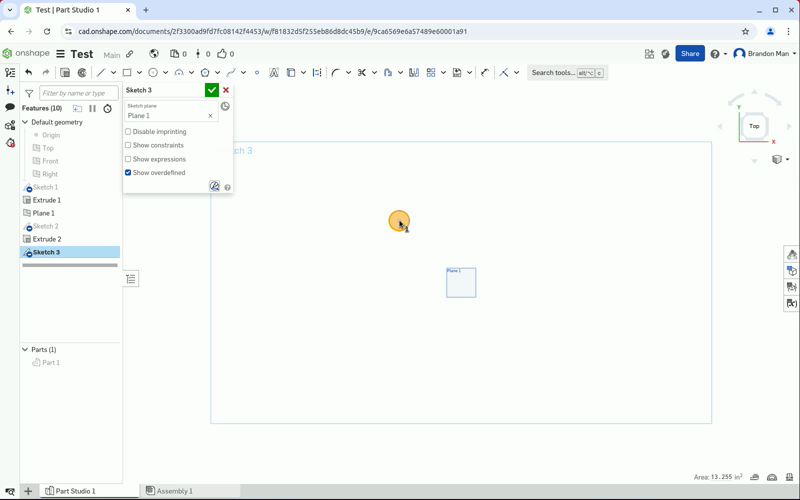
mouse_move(73, 352)
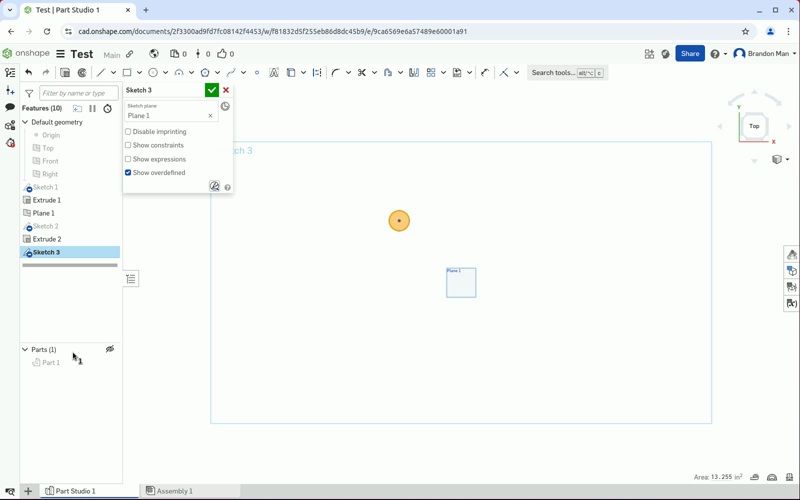
key(shift+y)
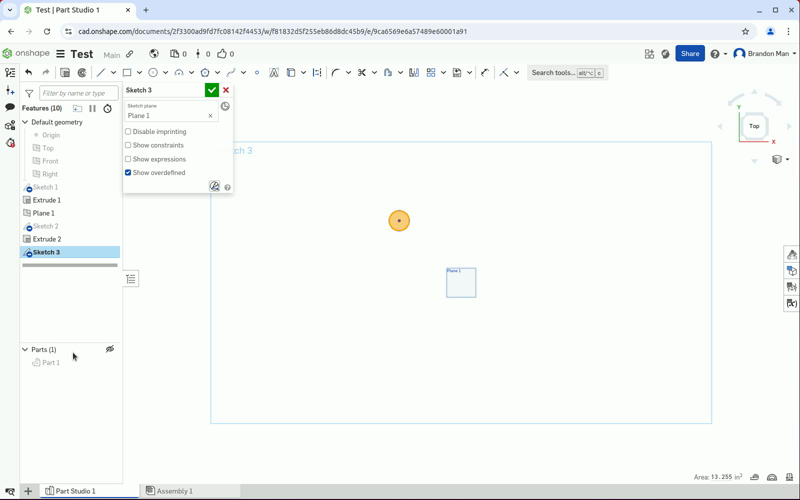
key(shift+e)
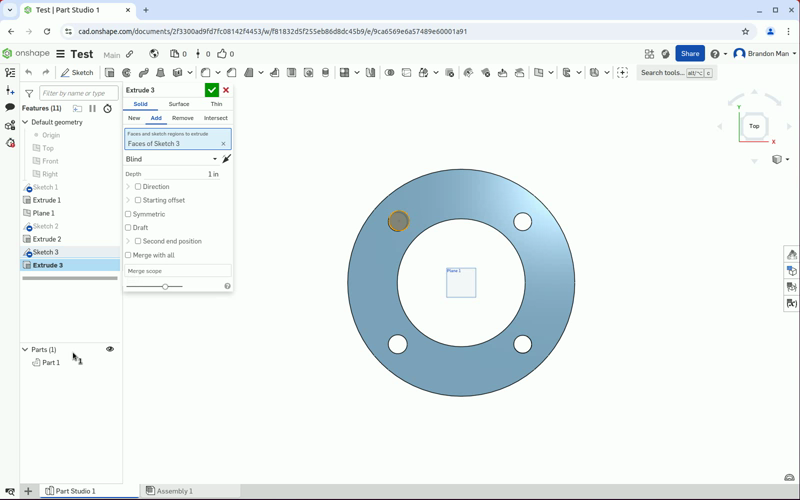
mouse_move(143, 106)
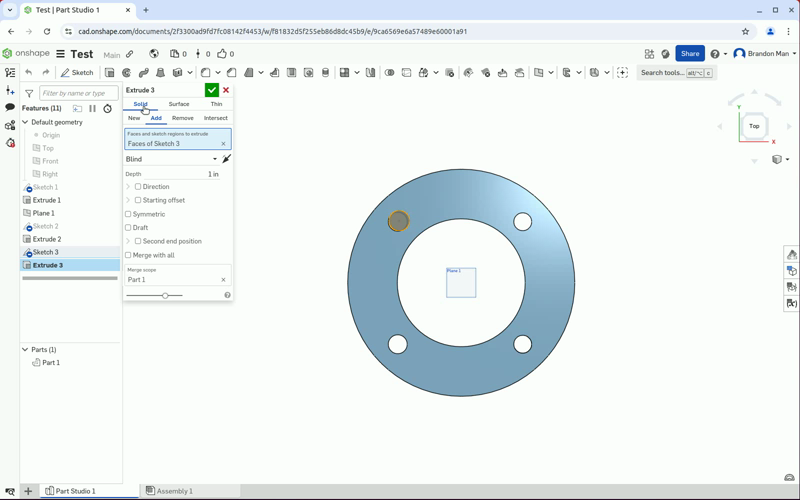
click(143, 106)
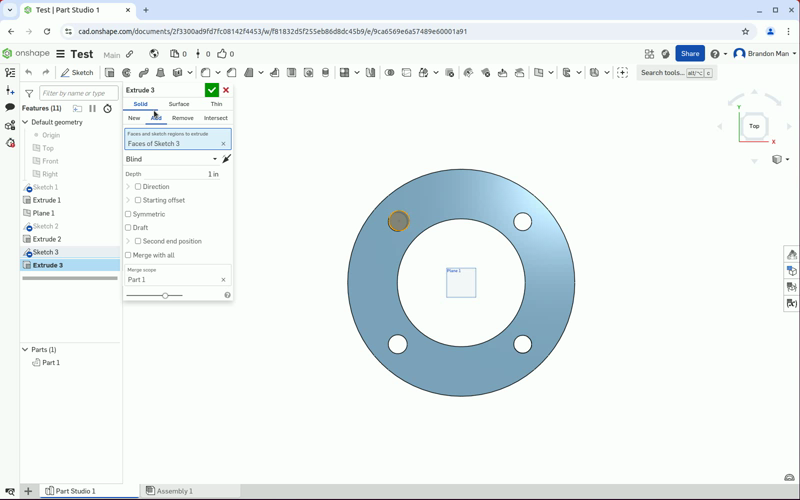
mouse_move(186, 120)
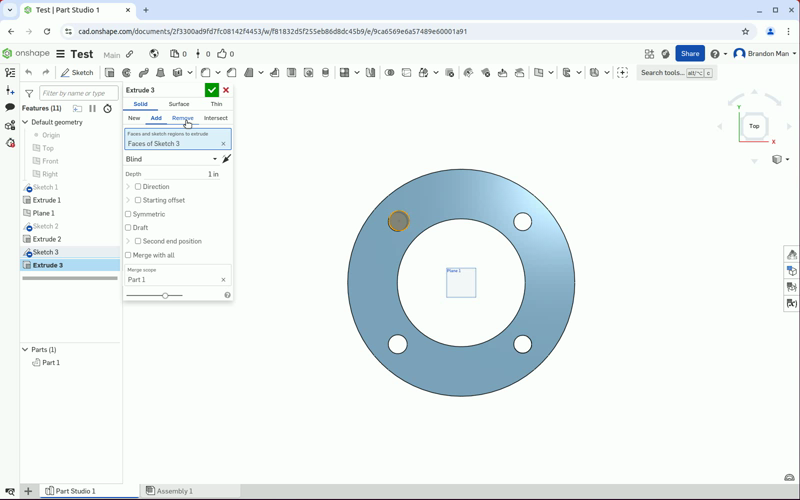
click(186, 120)
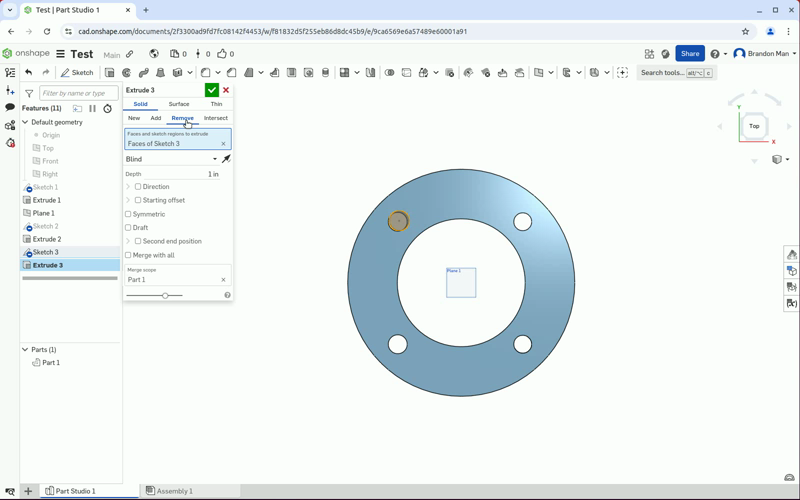
key(tab, 4)
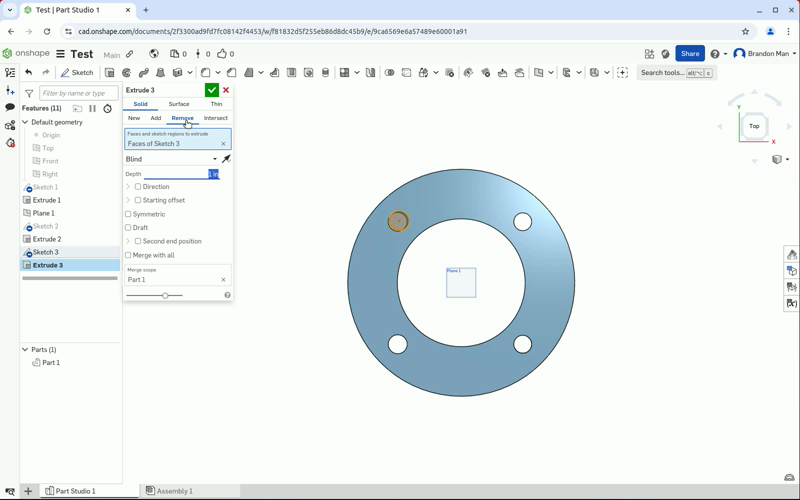
text(0.963)
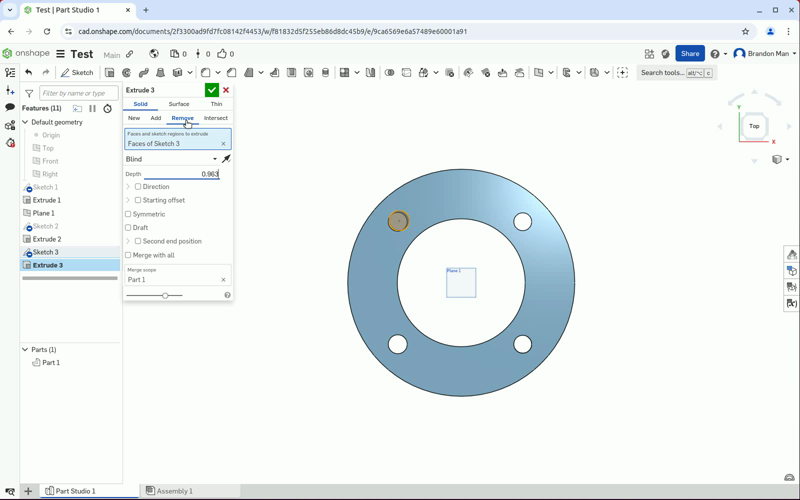
key(tab, 6)
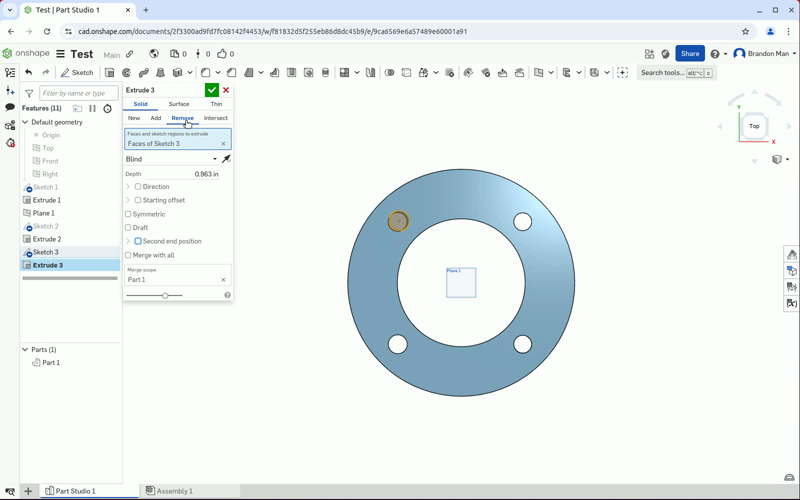
key(space)
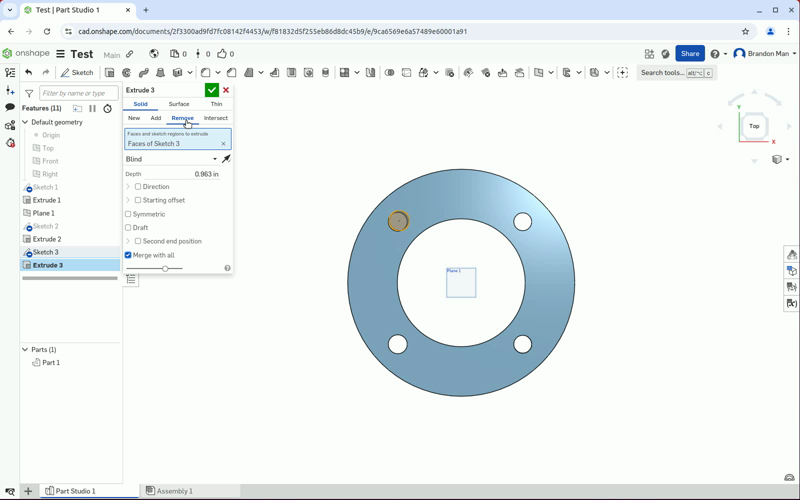
key(enter)
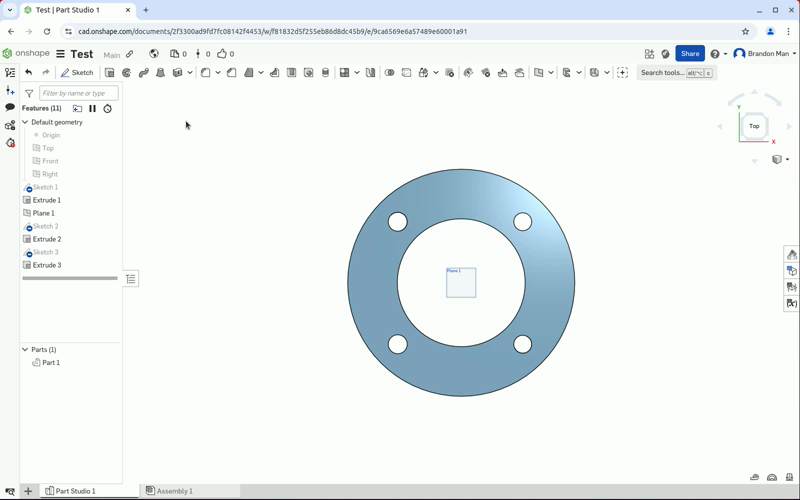
key(shift+h)
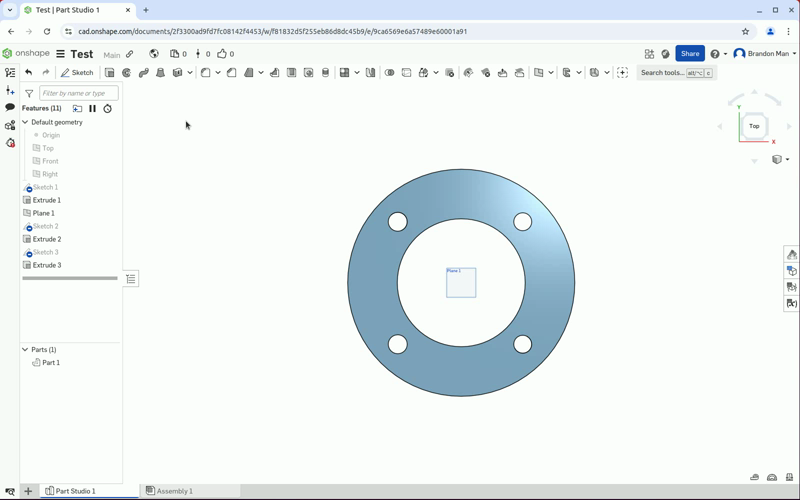
key(shift+h)
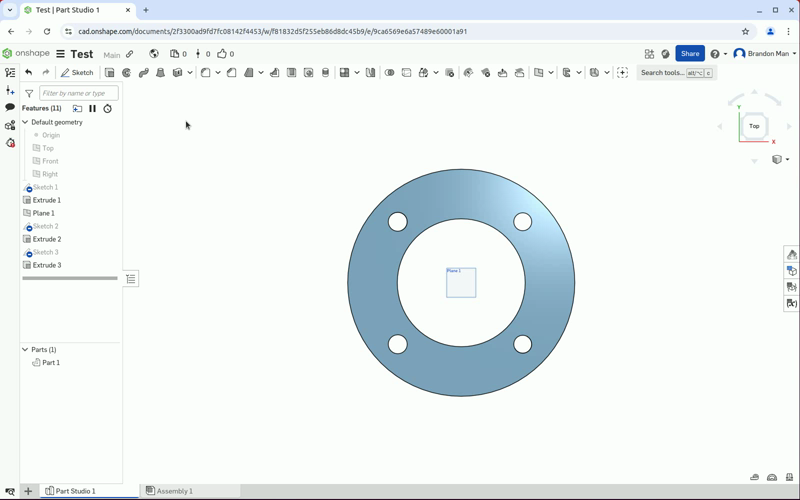
mouse_move(73, 189)
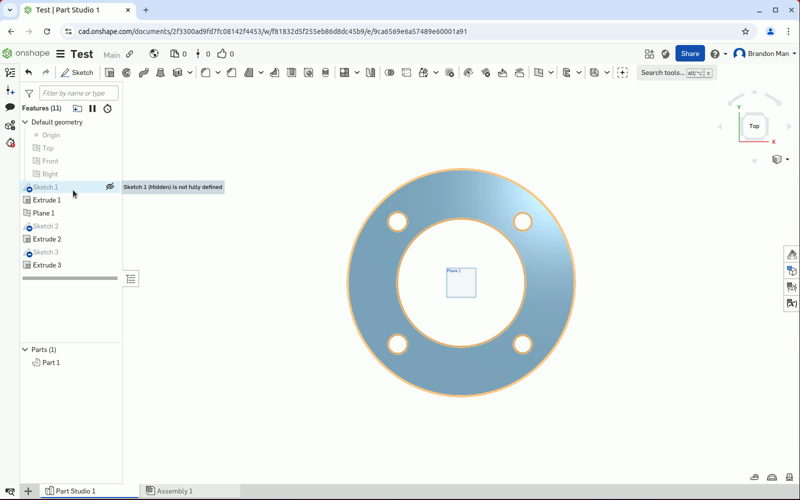
click(73, 189)
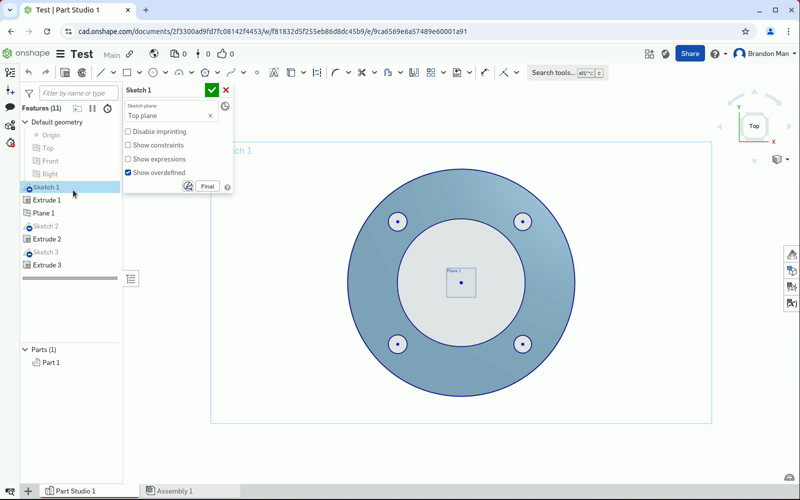
mouse_move(229, 92)
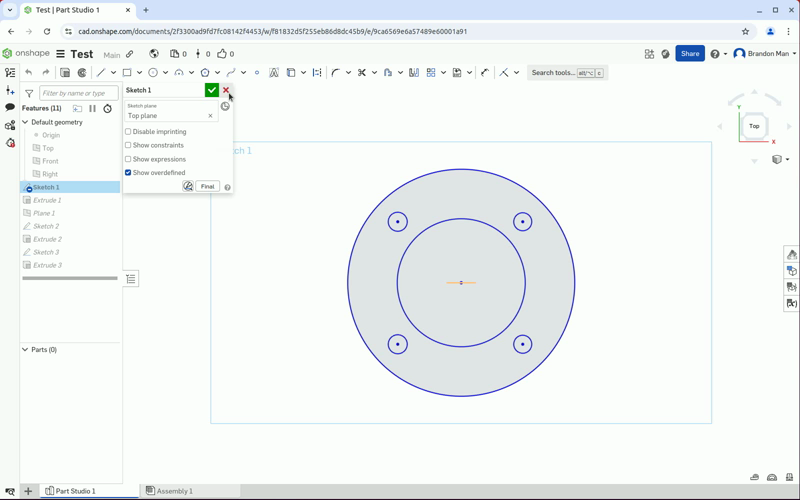
click(229, 92)
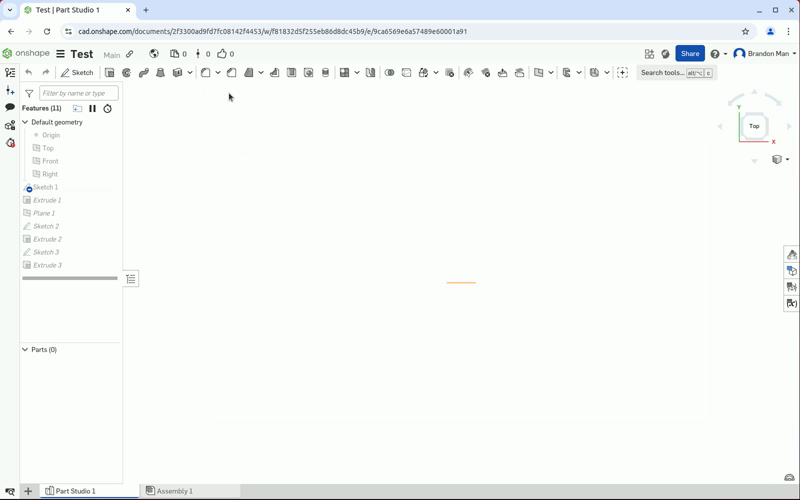
key(shift+s)
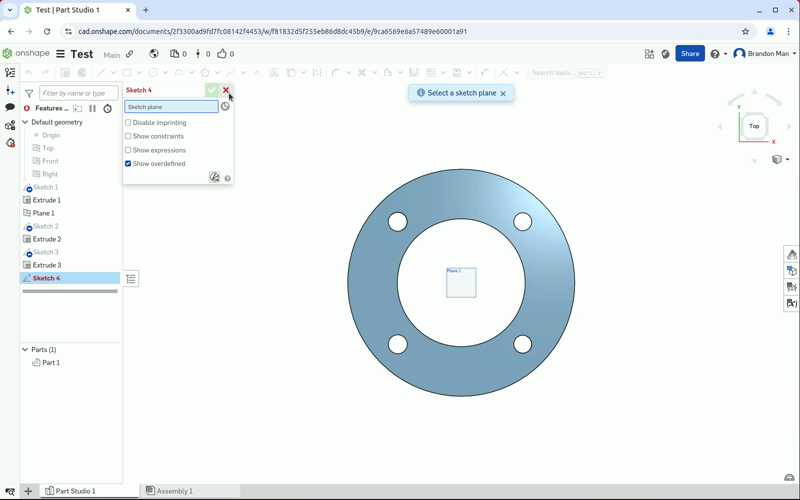
mouse_move(73, 215)
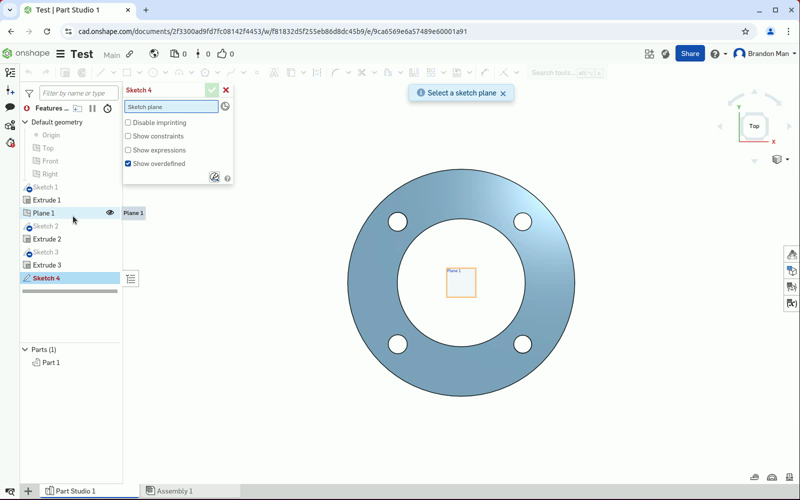
click(73, 215)
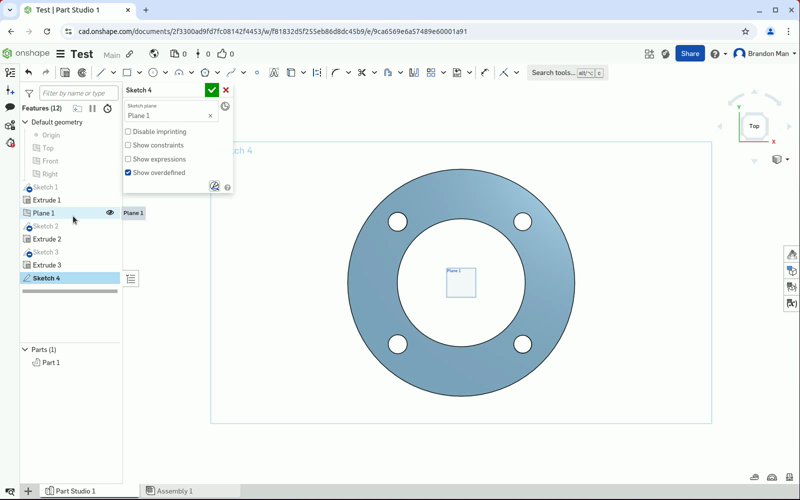
mouse_move(73, 352)
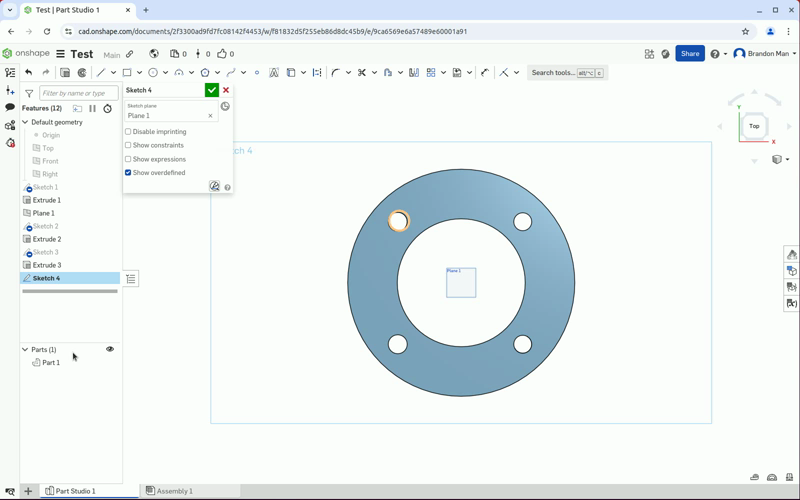
key(y)
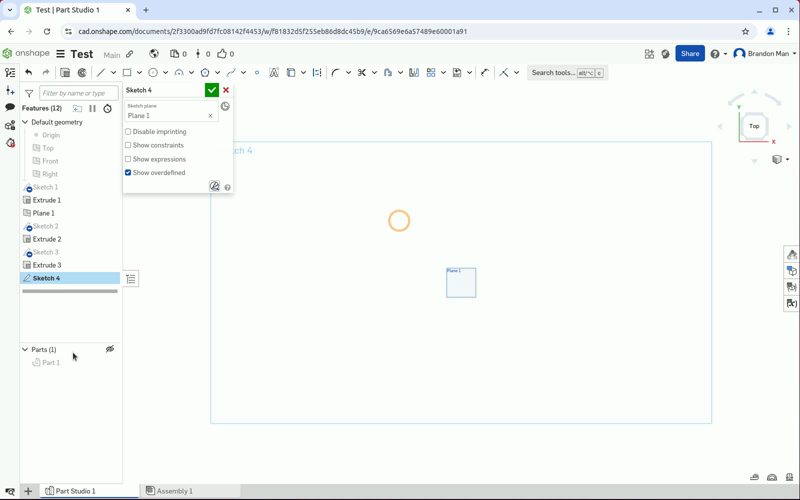
key(c)
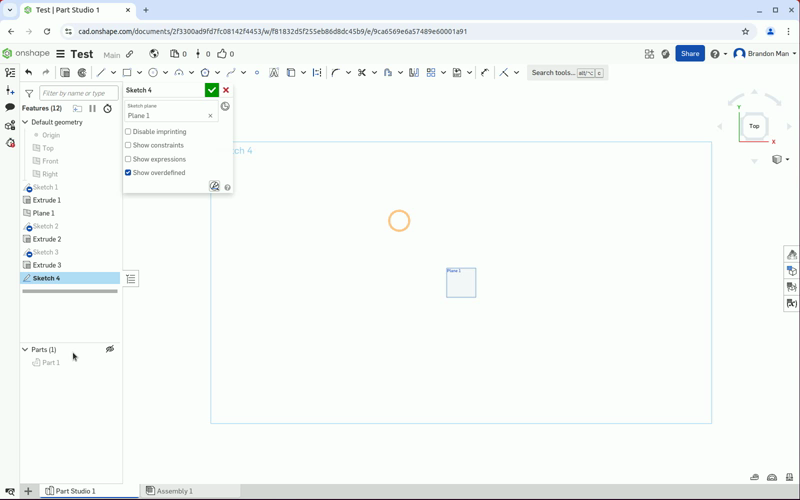
key_down(shift)
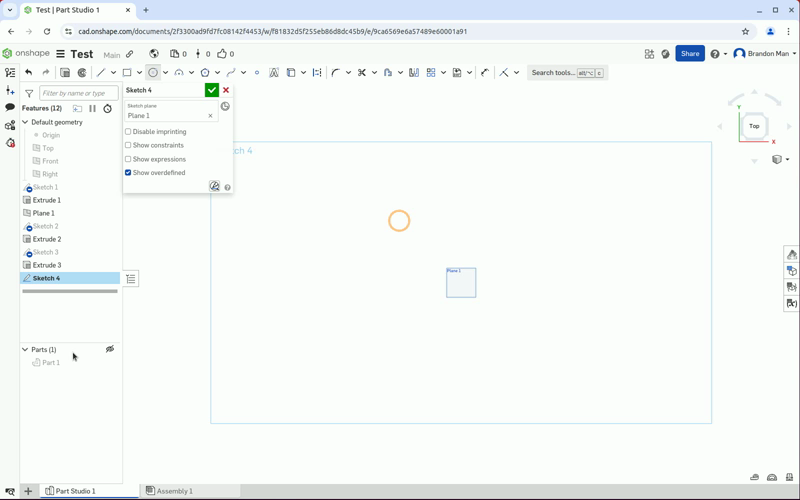
mouse_move(399, 220)
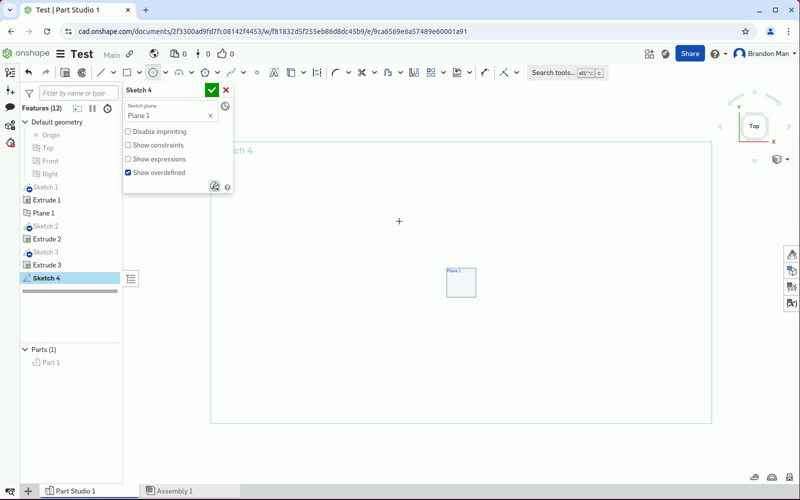
click(399, 220)
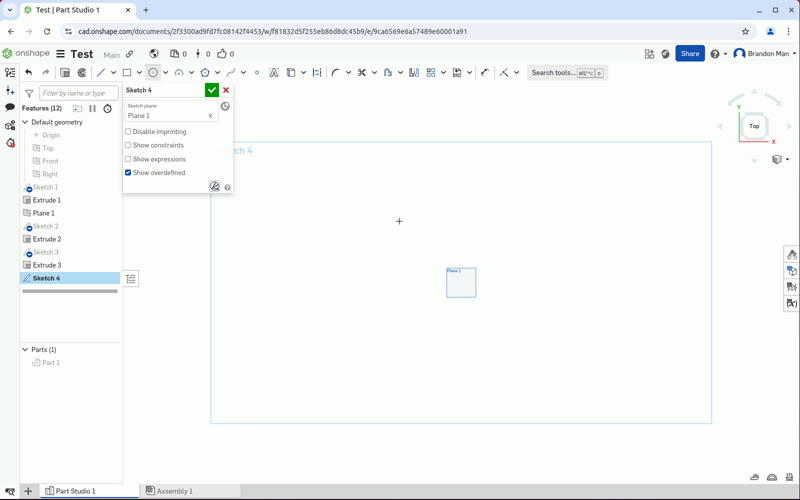
key_up(shift)
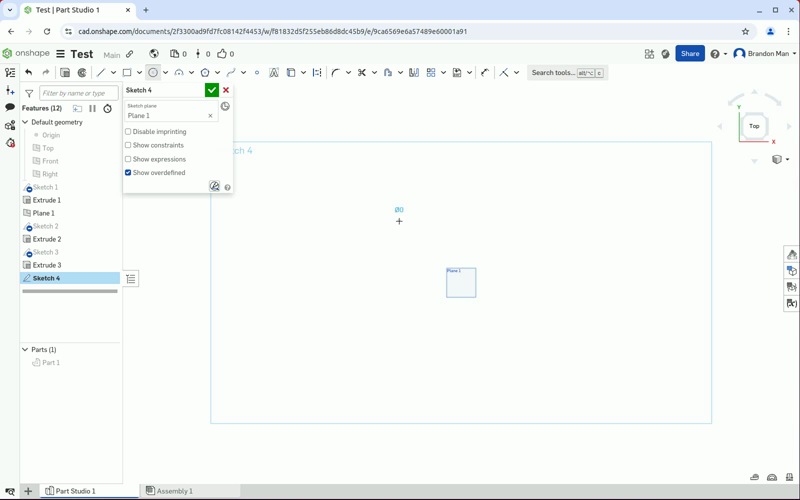
mouse_move(417, 220)
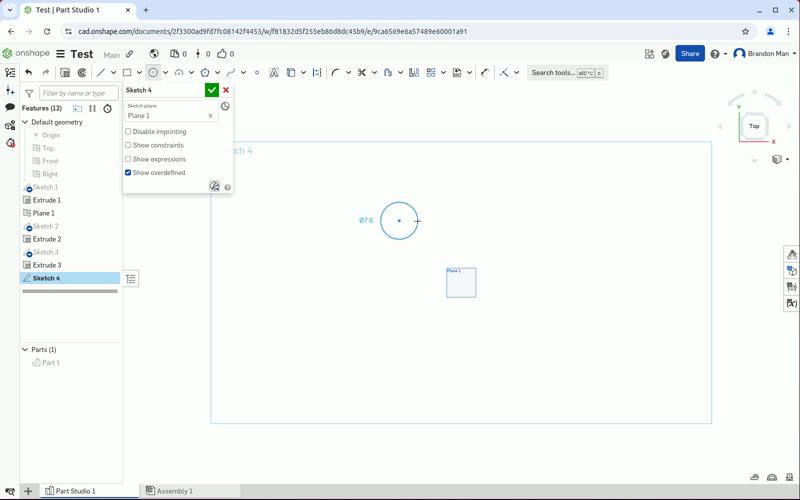
click(417, 220)
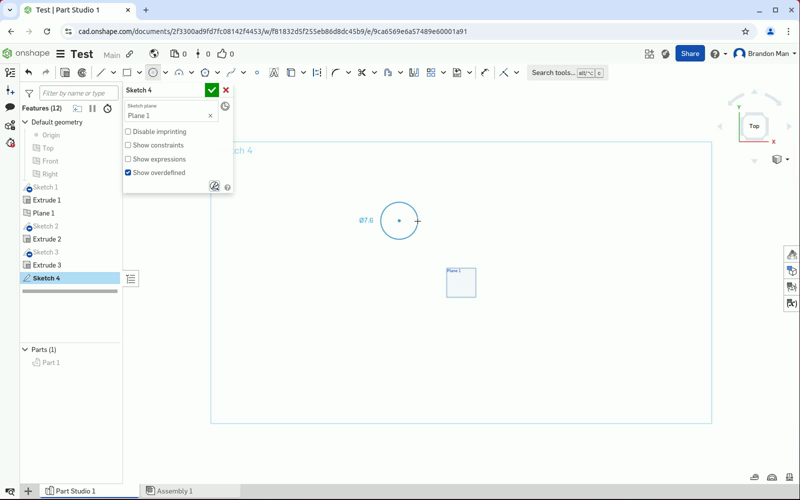
key(esc)
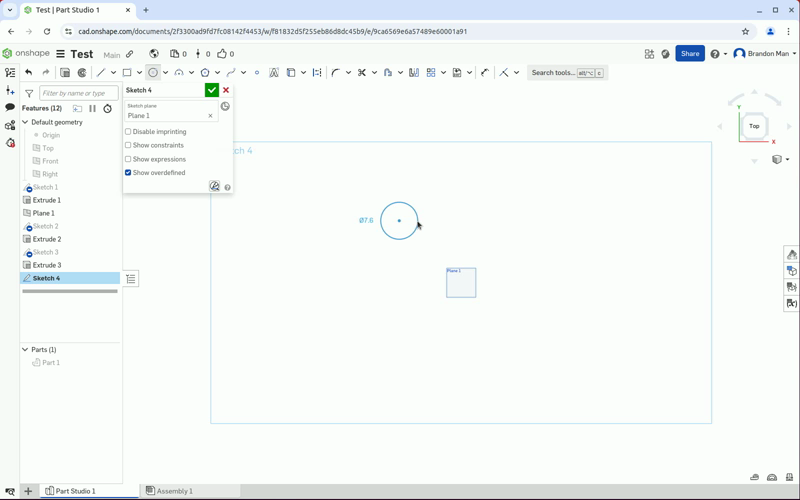
key(c)
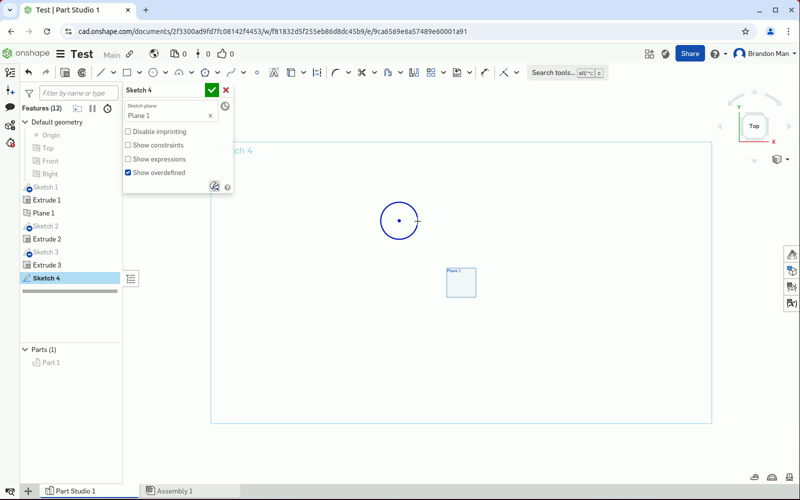
key_down(shift)
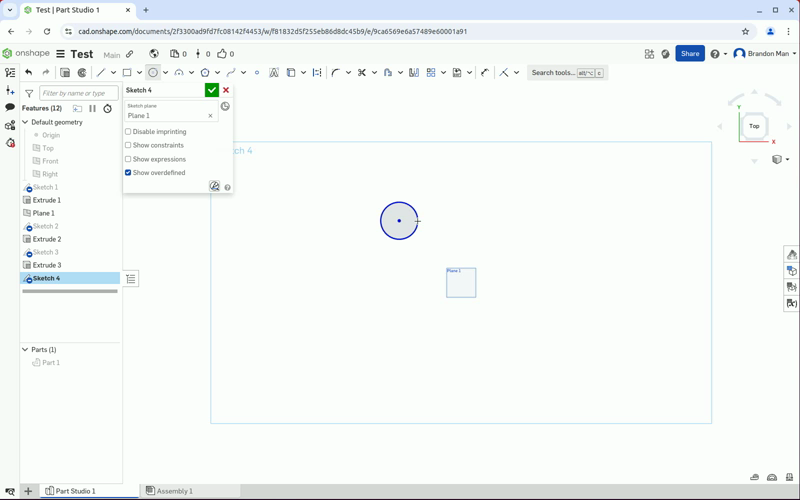
mouse_move(399, 220)
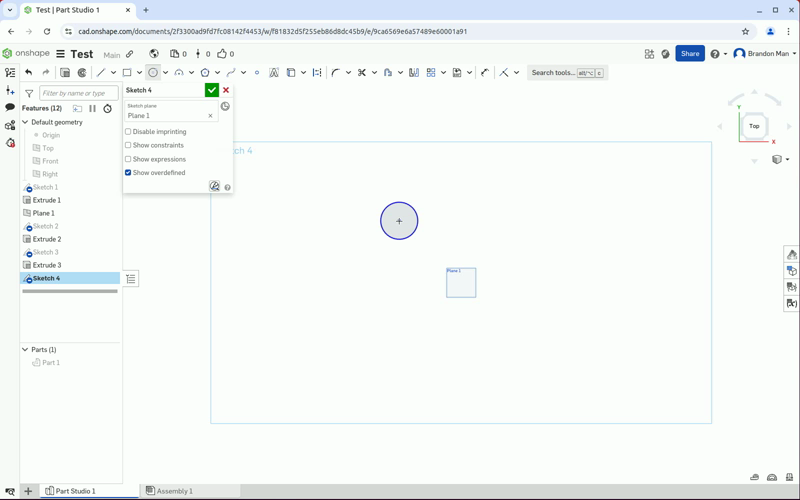
click(399, 220)
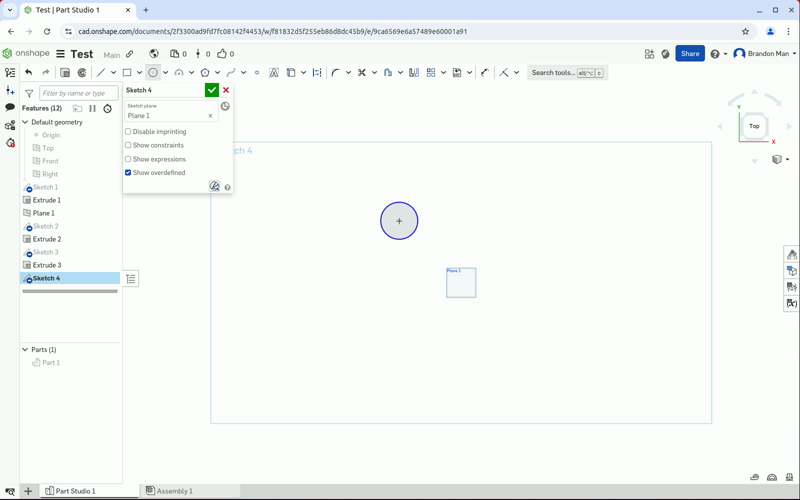
key_up(shift)
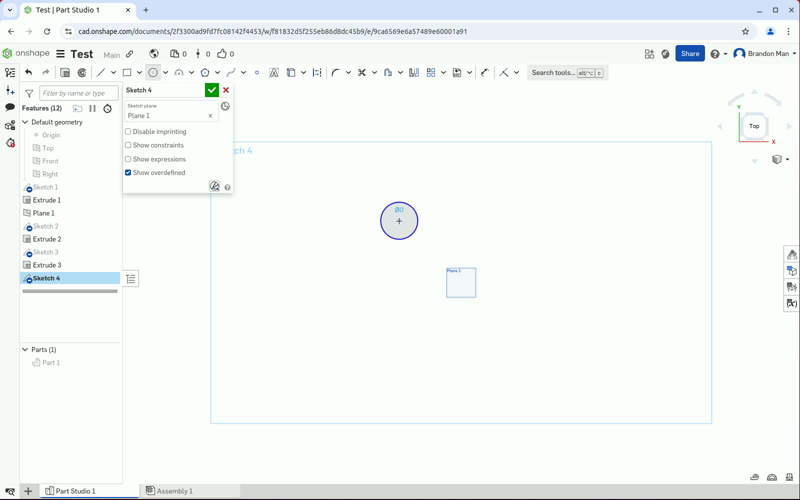
mouse_move(409, 220)
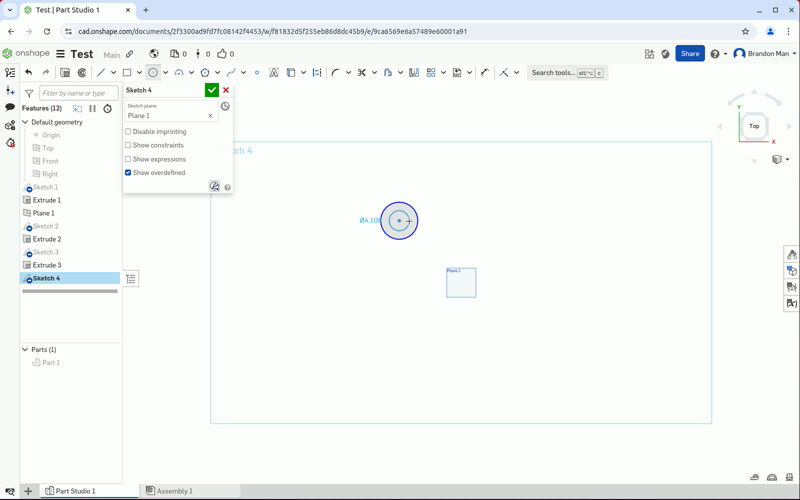
click(409, 220)
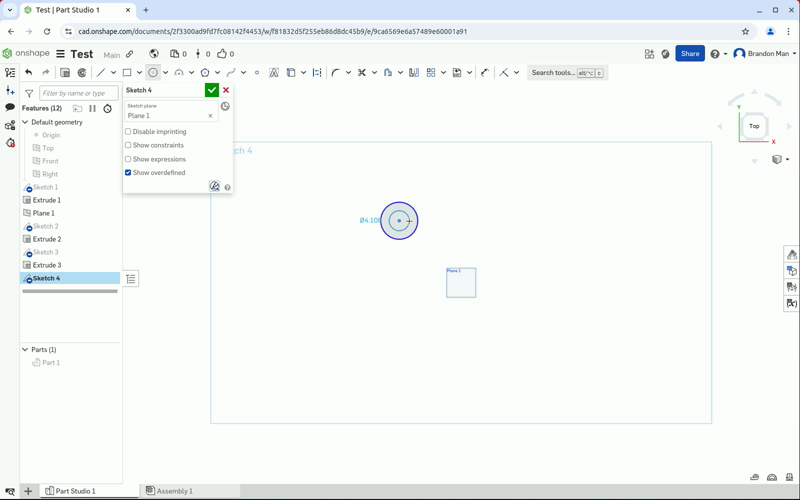
key(esc)
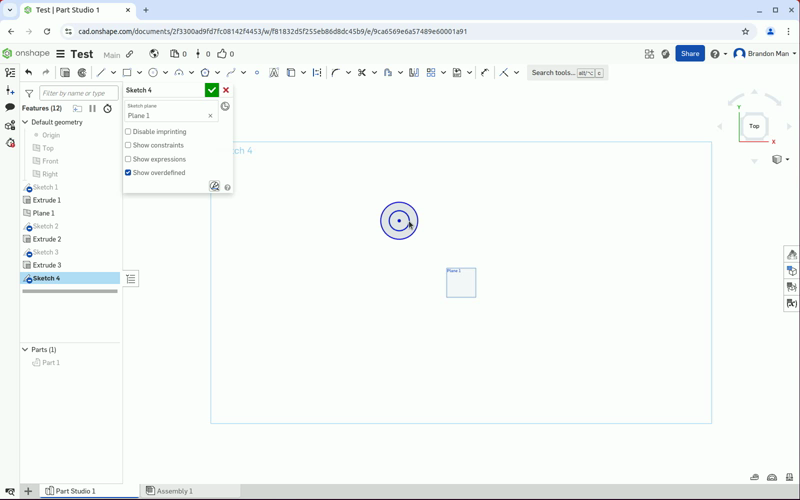
mouse_move(413, 227)
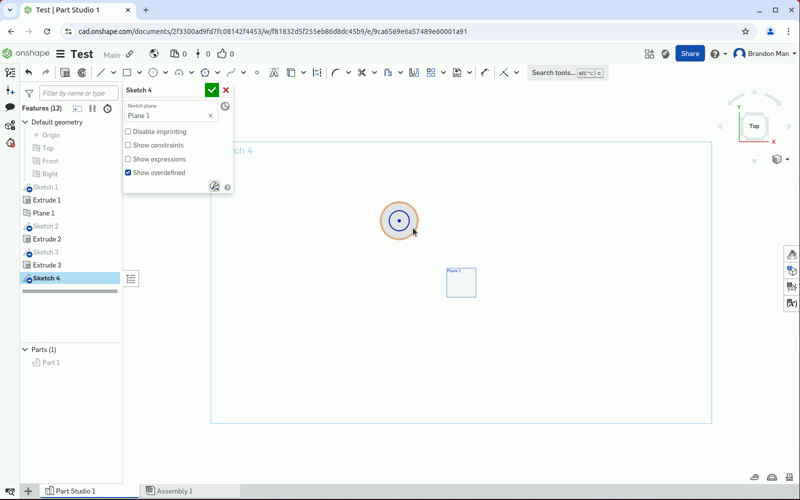
scroll(6)
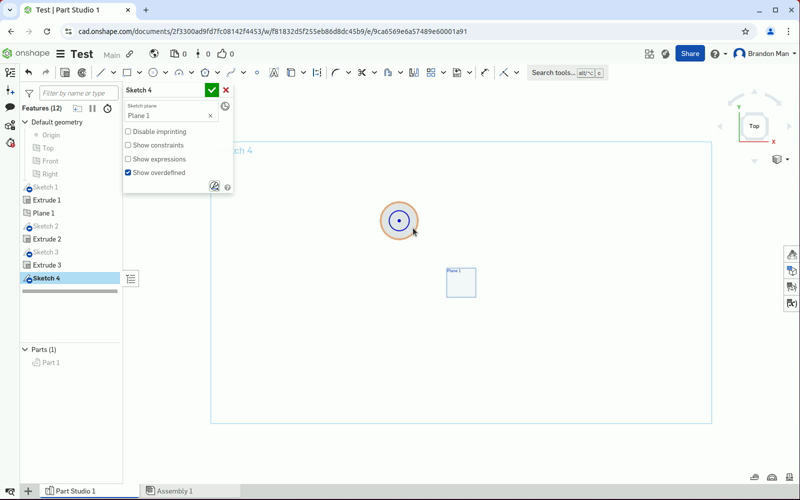
scroll(6)
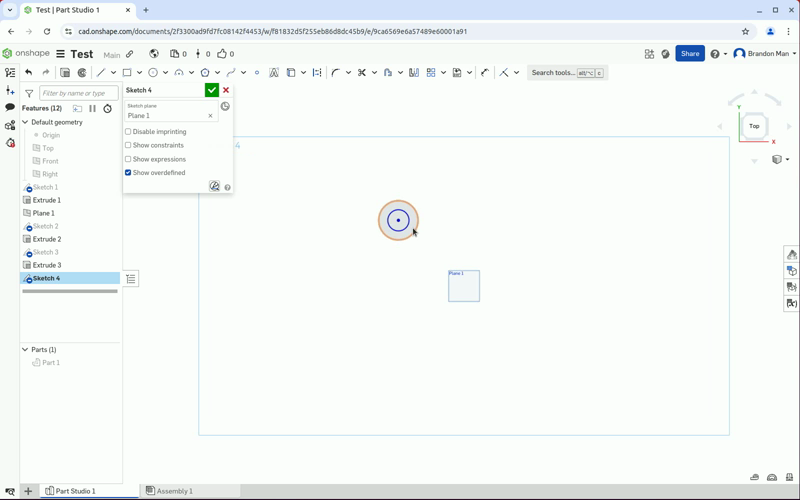
scroll(6)
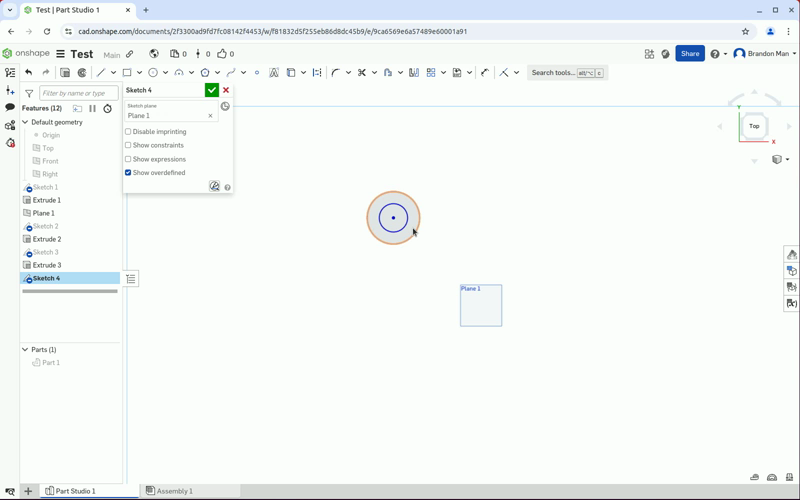
scroll(6)
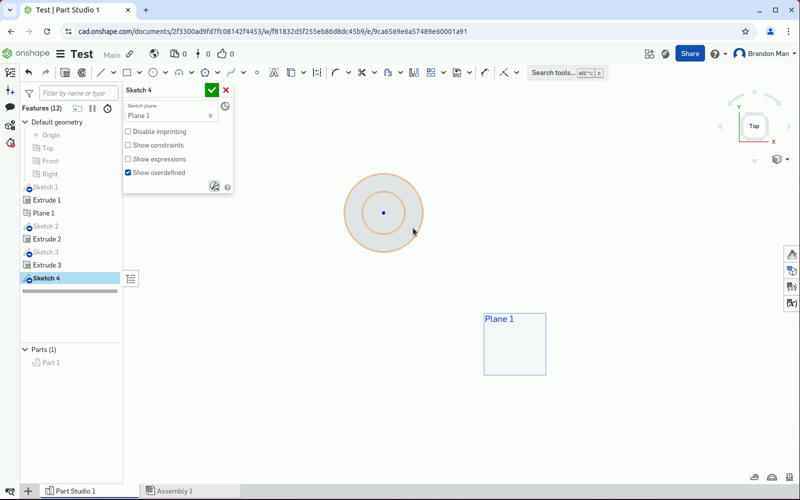
scroll(6)
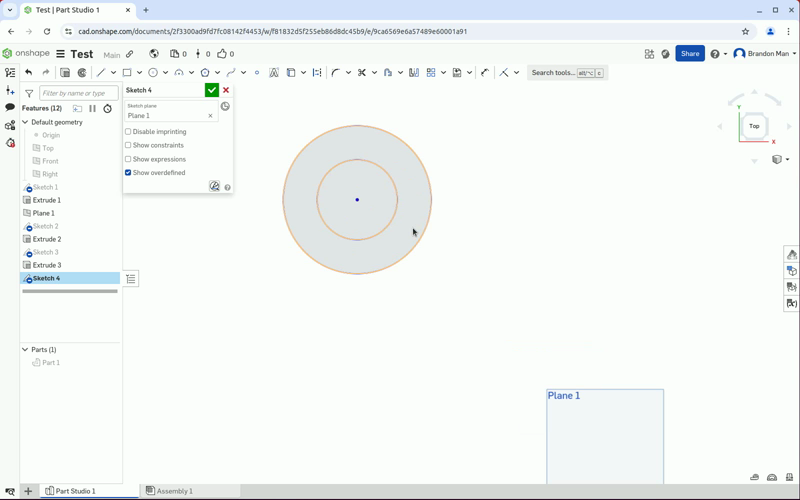
scroll(6)
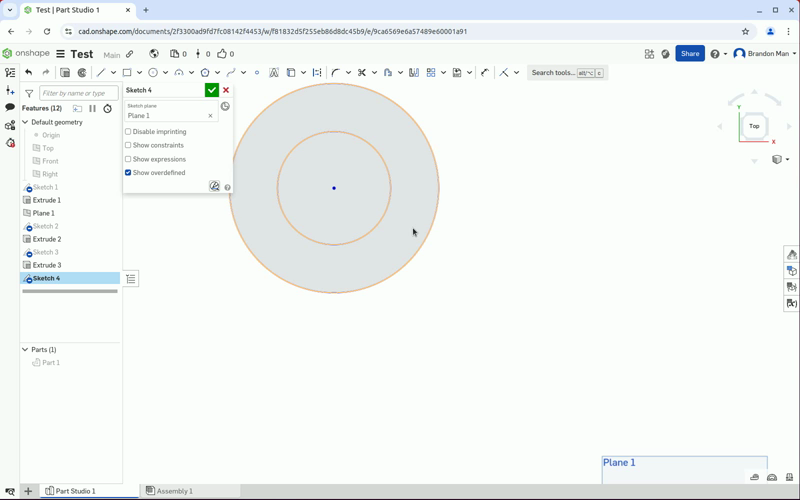
scroll(6)
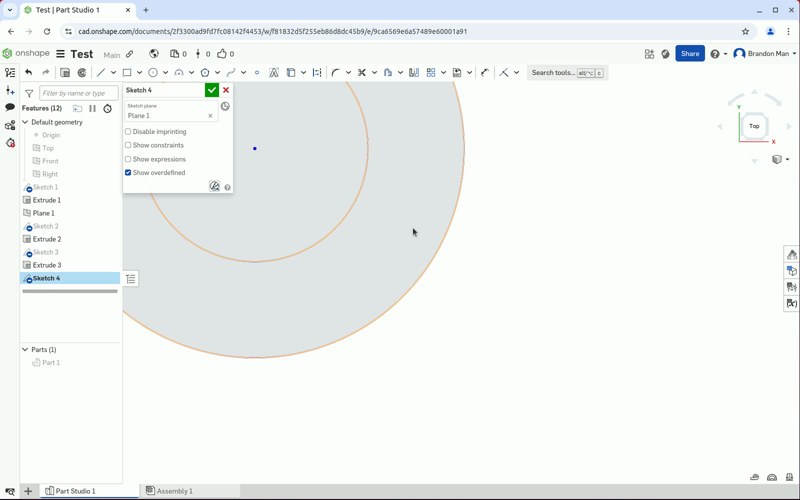
click(413, 227)
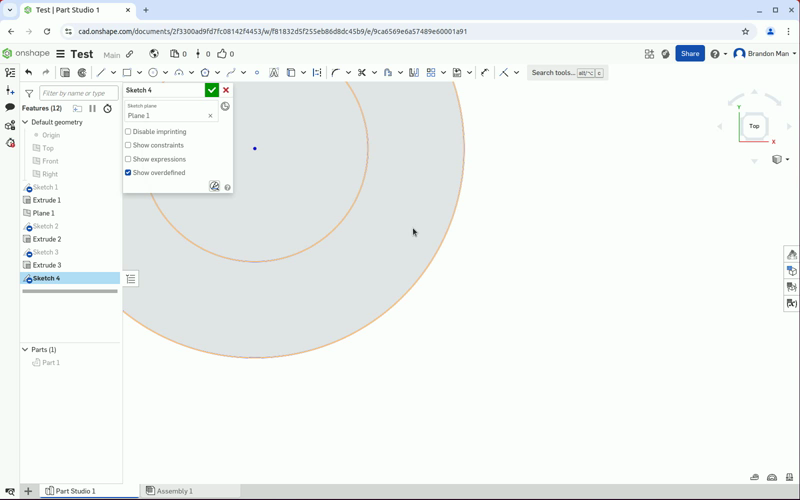
scroll(-6)
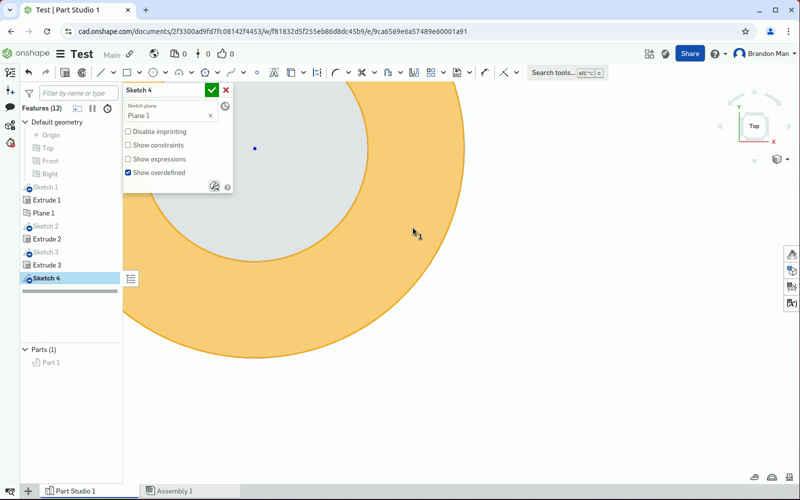
scroll(-6)
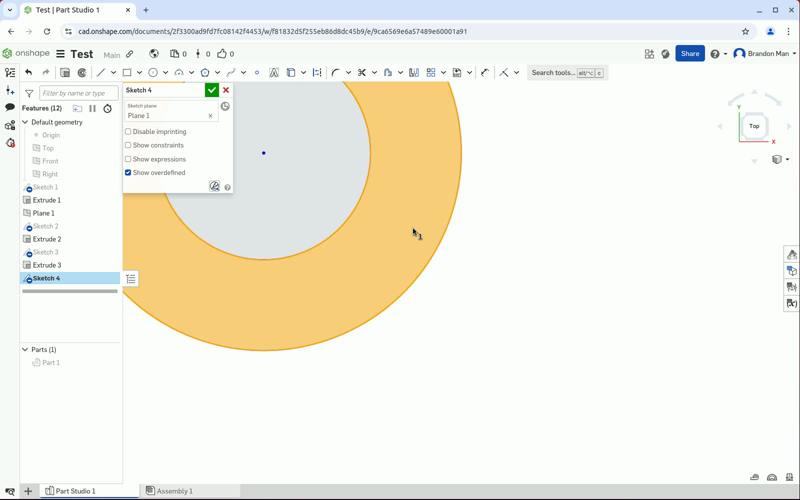
scroll(-6)
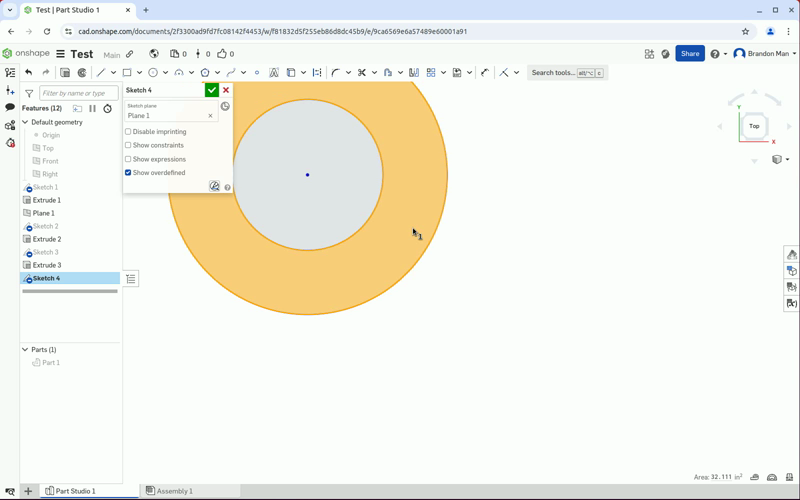
scroll(-6)
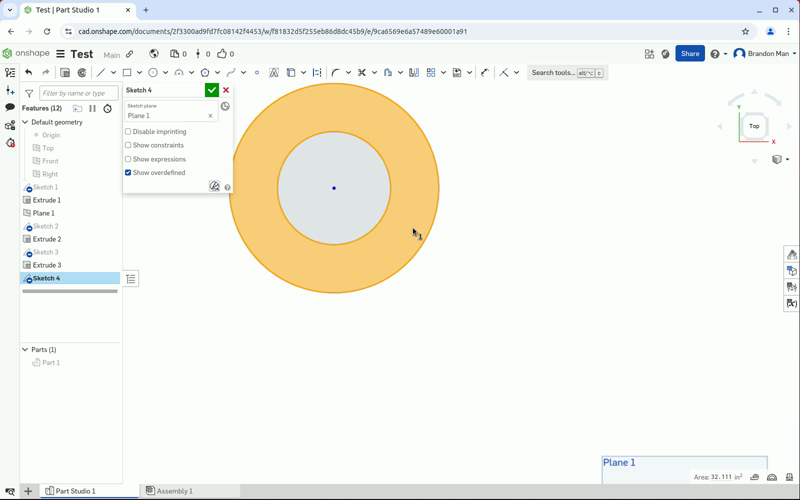
scroll(-6)
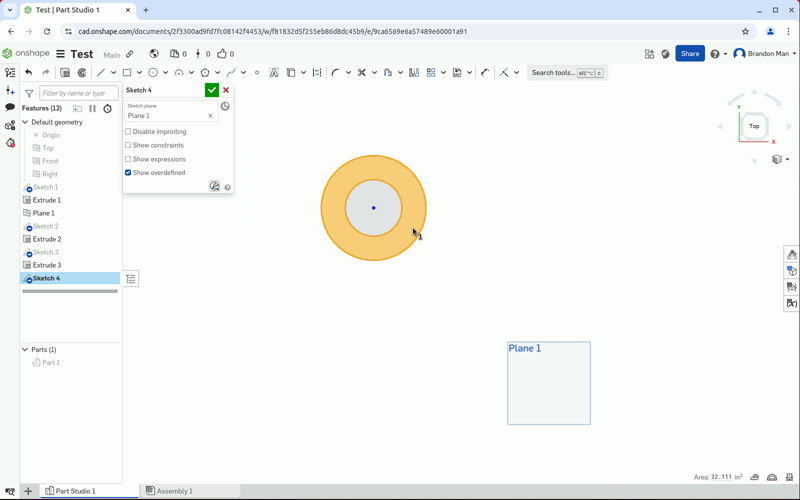
scroll(-6)
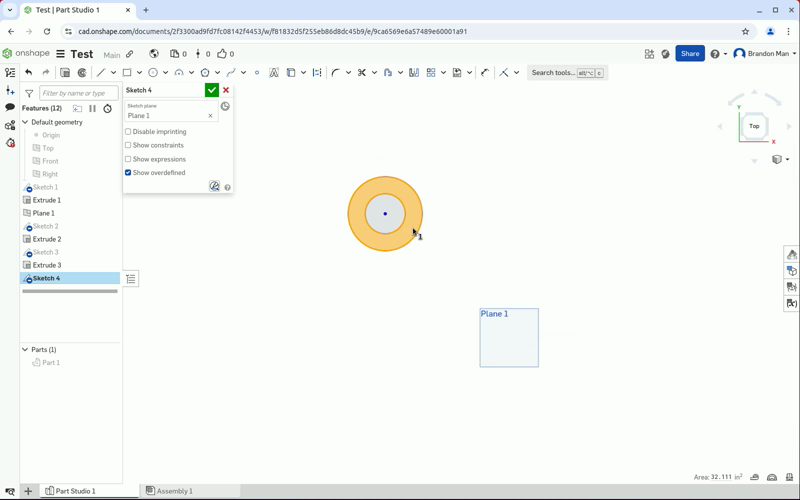
scroll(-6)
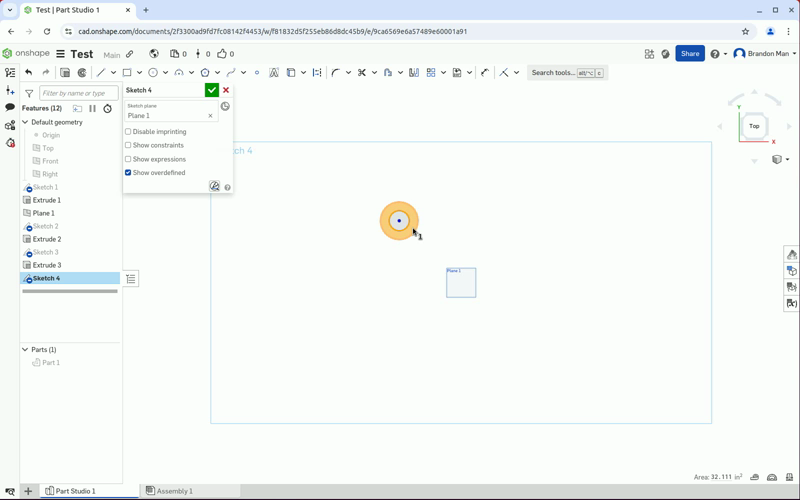
mouse_move(73, 352)
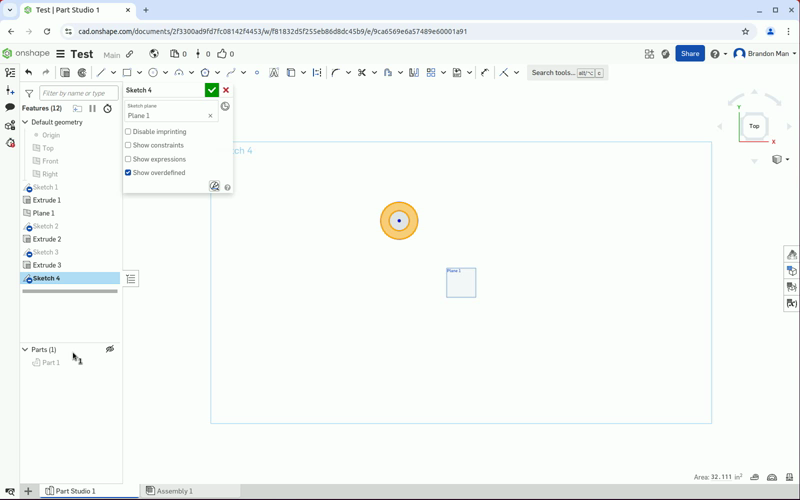
key(shift+y)
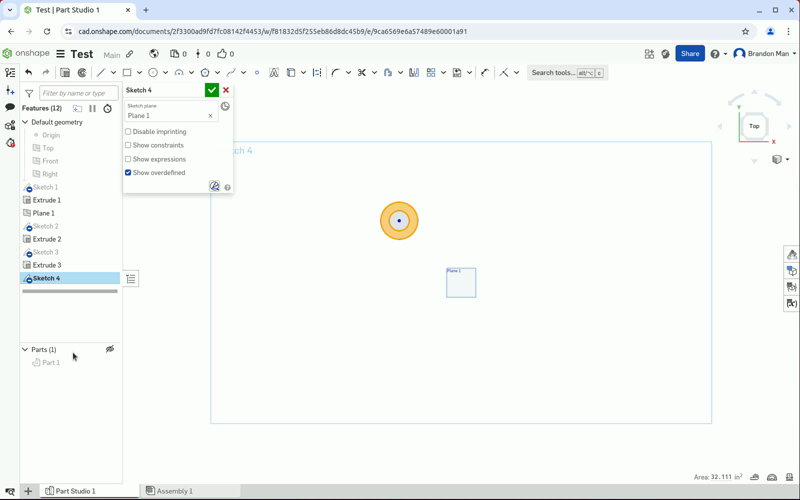
key(shift+e)
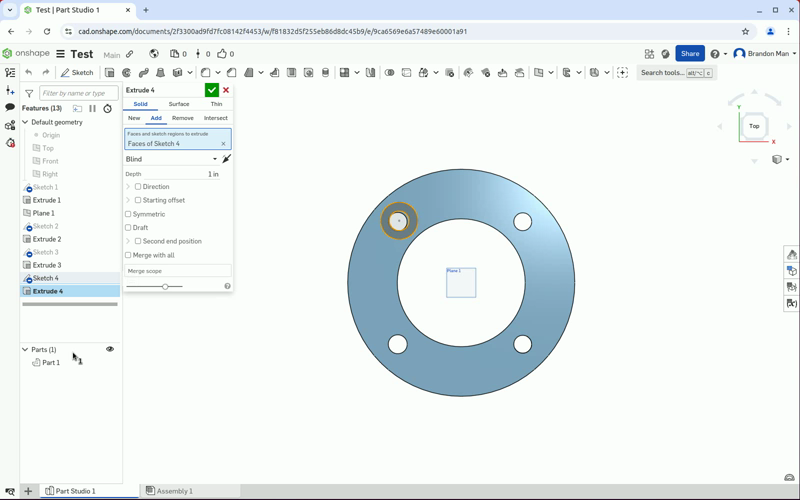
mouse_move(143, 106)
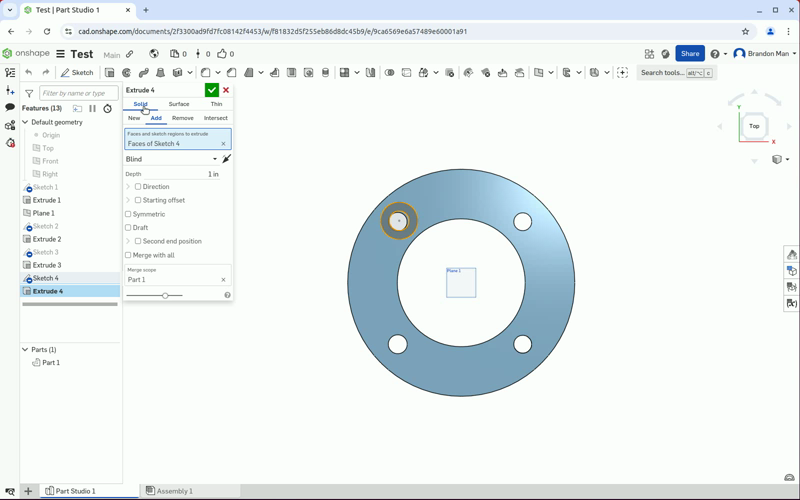
click(143, 106)
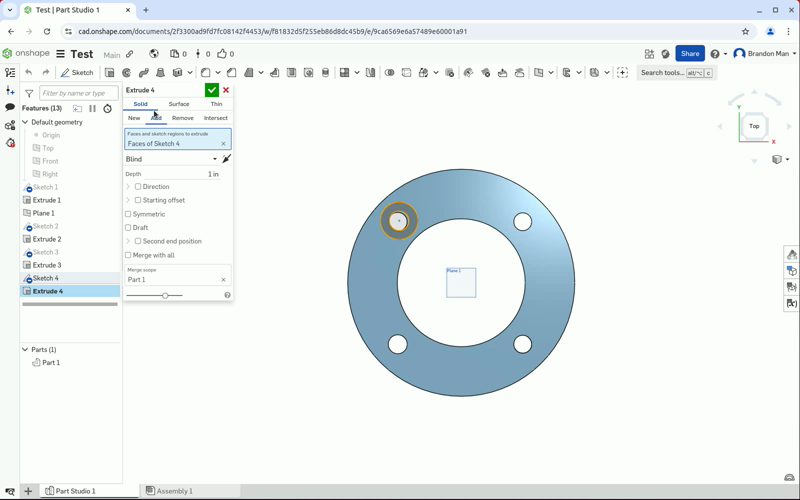
mouse_move(186, 120)
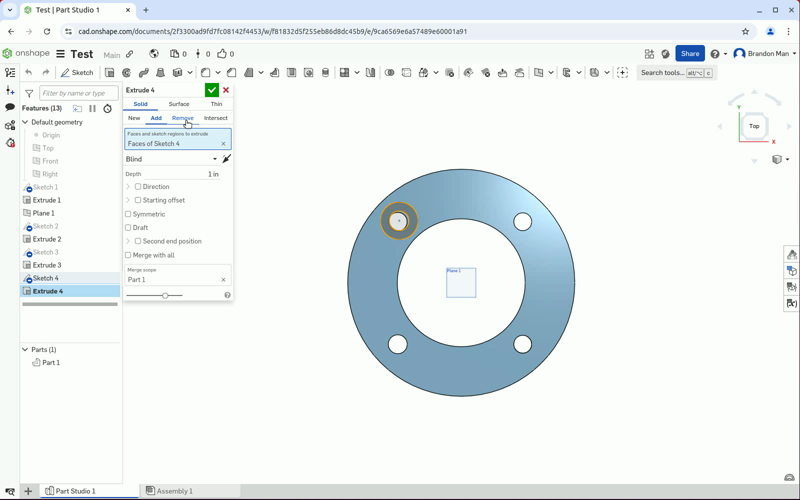
click(186, 120)
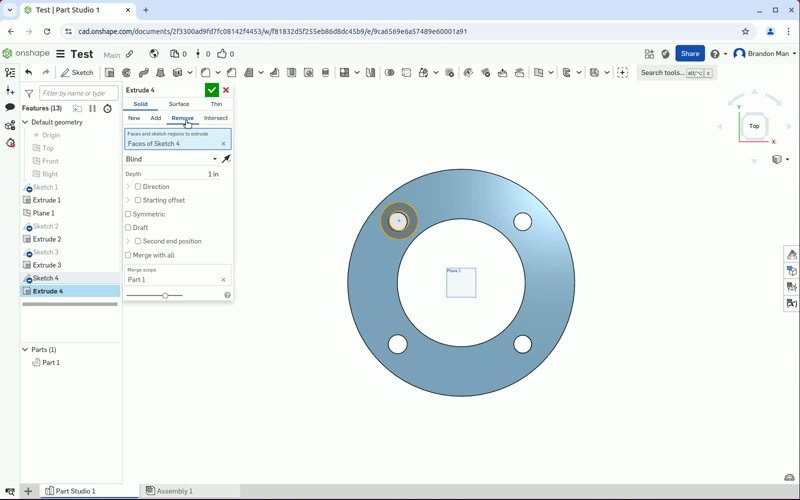
key(tab, 4)
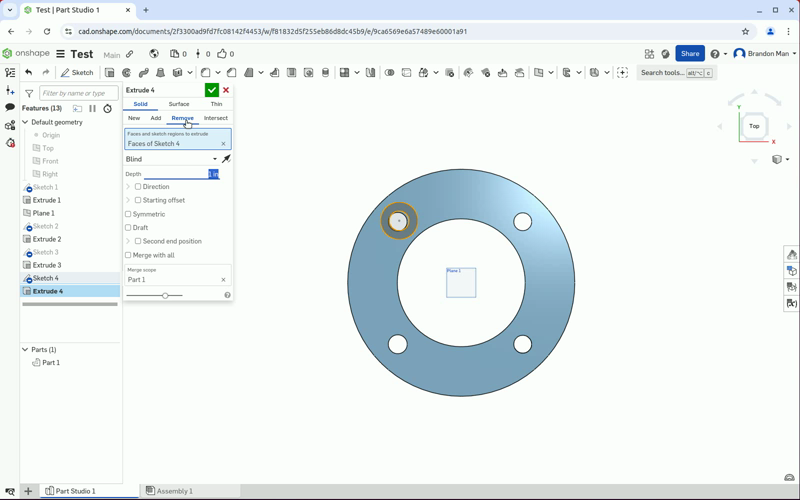
text(0.963)
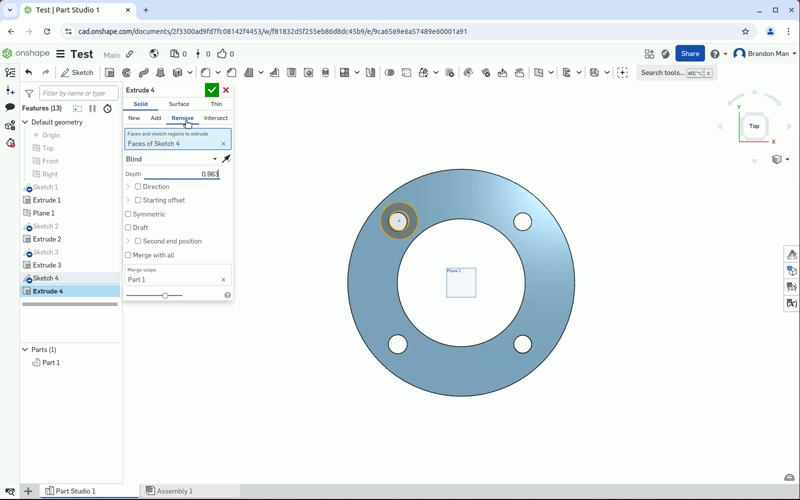
key(tab, 6)
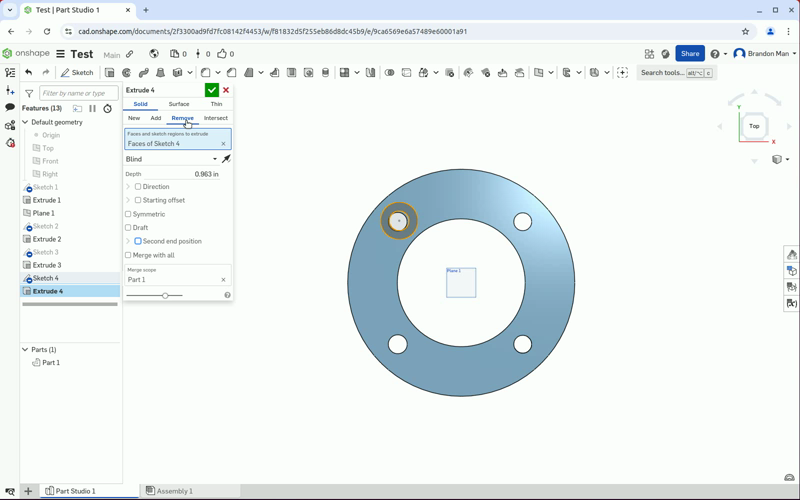
key(space)
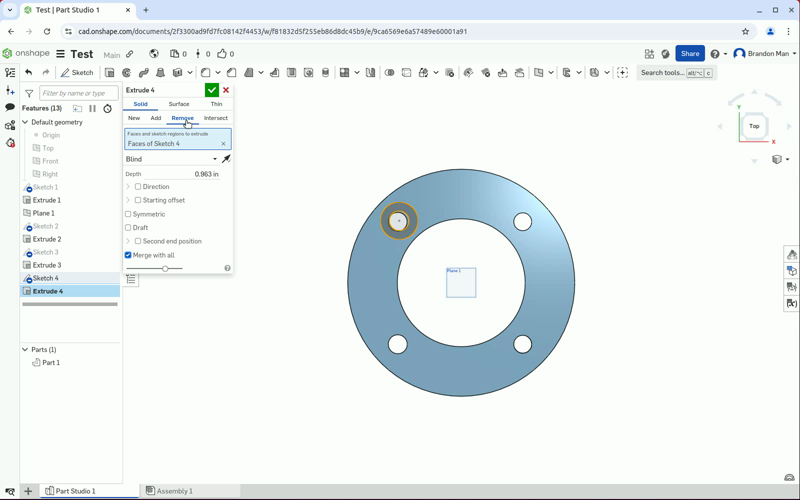
key(enter)
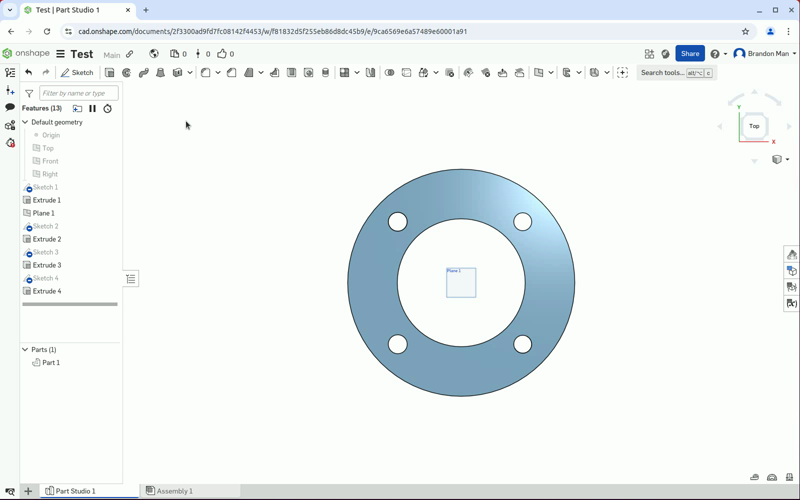
key(shift+h)
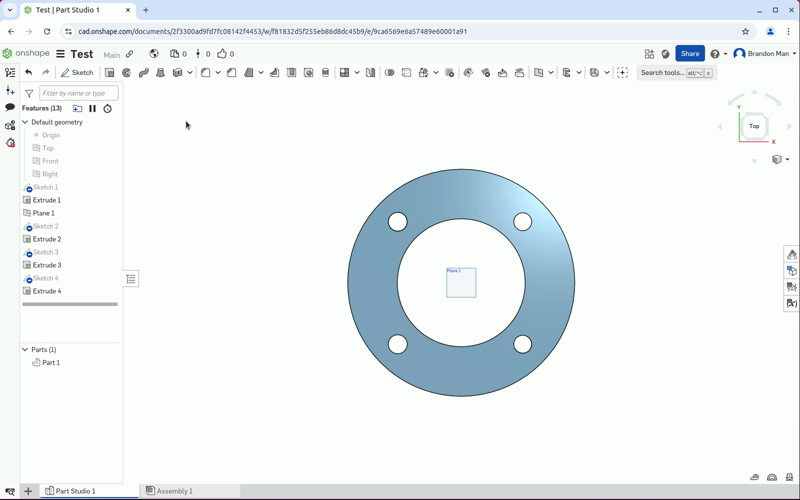
key(shift+h)
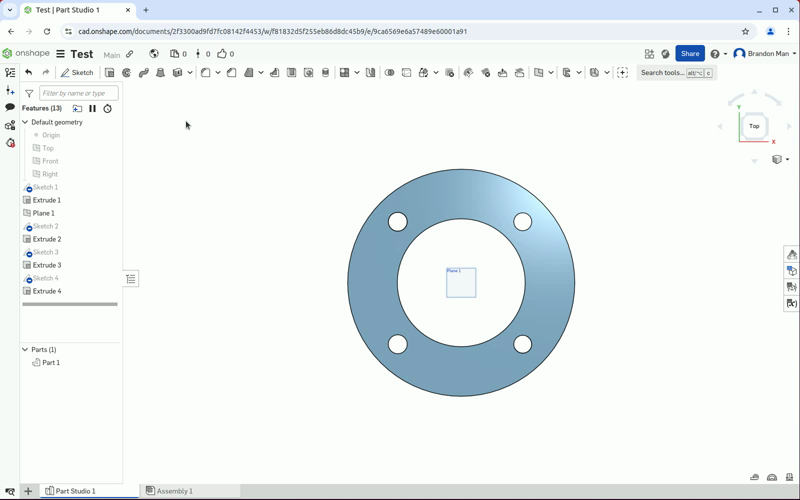
mouse_move(73, 189)
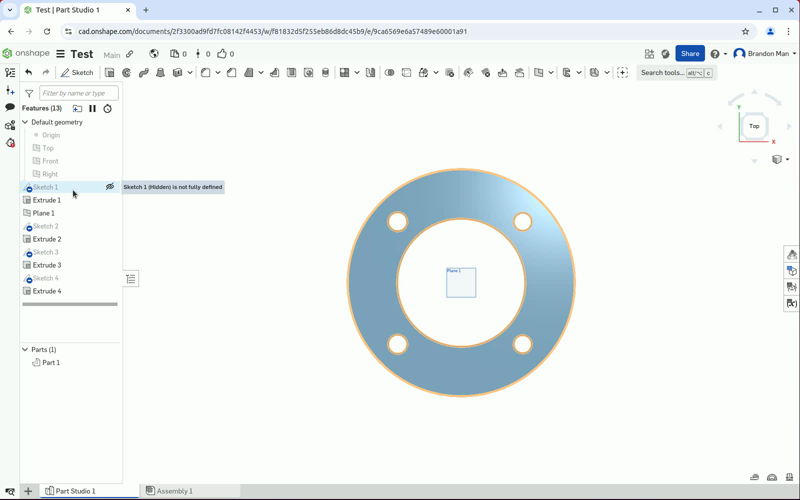
click(73, 189)
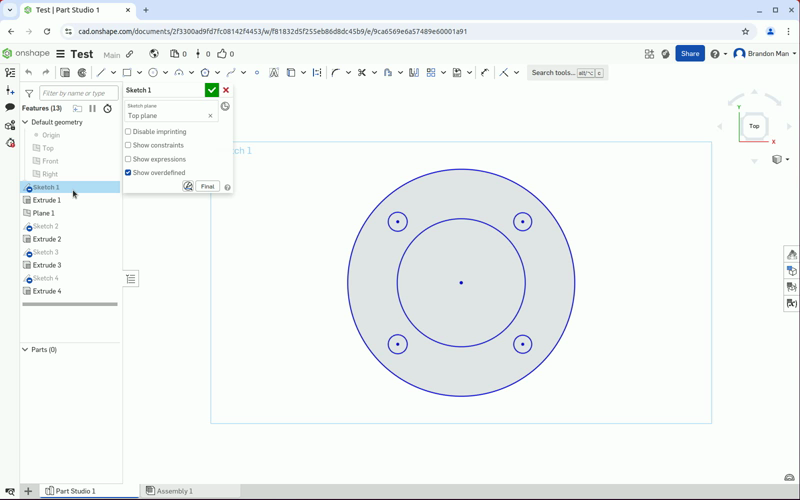
mouse_move(229, 92)
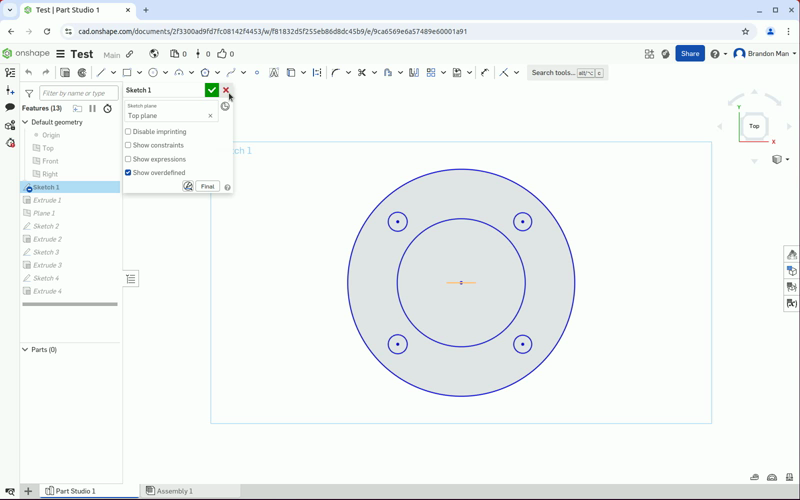
click(229, 92)
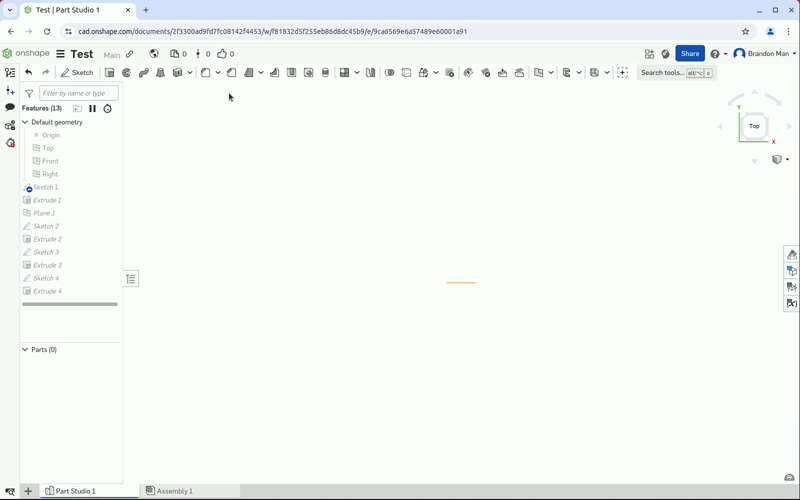
key(shift+s)
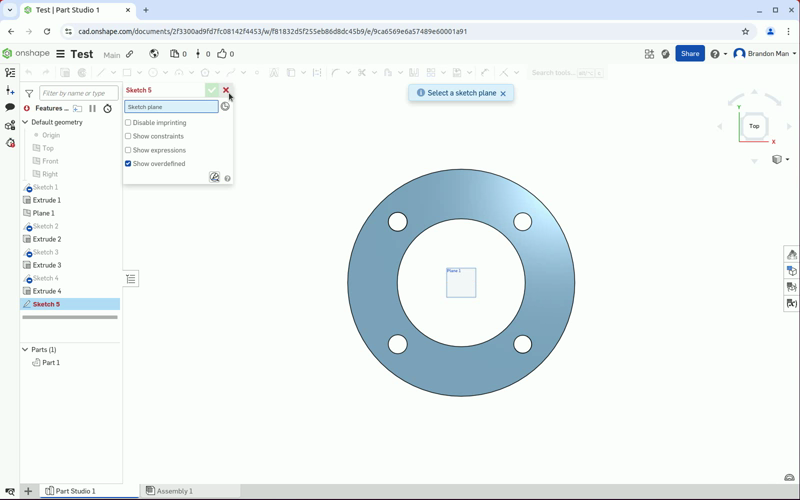
mouse_move(73, 215)
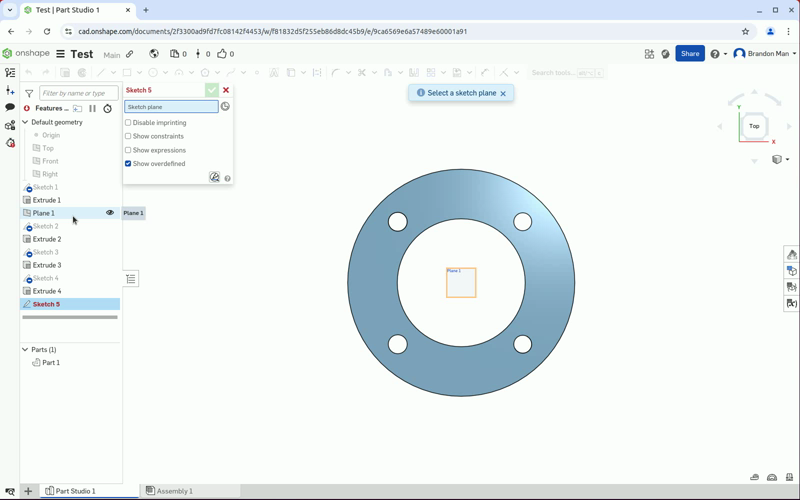
click(73, 215)
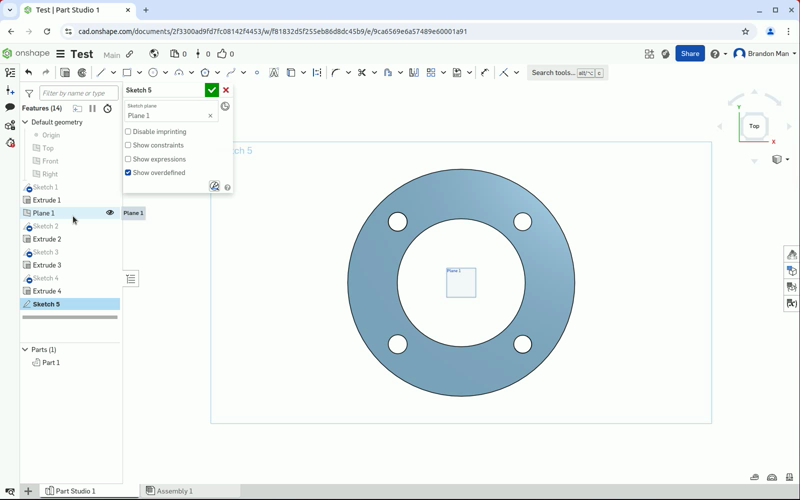
mouse_move(73, 352)
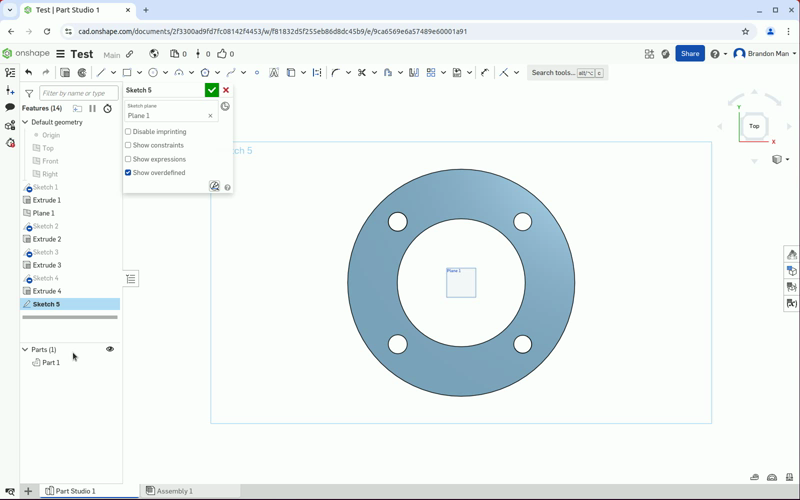
key(y)
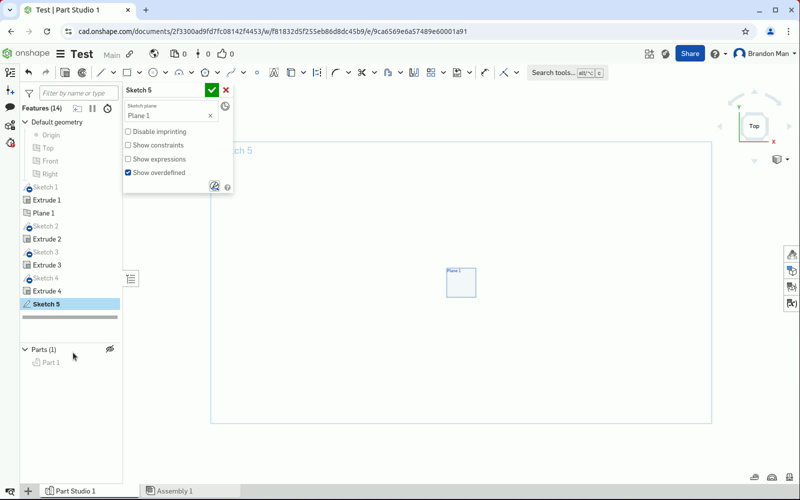
key(c)
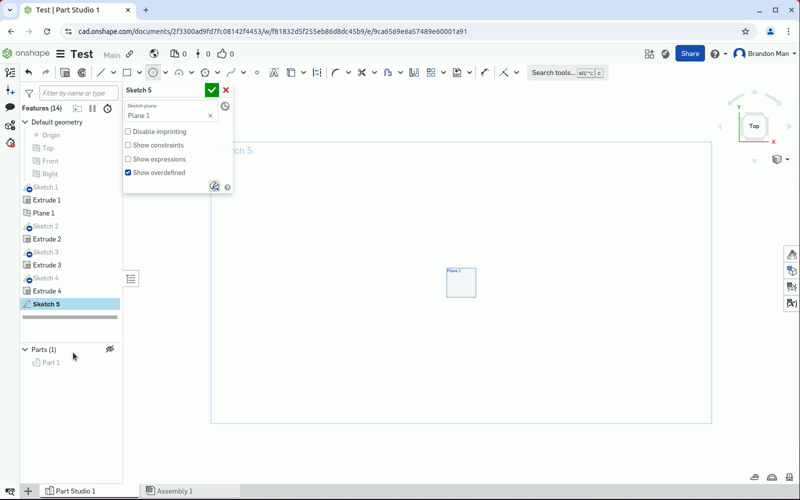
key_down(shift)
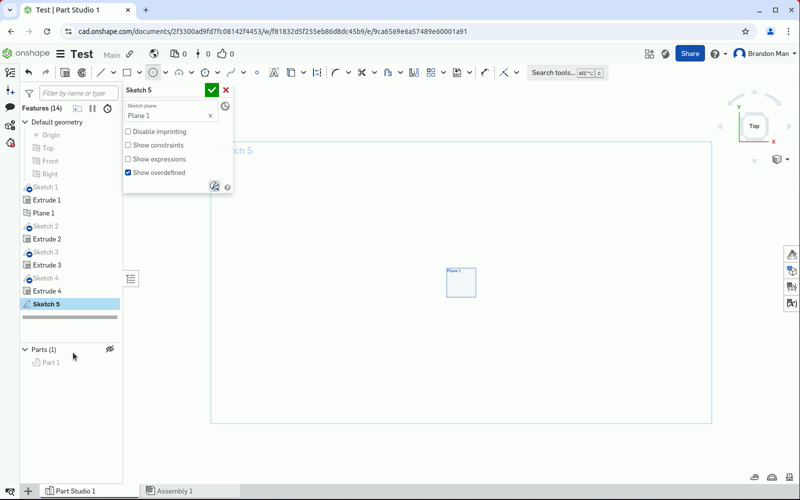
mouse_move(523, 345)
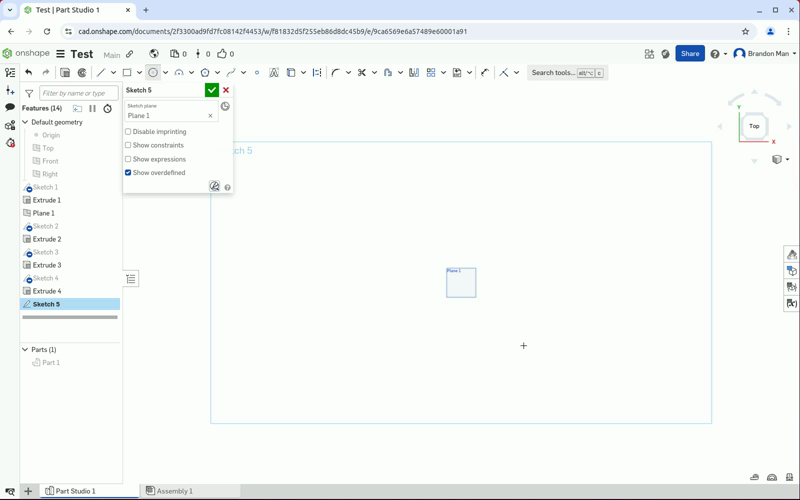
click(523, 345)
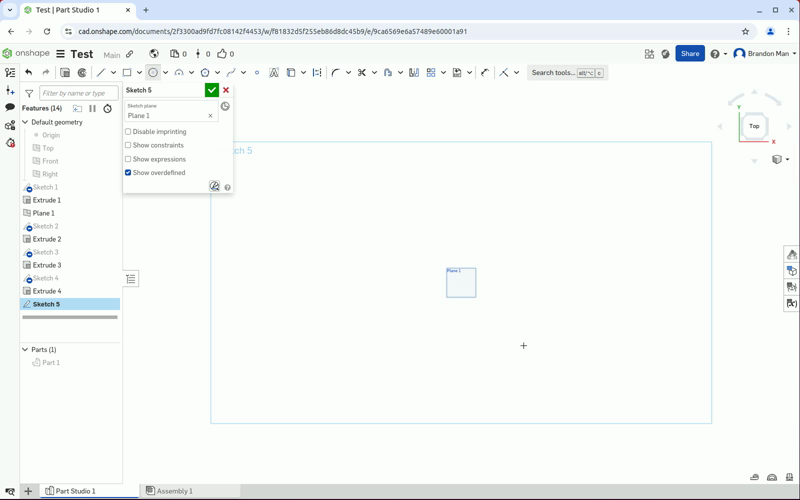
key_up(shift)
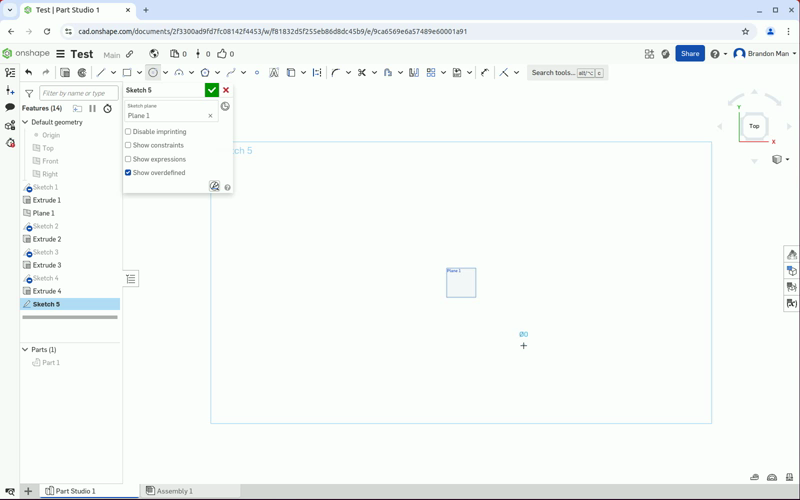
mouse_move(541, 345)
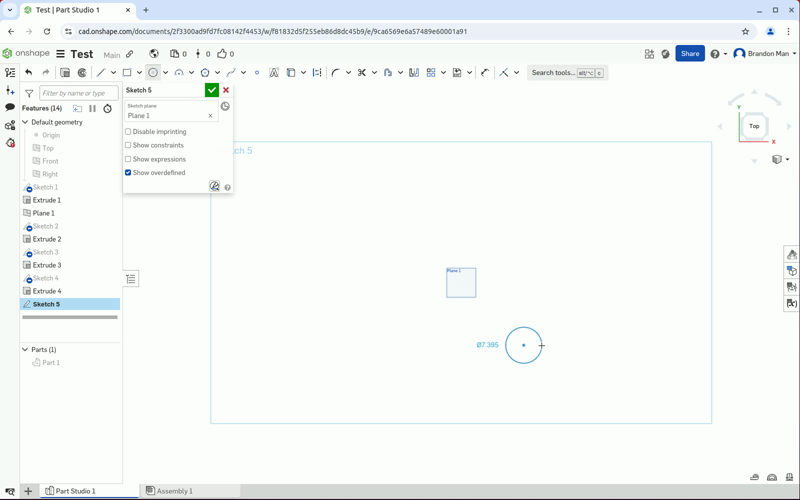
click(541, 345)
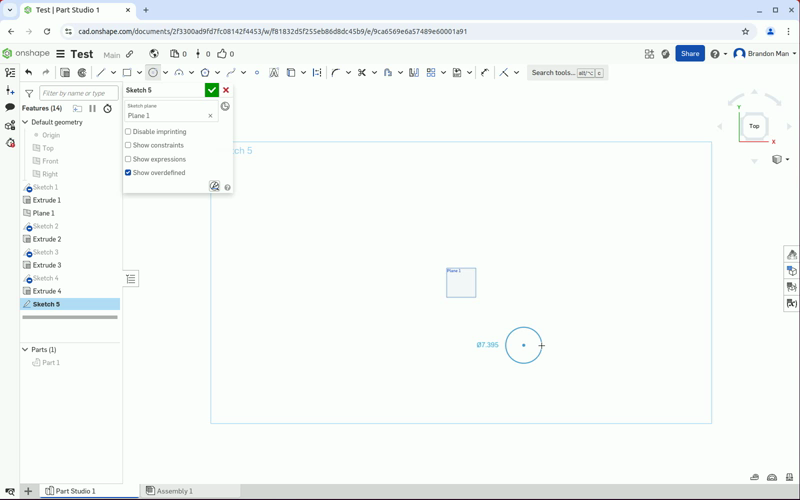
key(esc)
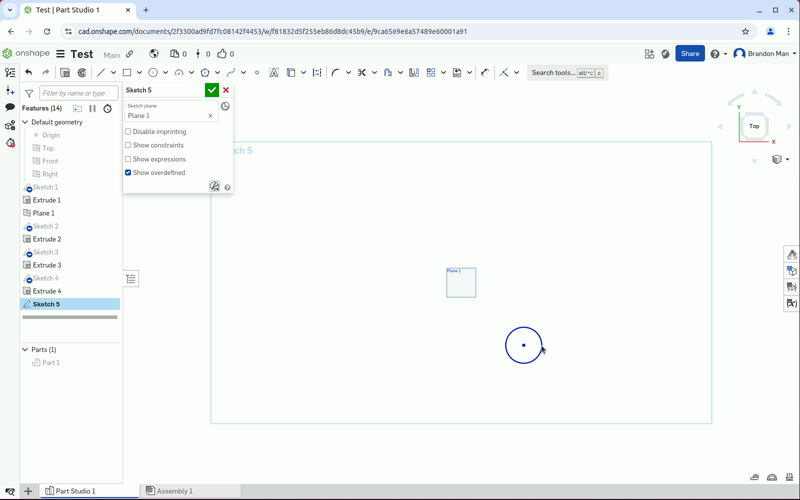
key(c)
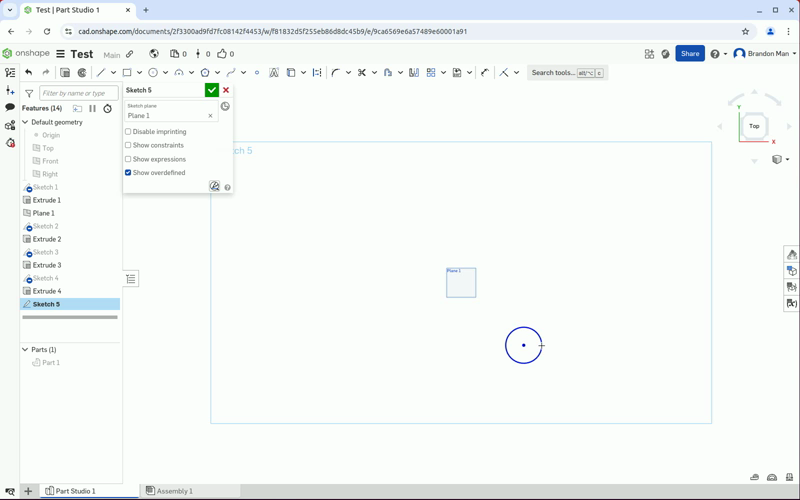
key_down(shift)
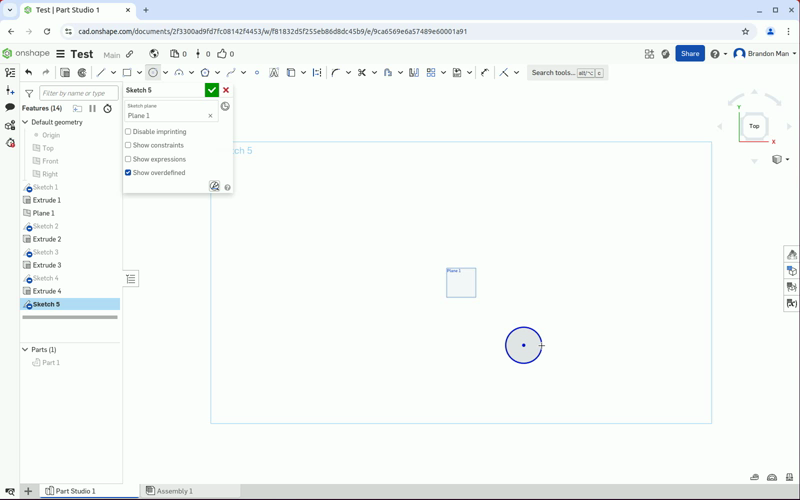
mouse_move(523, 345)
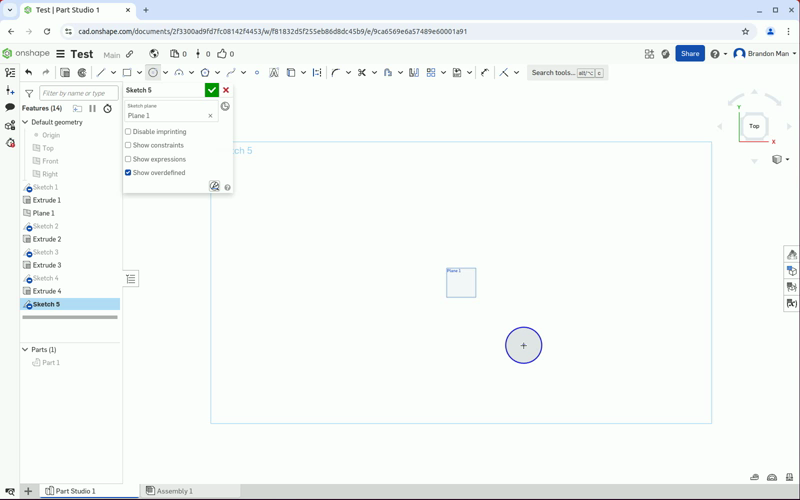
click(523, 345)
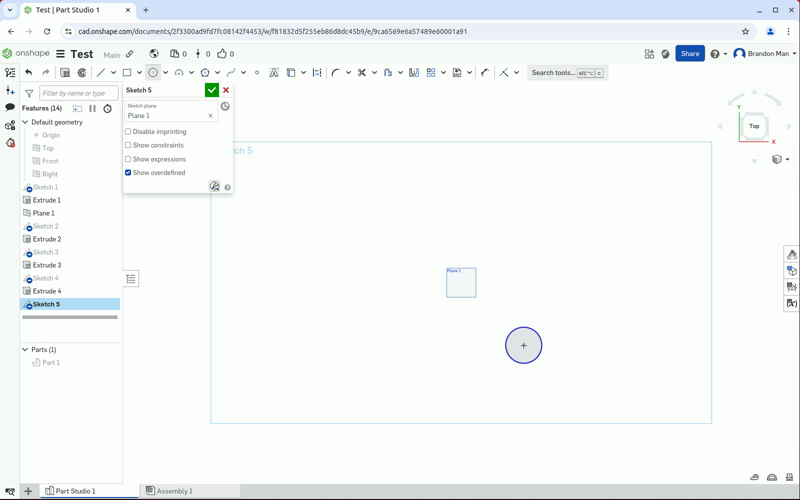
key_up(shift)
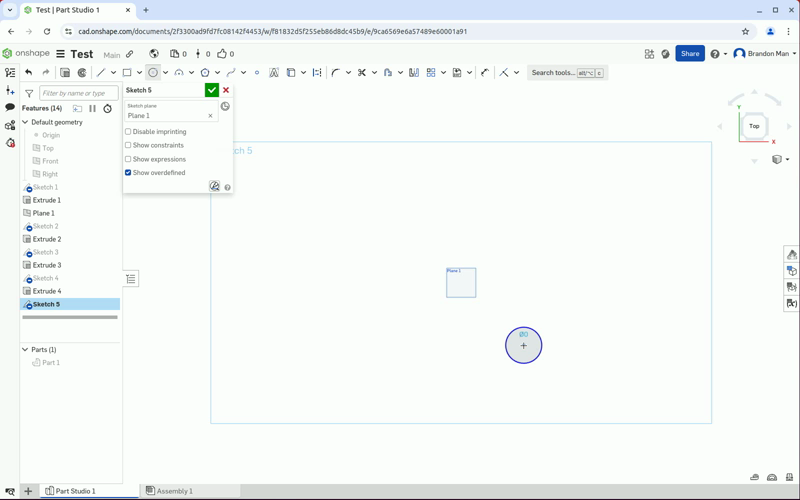
mouse_move(533, 345)
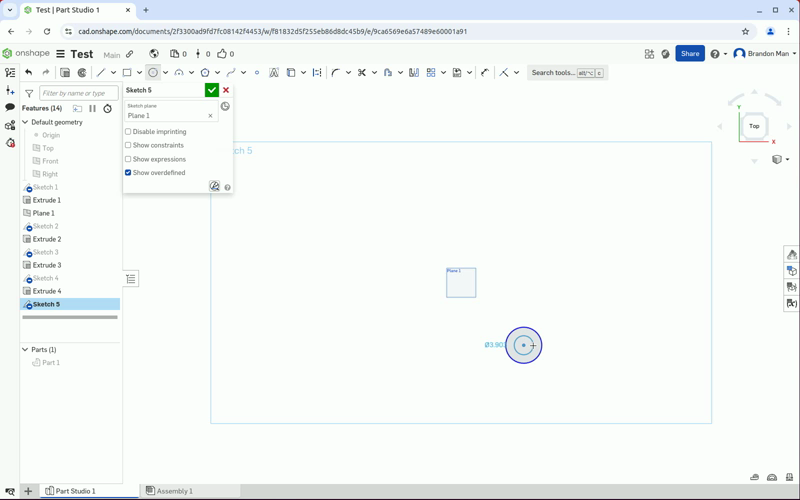
click(533, 345)
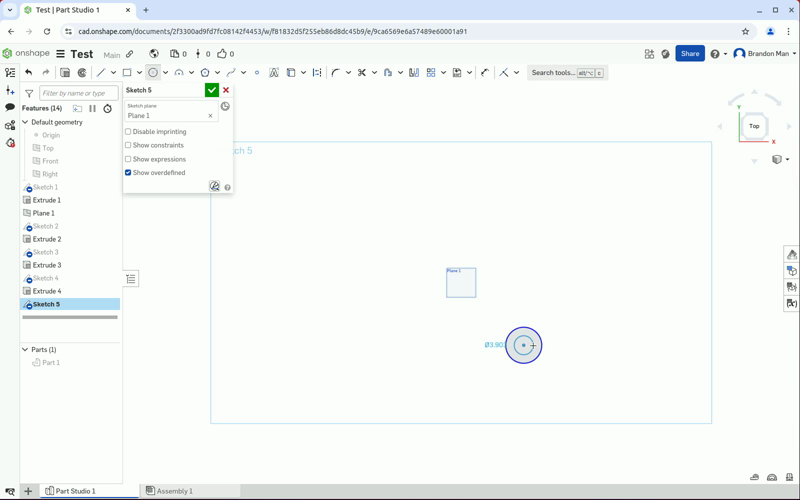
key(esc)
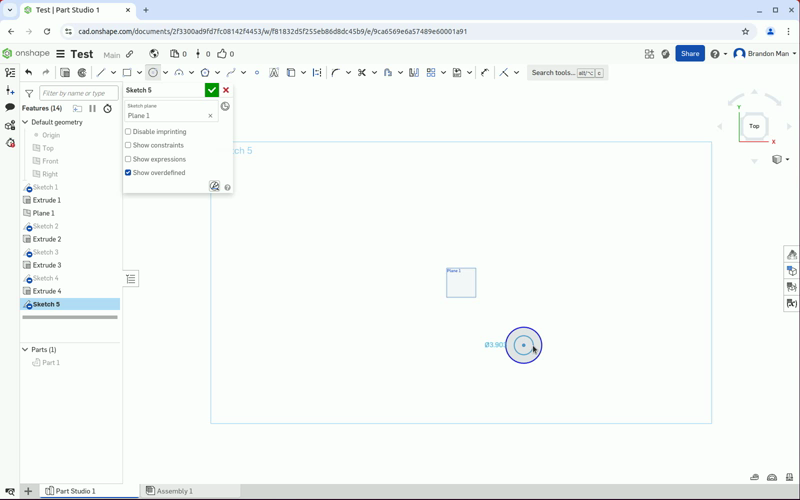
mouse_move(534, 347)
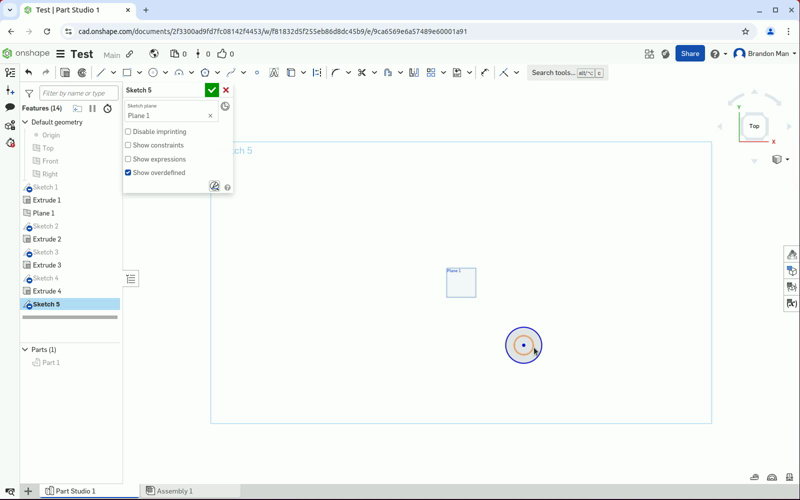
scroll(6)
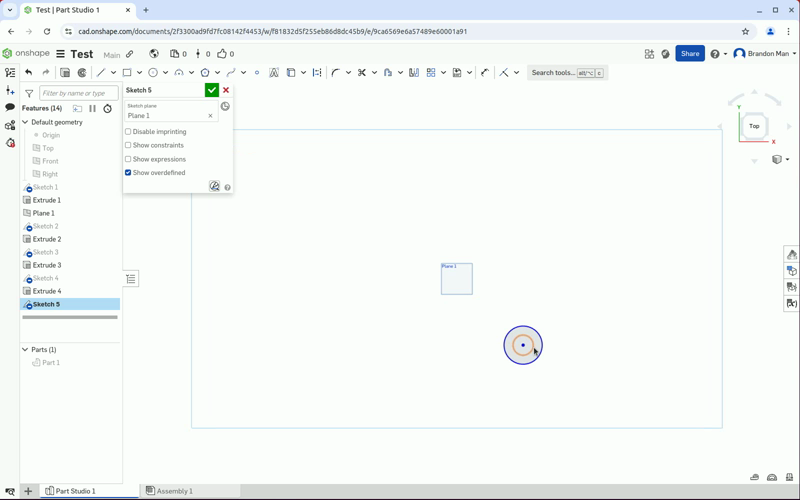
scroll(6)
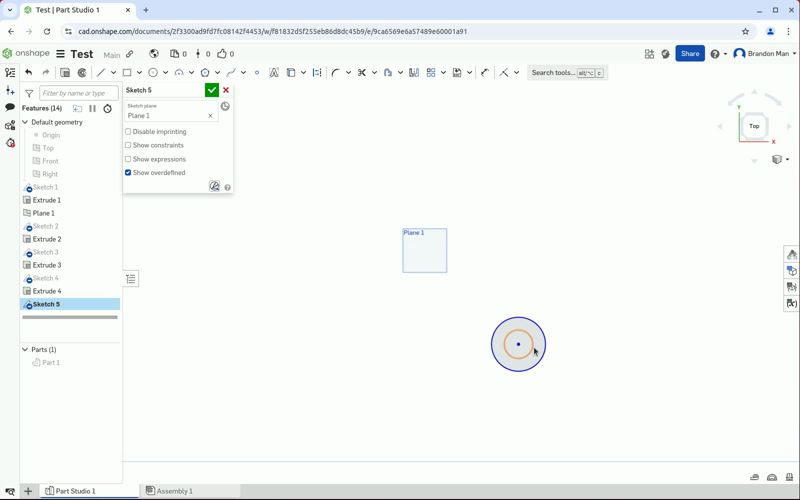
scroll(6)
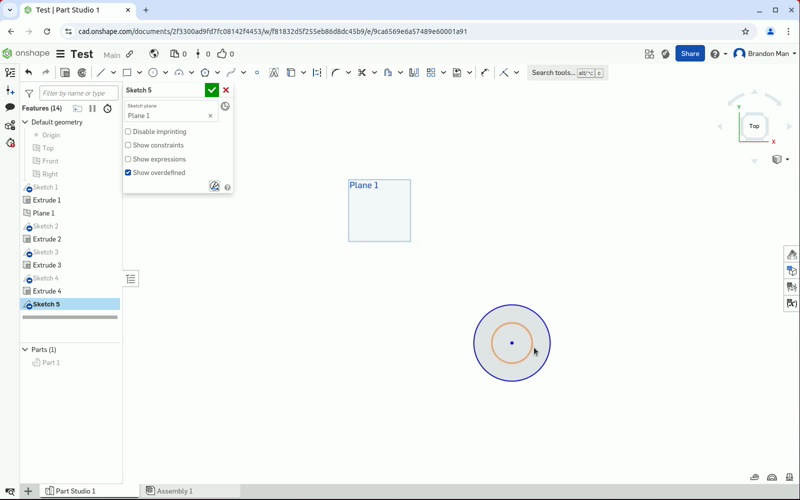
scroll(6)
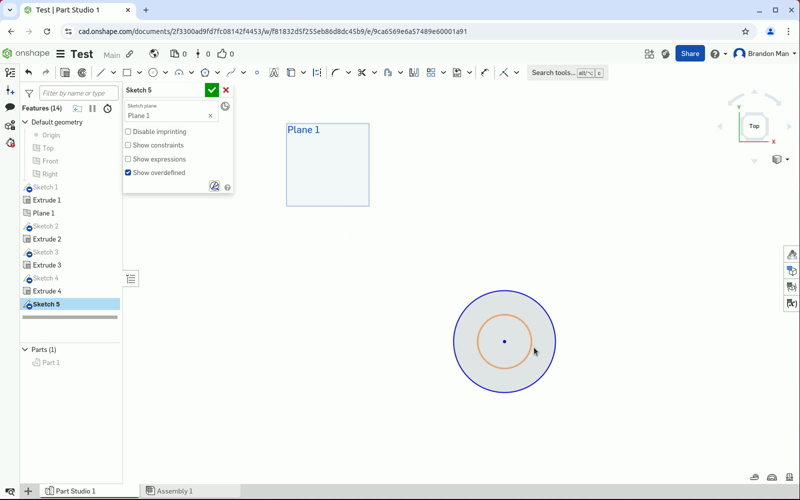
scroll(6)
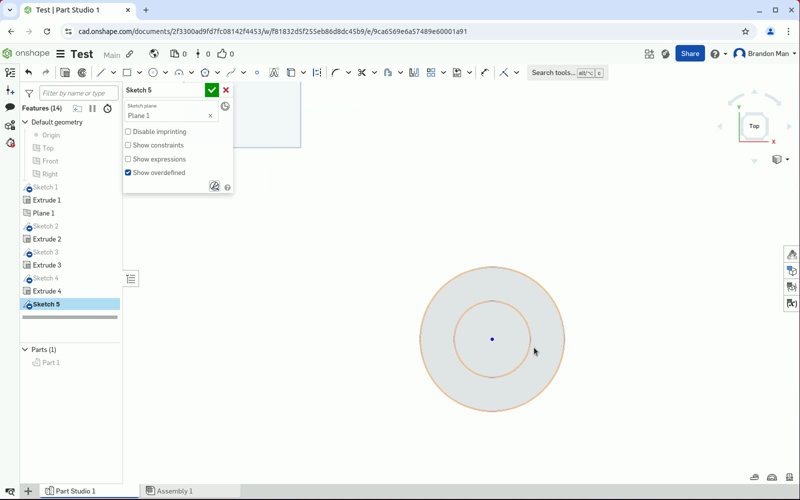
scroll(6)
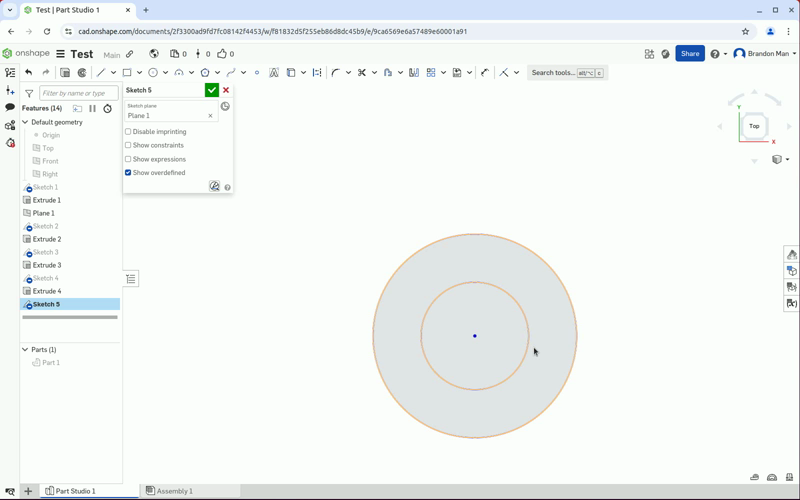
scroll(6)
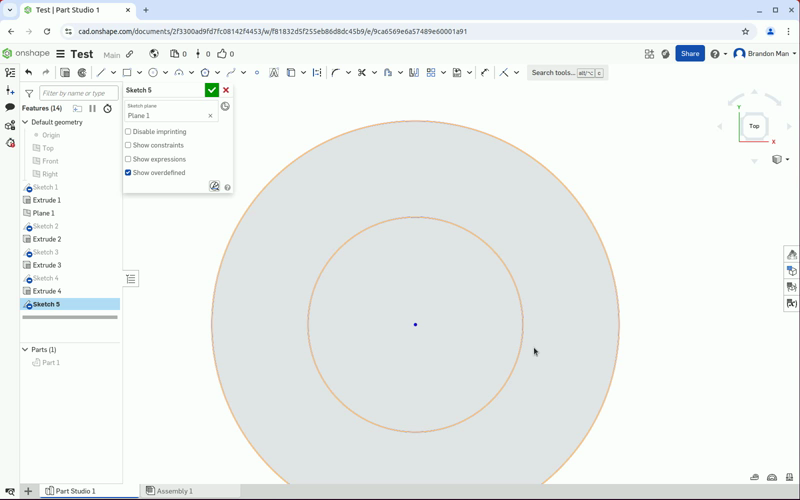
click(534, 347)
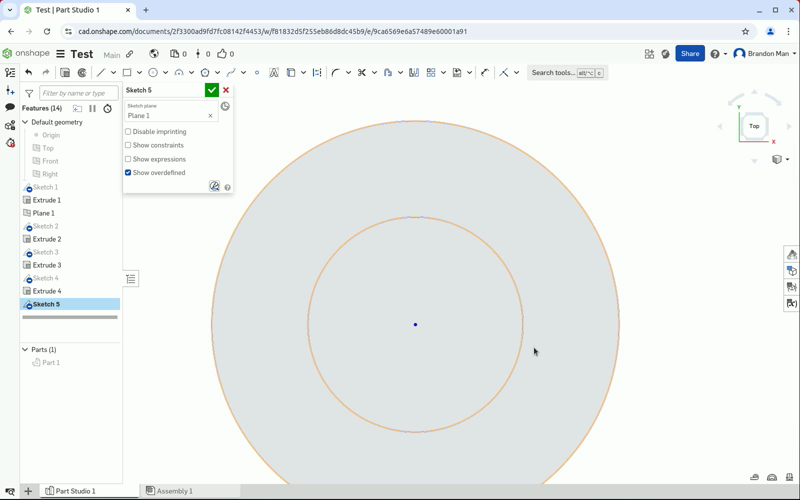
scroll(-6)
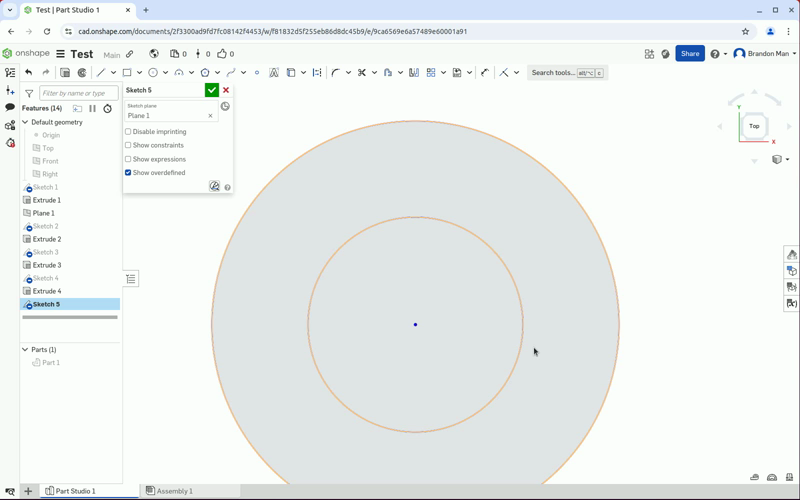
scroll(-6)
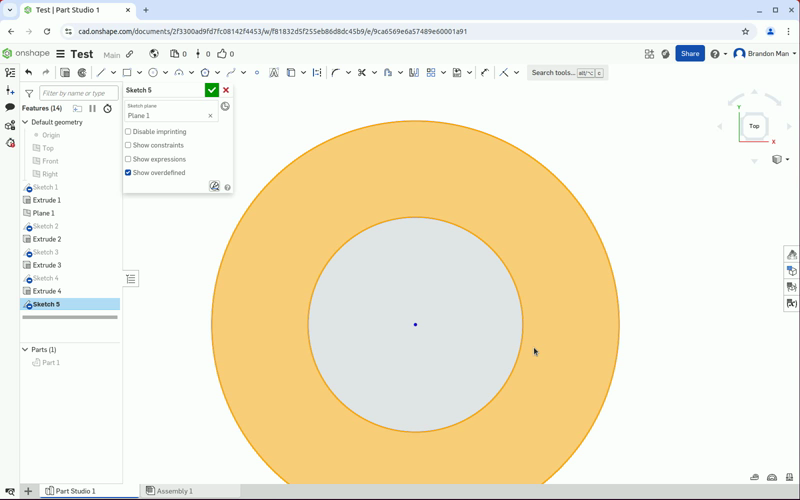
scroll(-6)
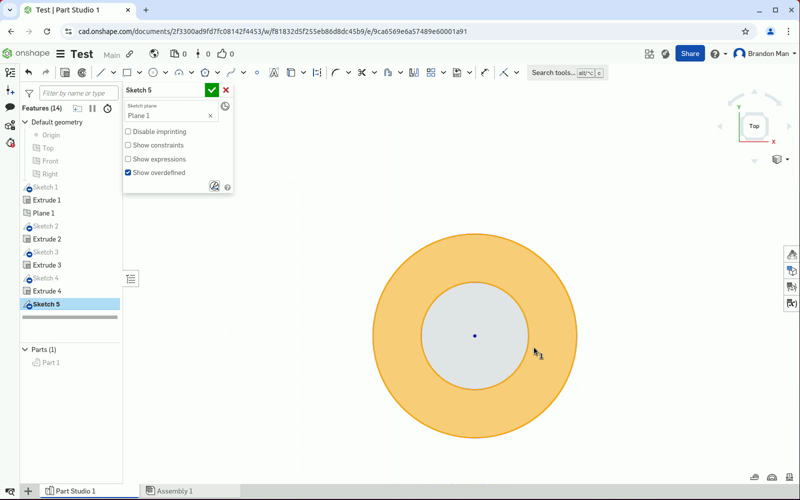
scroll(-6)
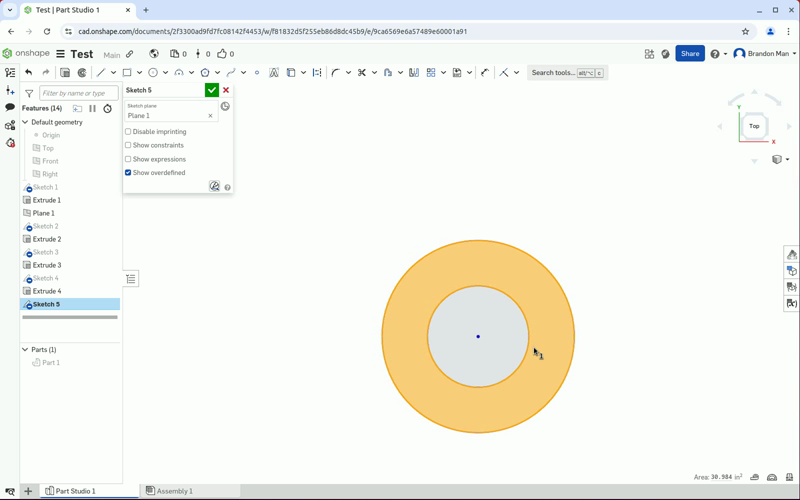
scroll(-6)
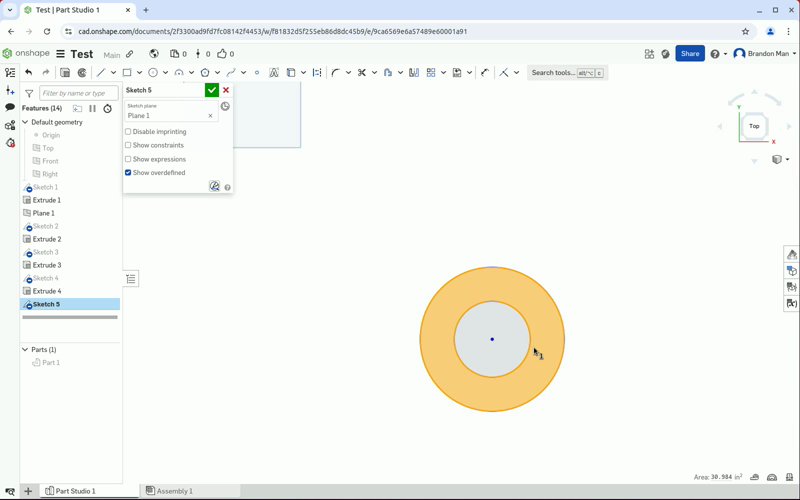
scroll(-6)
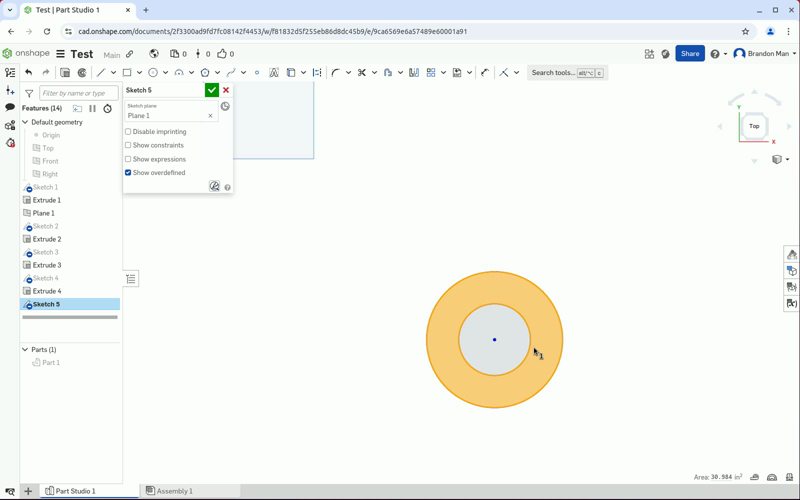
scroll(-6)
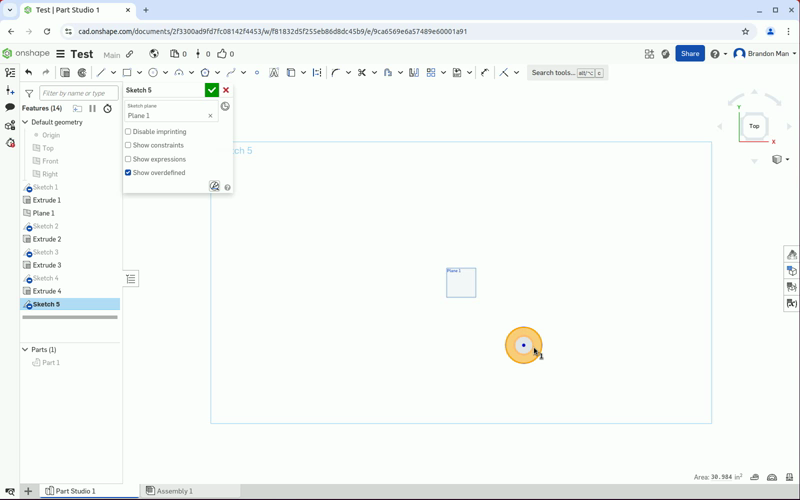
mouse_move(73, 352)
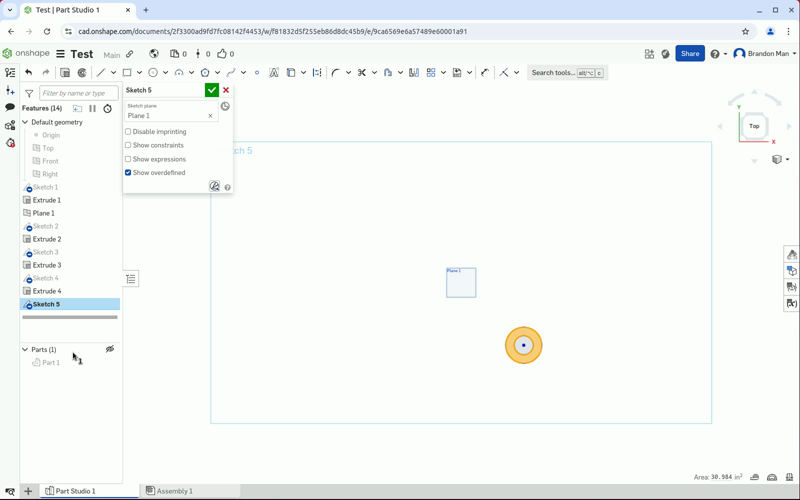
key(shift+y)
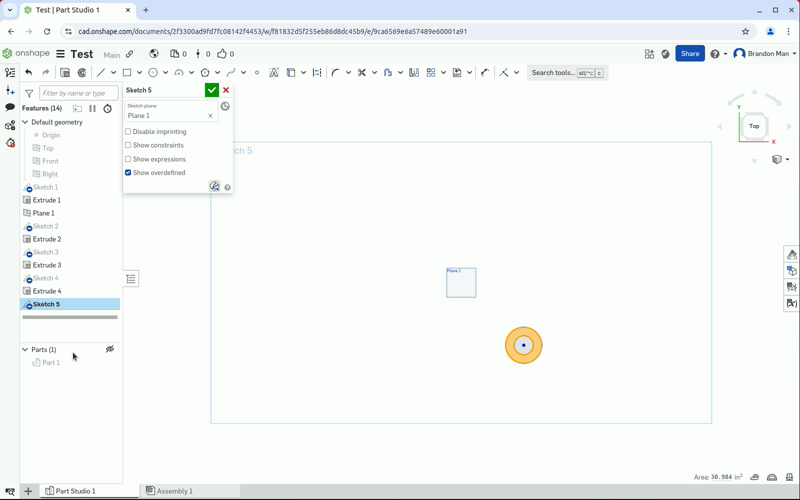
key(shift+e)
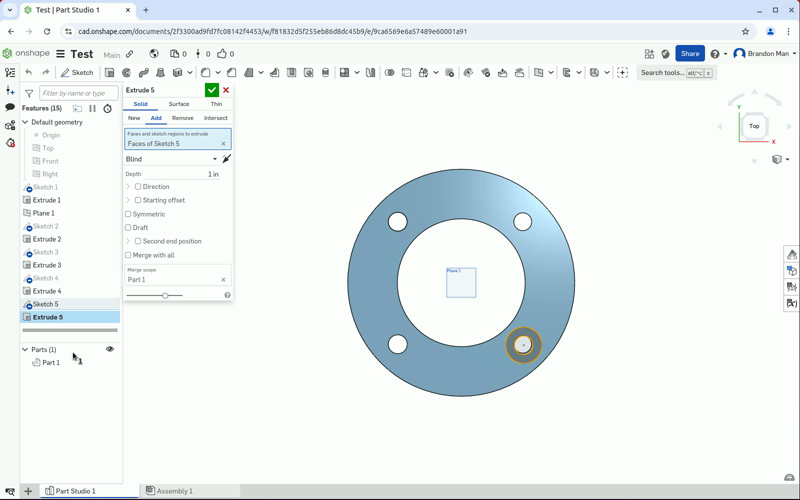
mouse_move(143, 106)
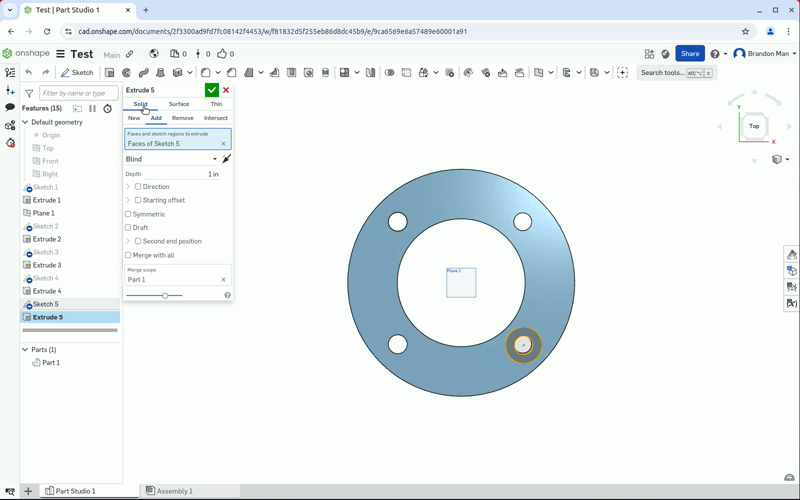
click(143, 106)
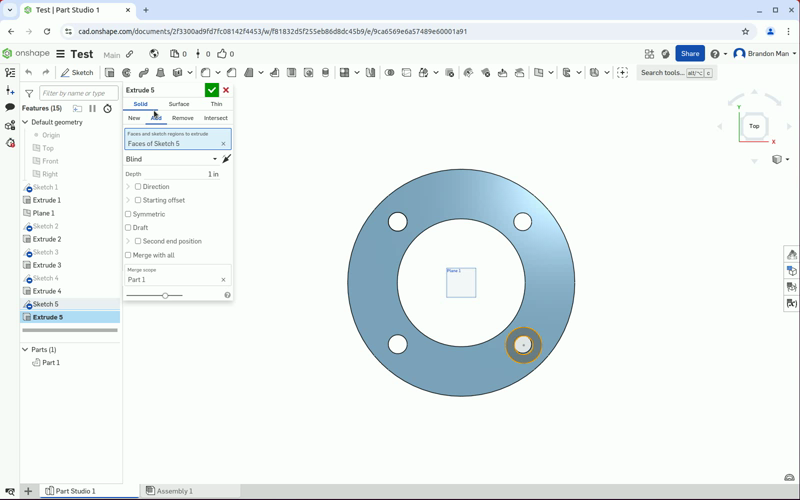
mouse_move(186, 120)
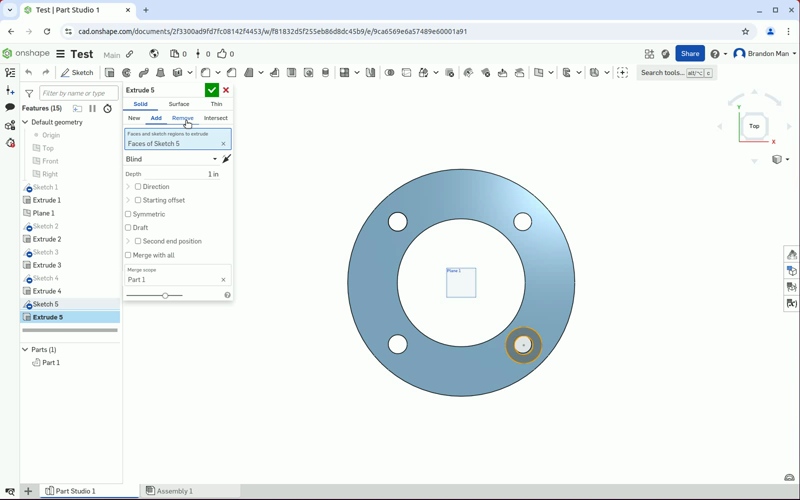
click(186, 120)
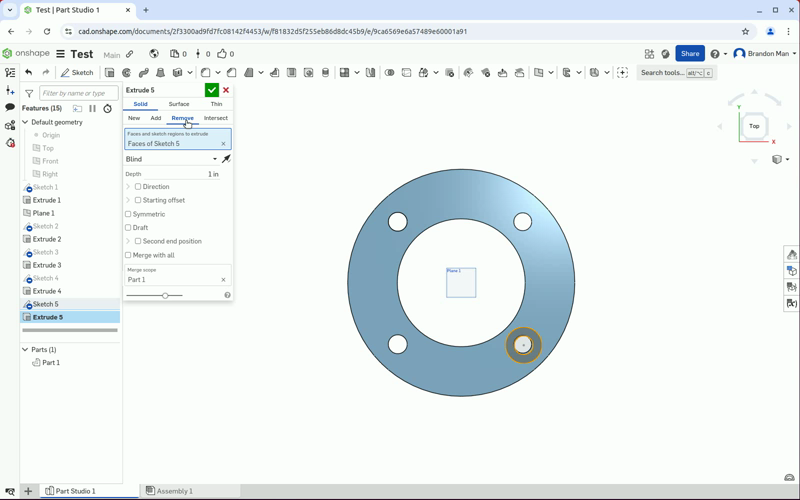
key(tab, 4)
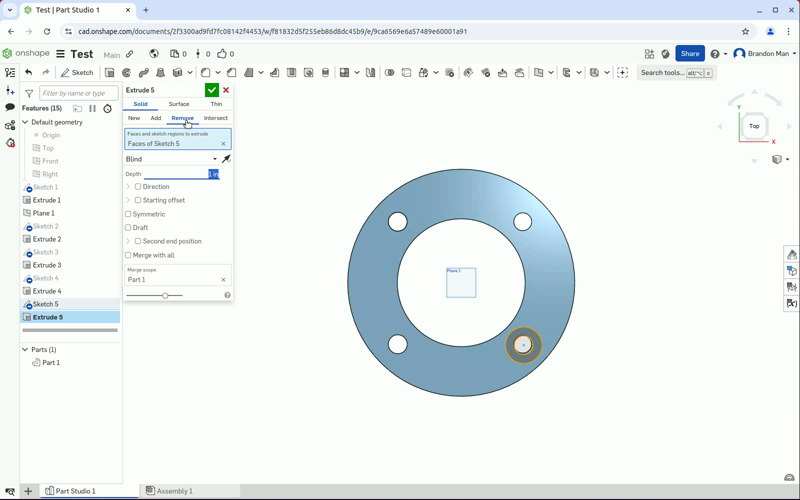
text(0.963)
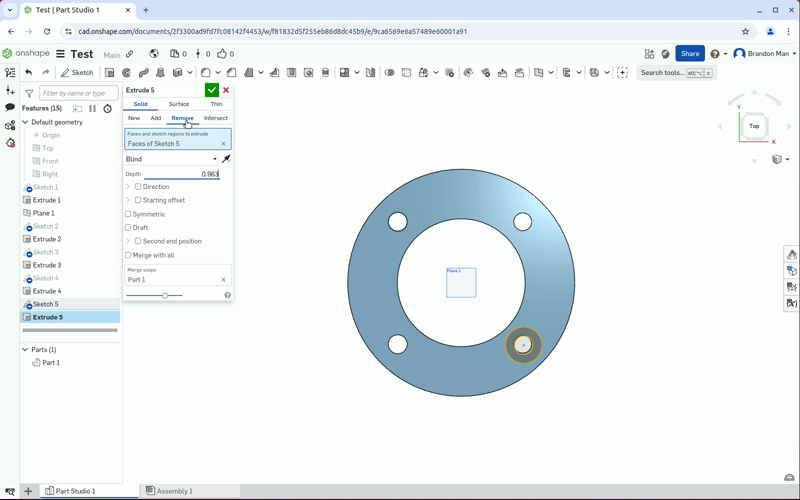
key(tab, 6)
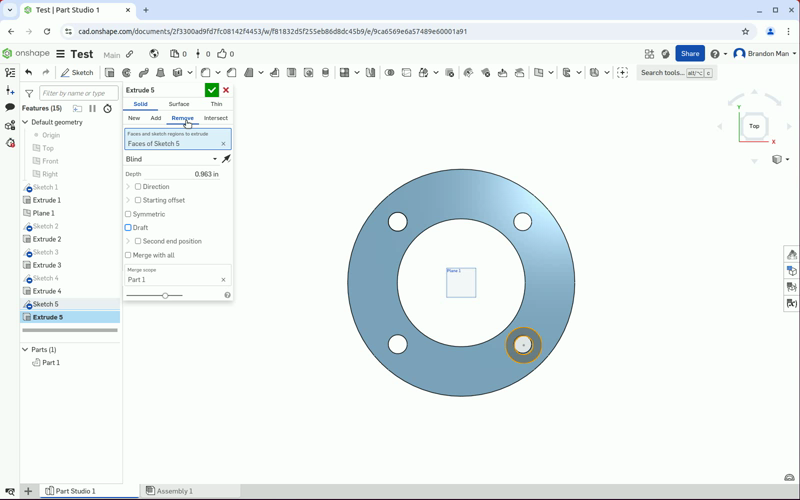
key(space)
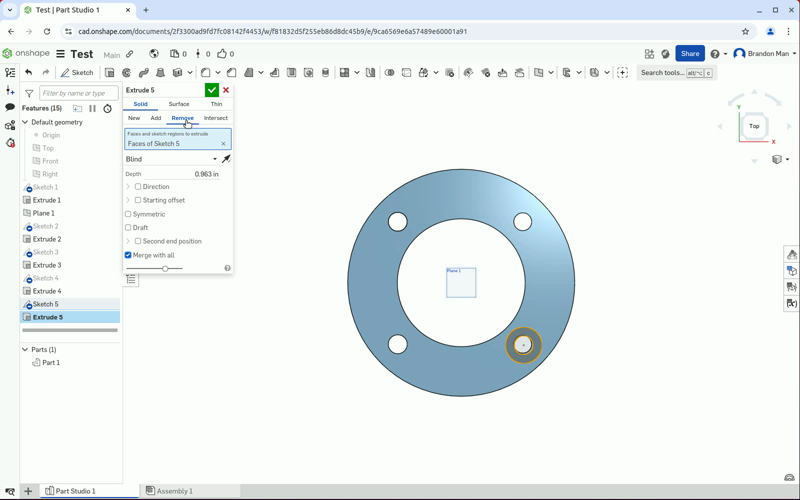
key(enter)
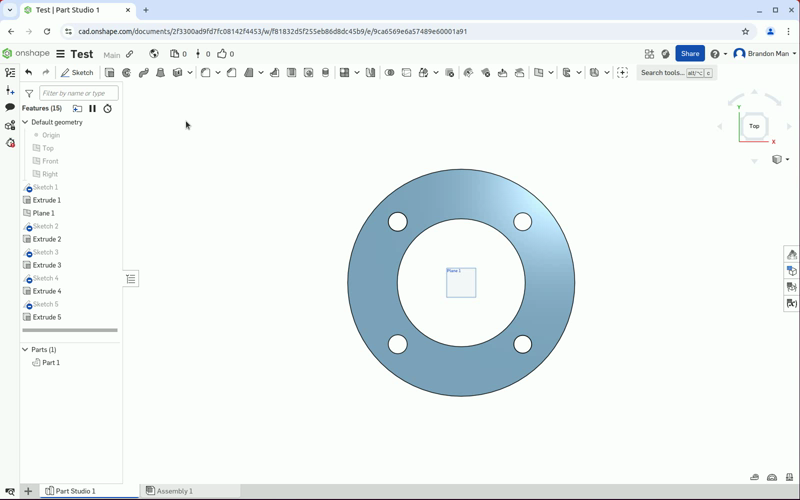
key(shift+h)
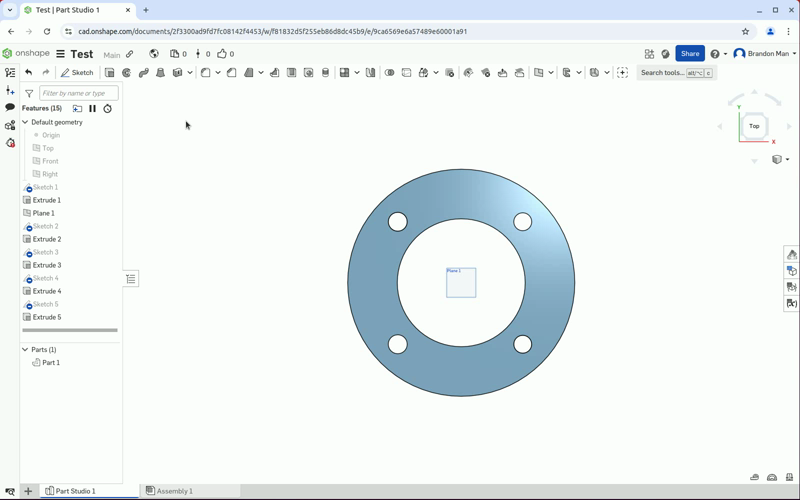
key(shift+h)
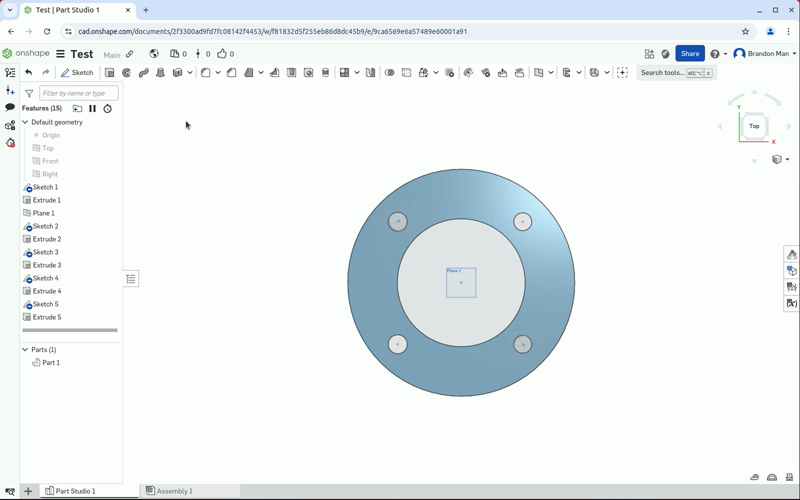
key(shift+7)
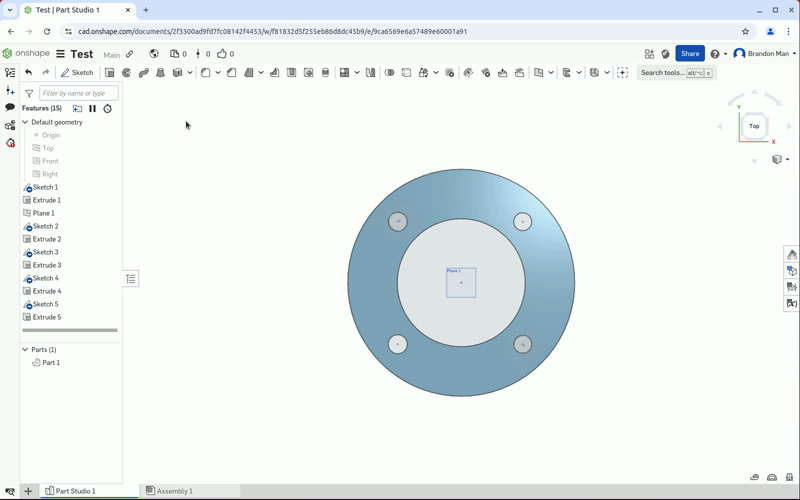
key(up, 3)
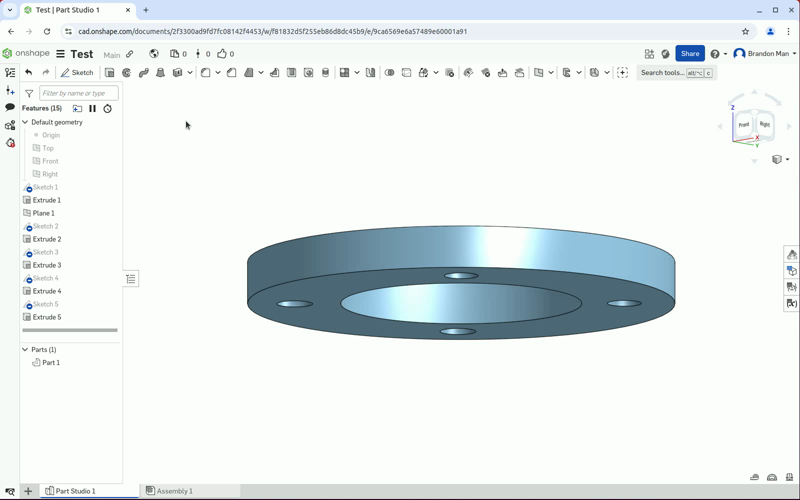
key(left, 3)
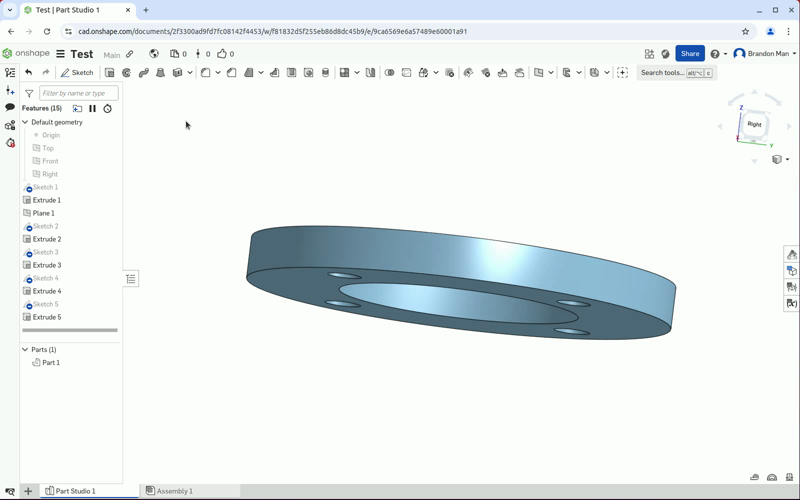
key(right, 3)
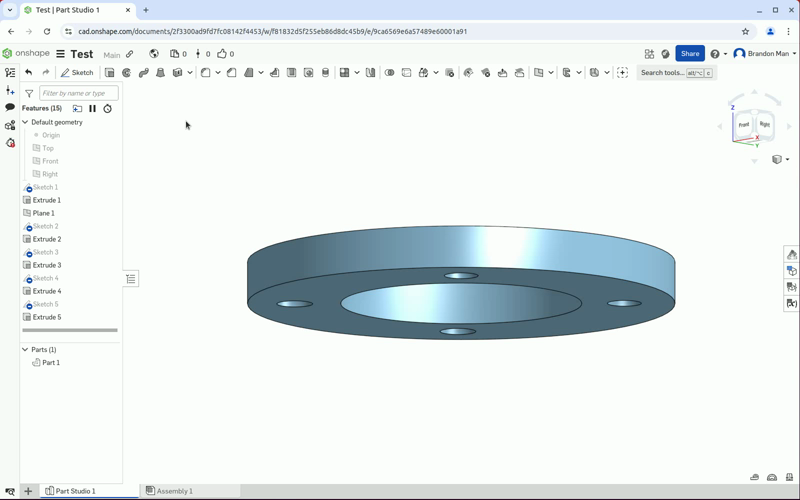
key(down, 3)
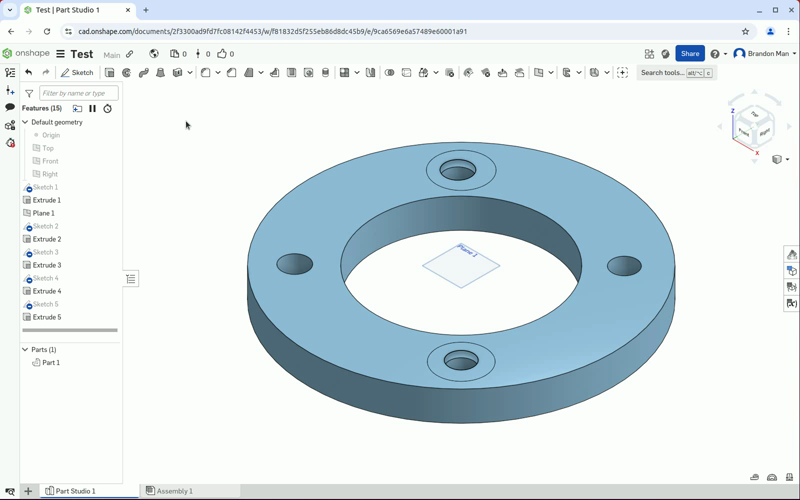
mouse_move(73, 189)
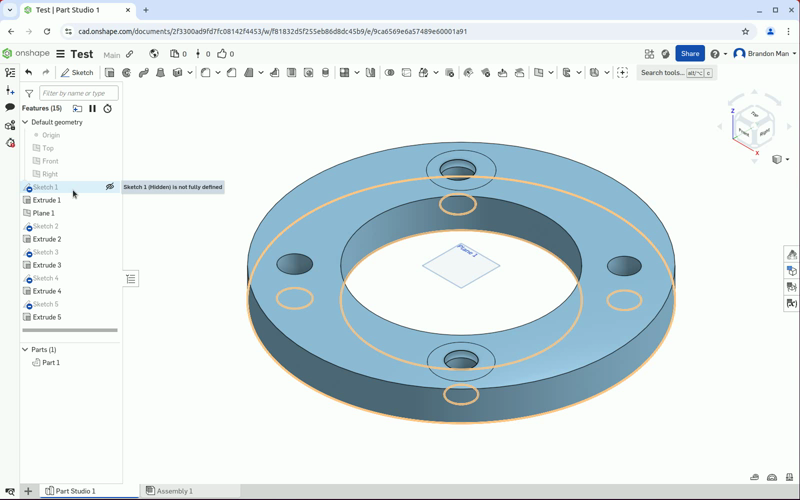
click(73, 189)